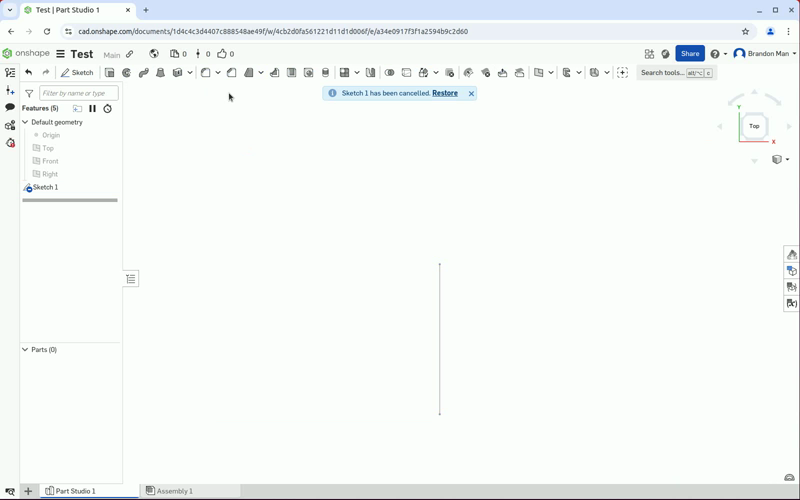
key(shift+h)
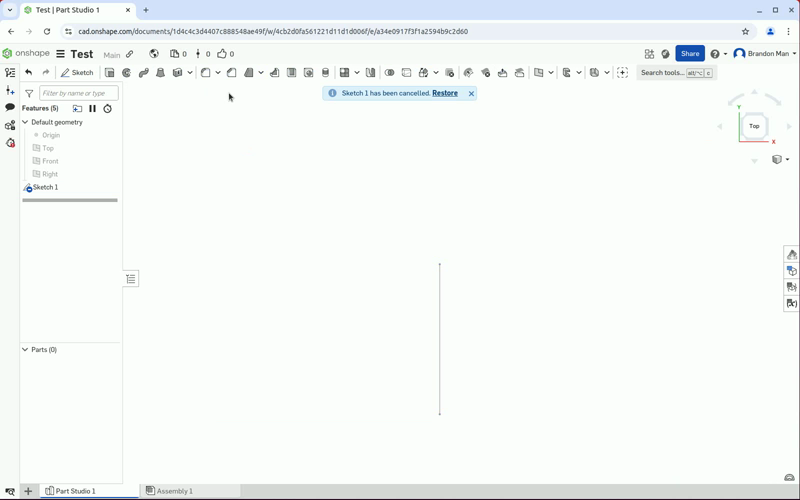
key(shift+s)
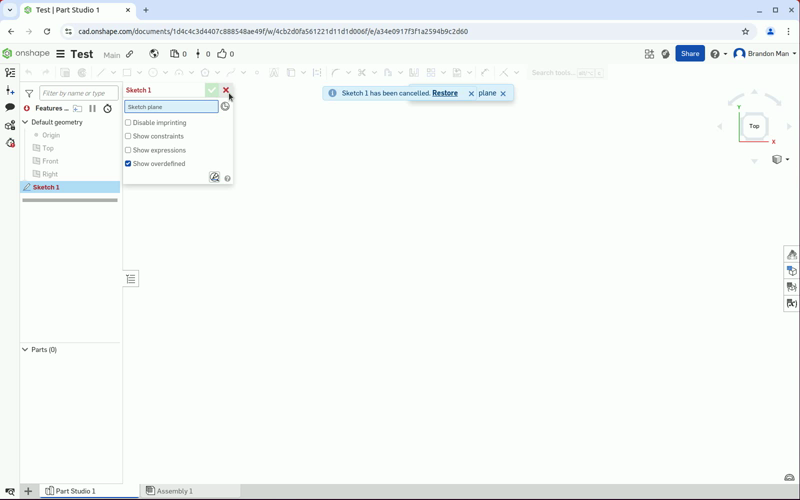
mouse_move(73, 150)
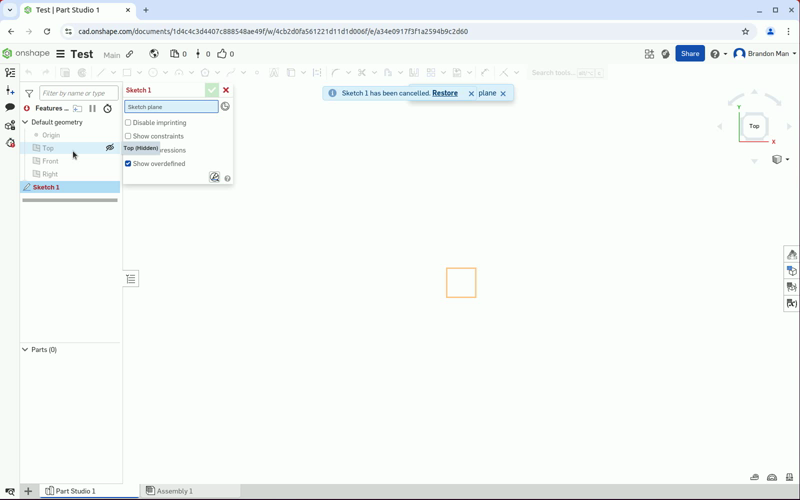
click(73, 150)
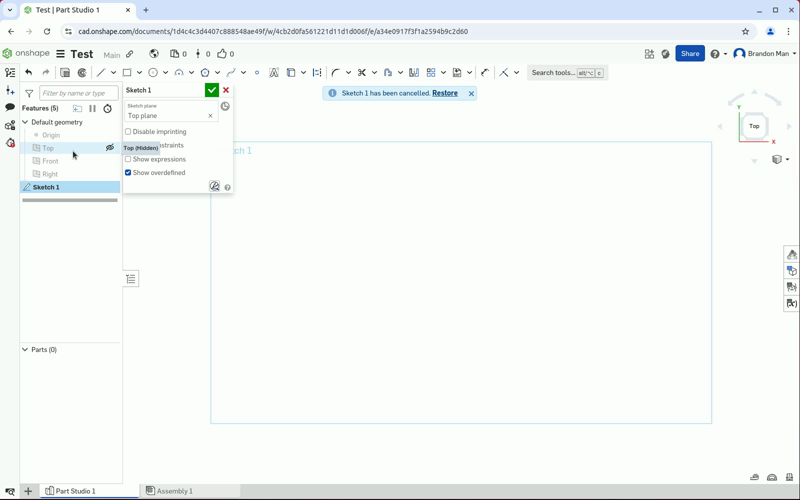
mouse_move(73, 352)
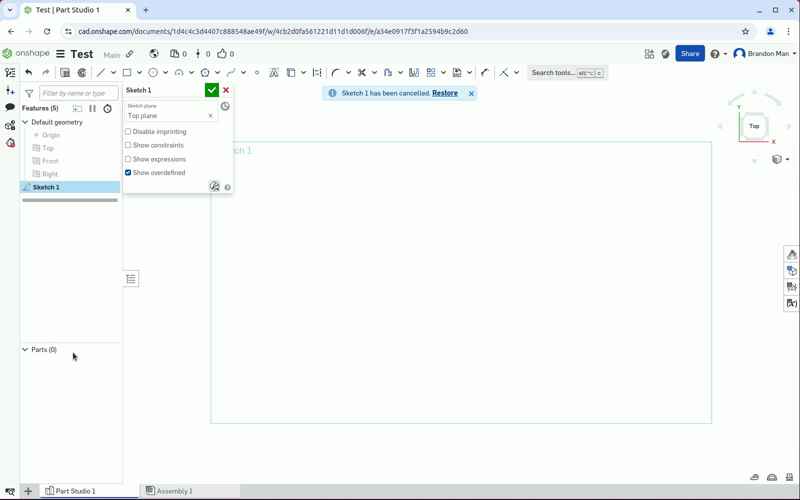
key(y)
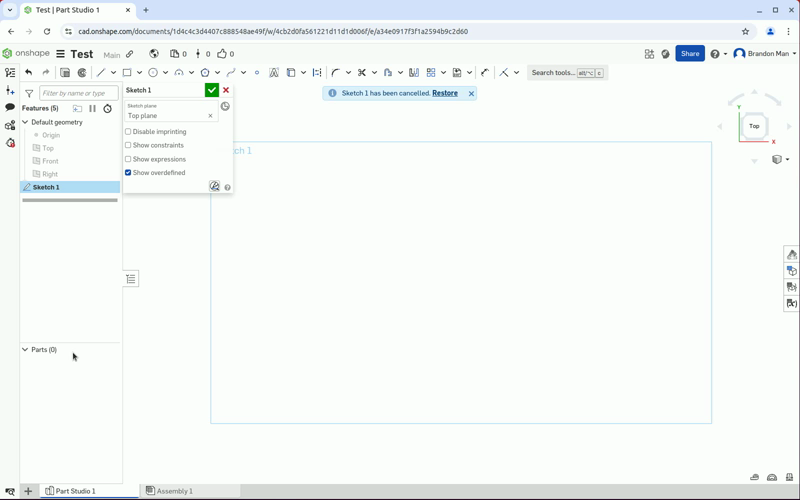
key(l)
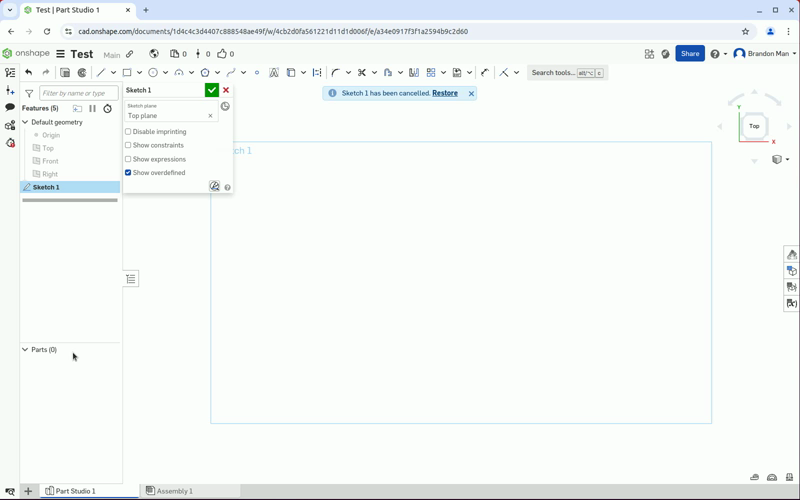
key_down(shift)
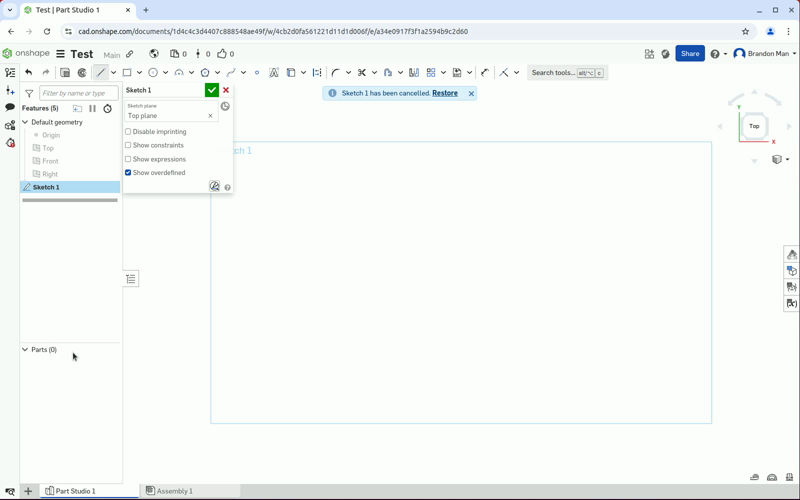
mouse_move(352, 346)
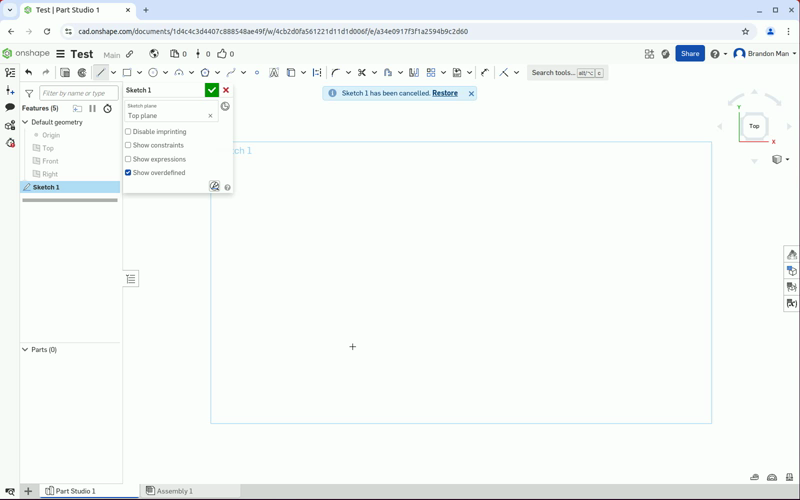
click(352, 346)
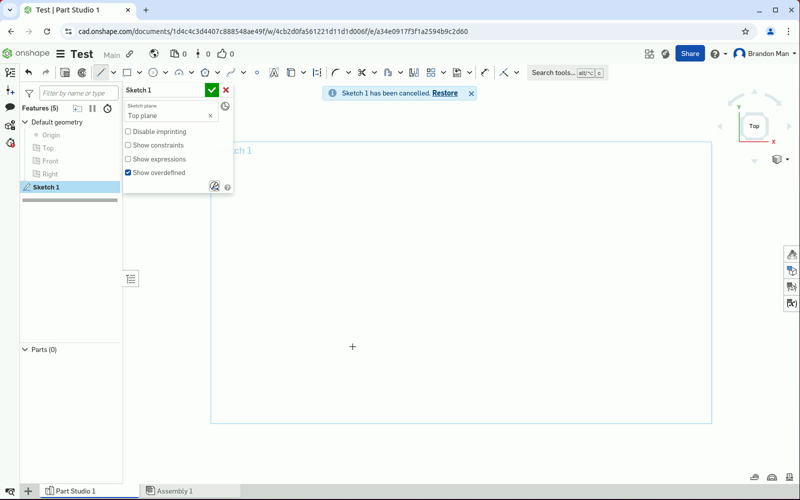
key_up(shift)
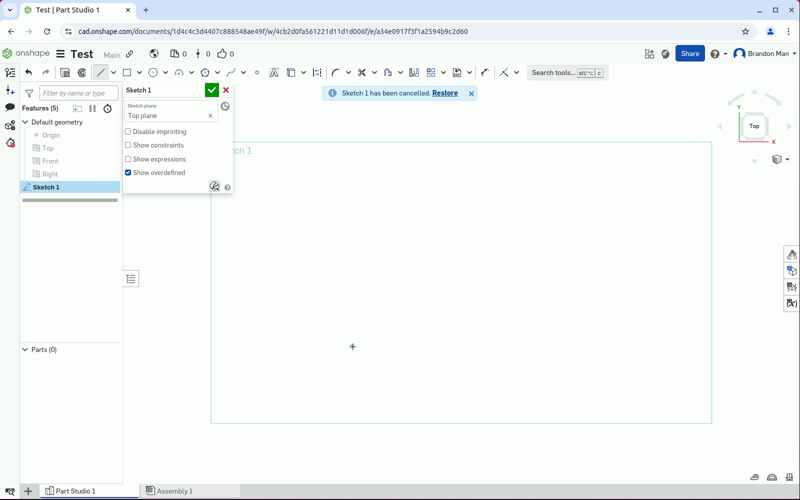
key_down(shift)
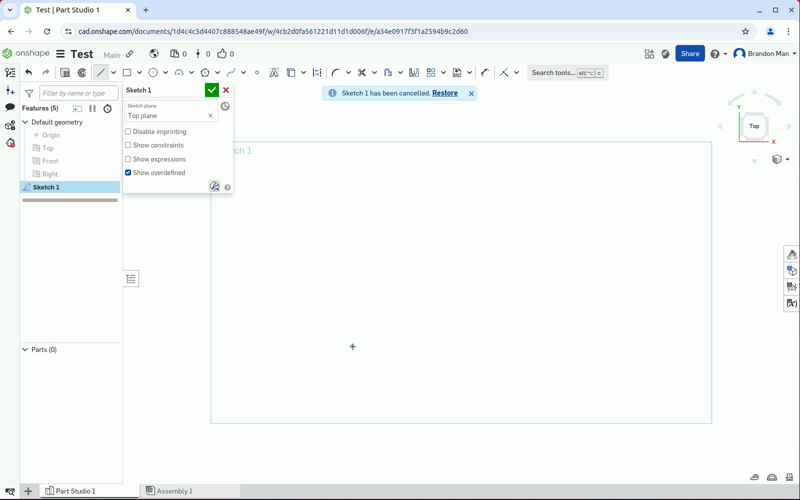
mouse_move(529, 346)
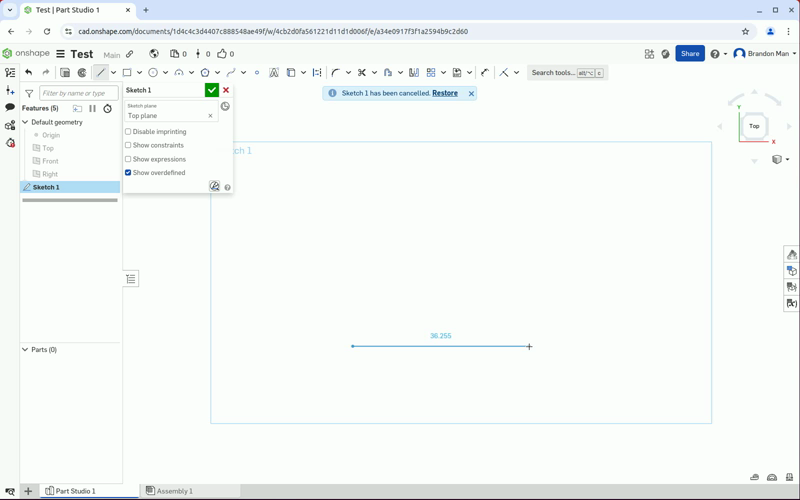
click(529, 346)
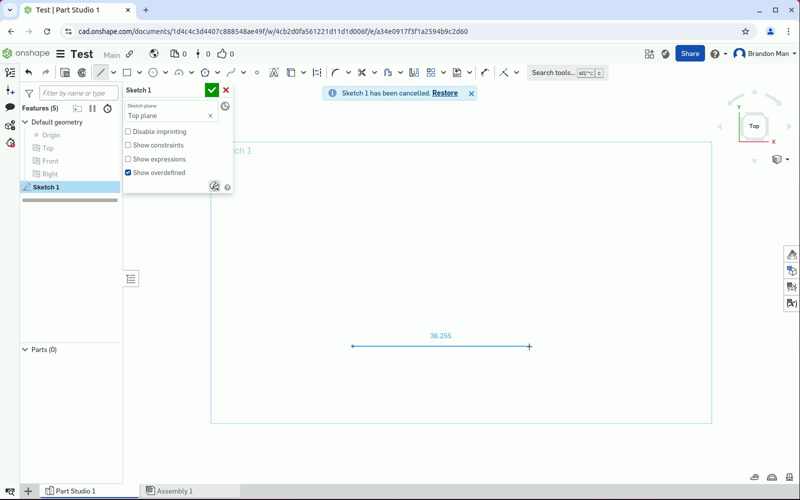
key_up(shift)
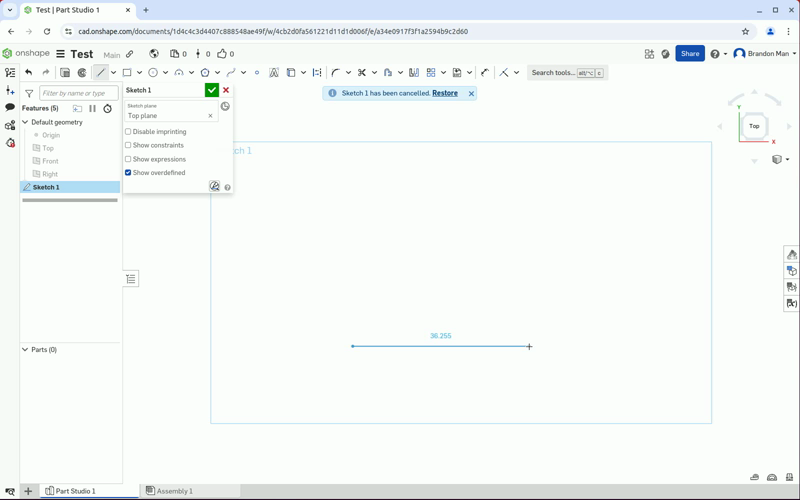
key_down(shift)
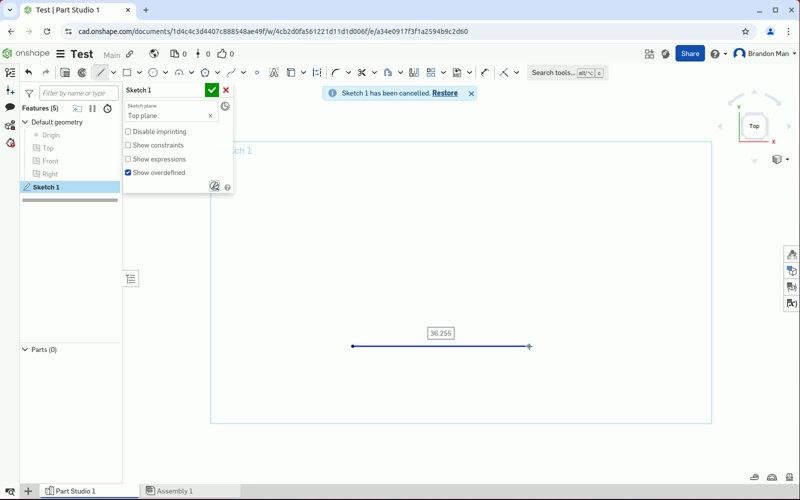
mouse_move(529, 233)
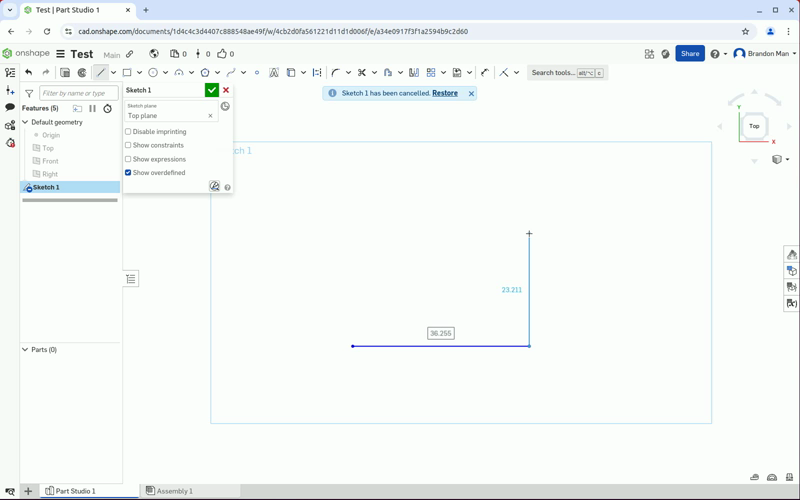
click(529, 233)
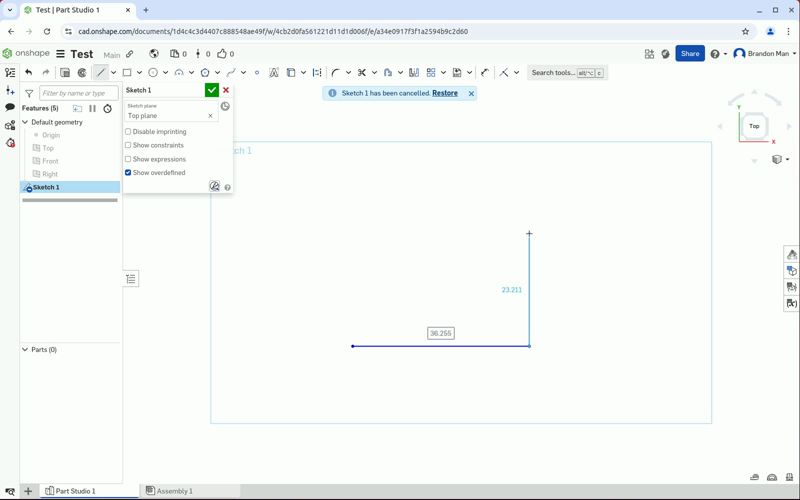
key_up(shift)
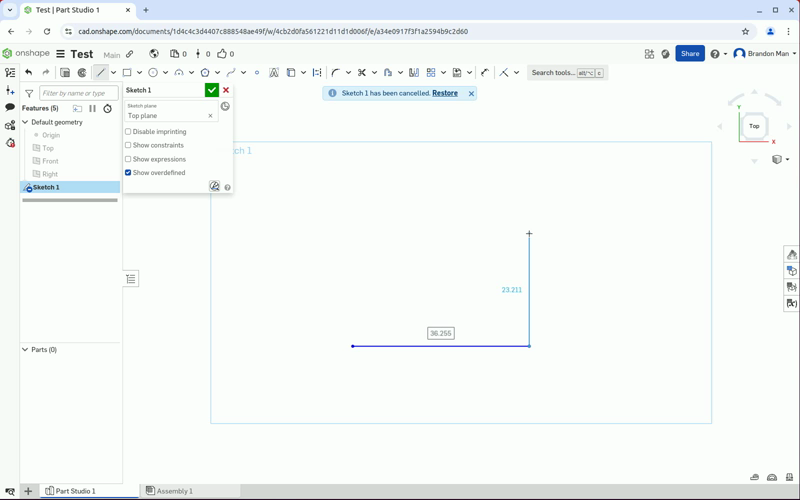
key_down(shift)
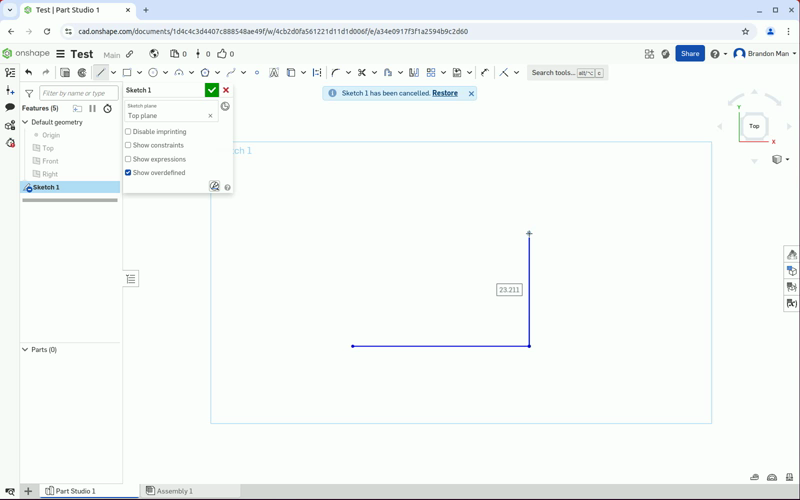
mouse_move(352, 233)
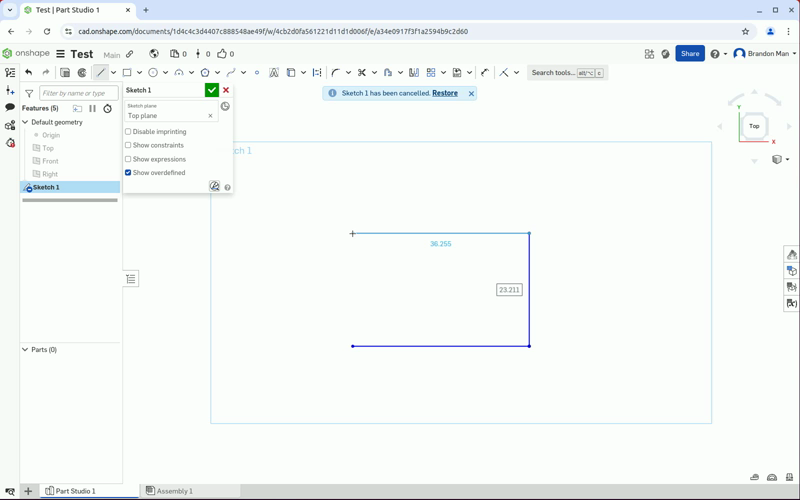
click(352, 233)
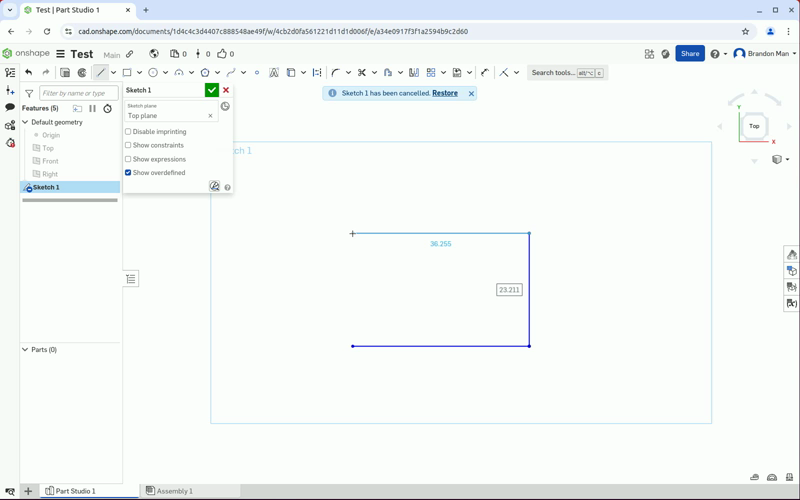
key_up(shift)
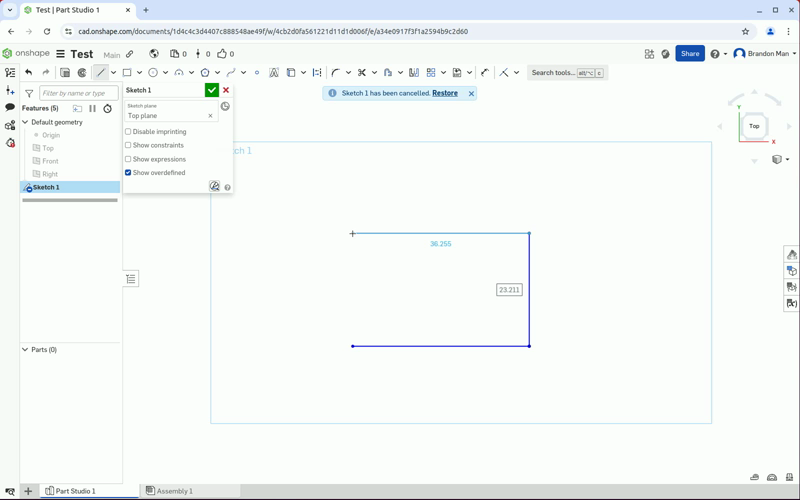
key_down(shift)
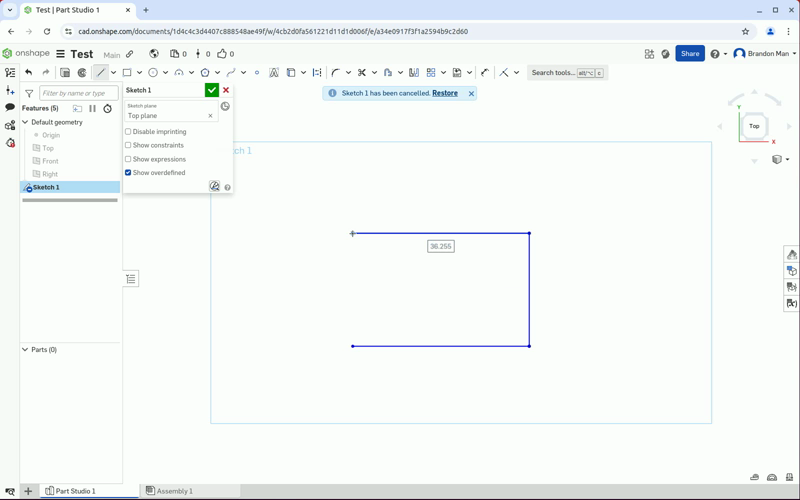
mouse_move(352, 346)
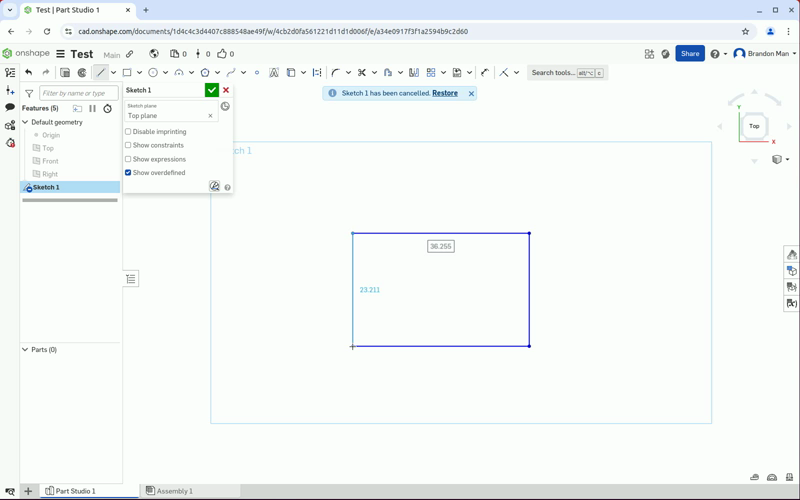
key_up(shift)
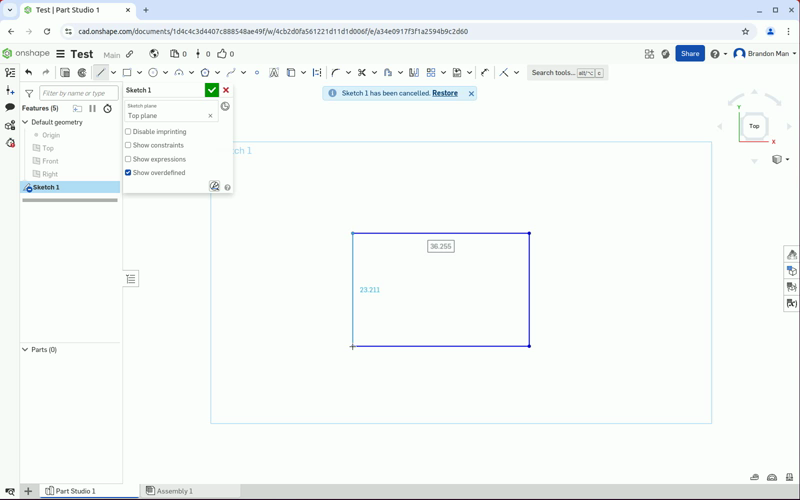
click(352, 346)
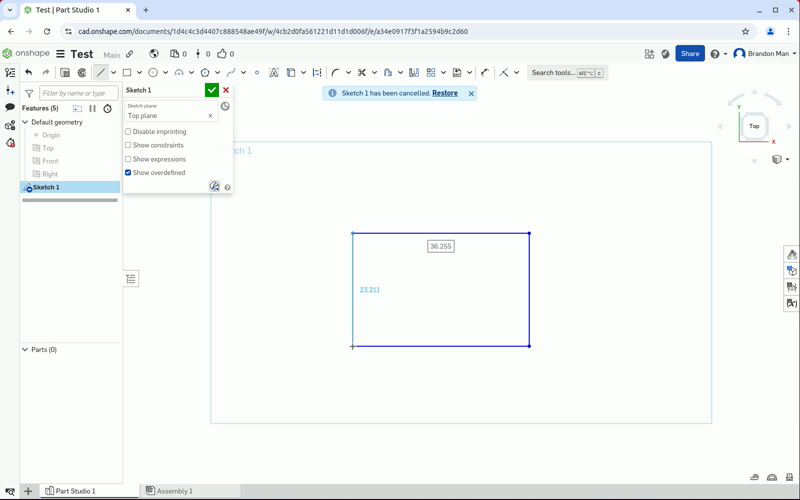
key(esc)
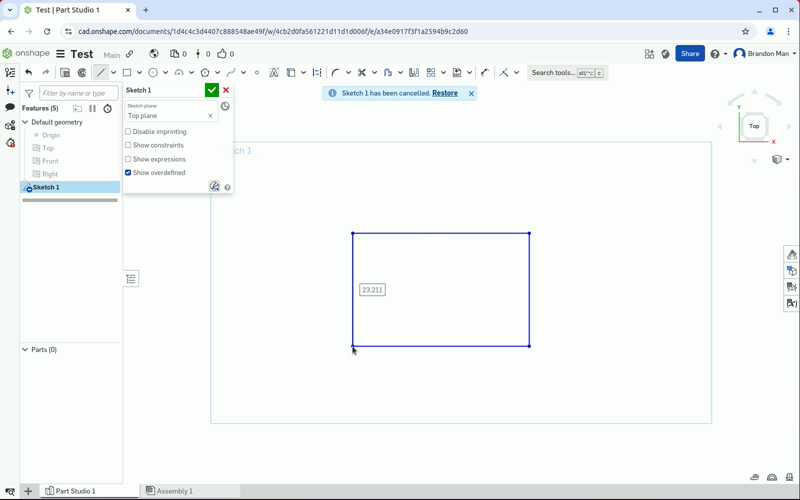
key(l)
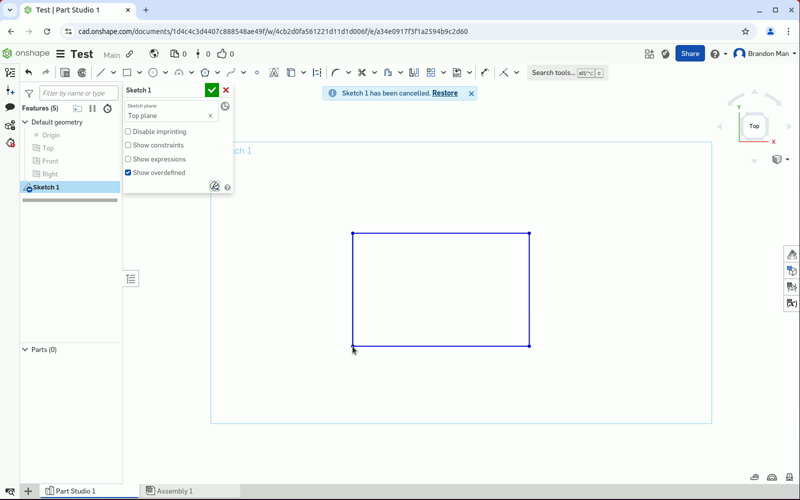
key_down(shift)
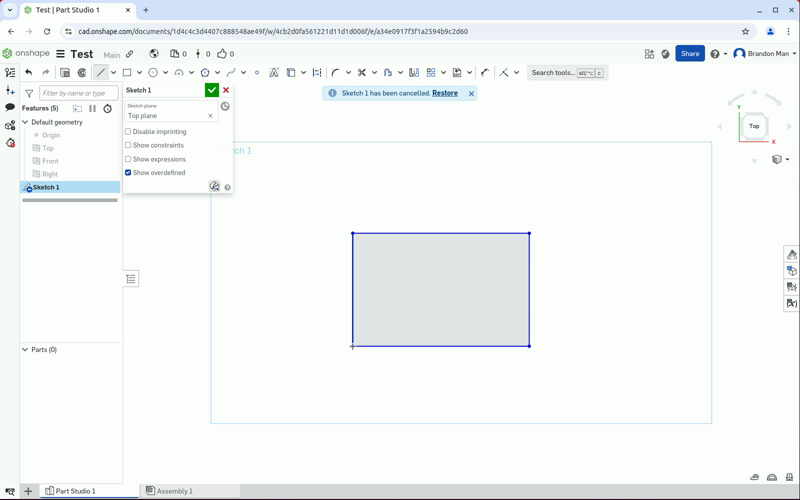
mouse_move(354, 344)
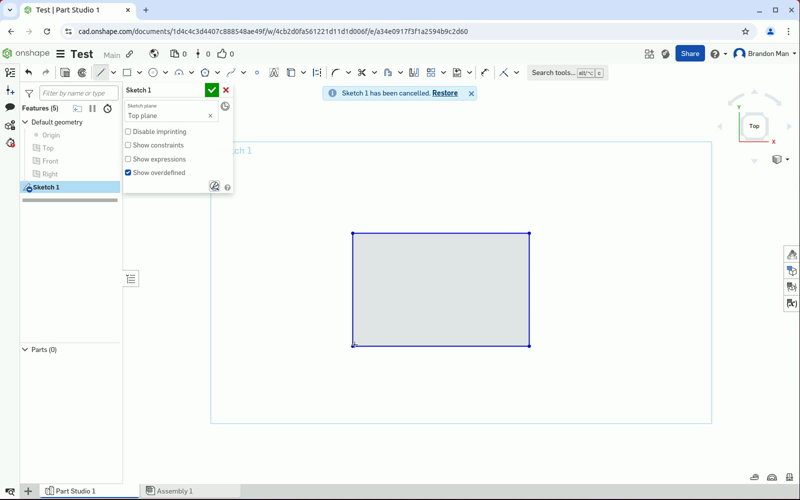
scroll(6)
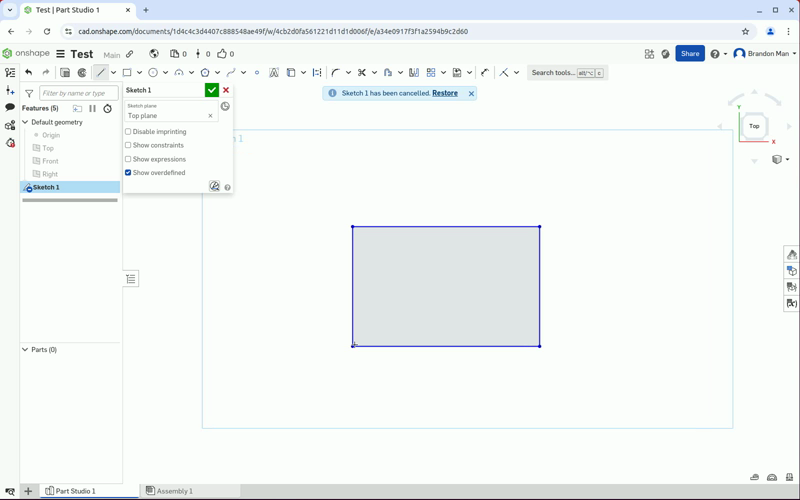
scroll(6)
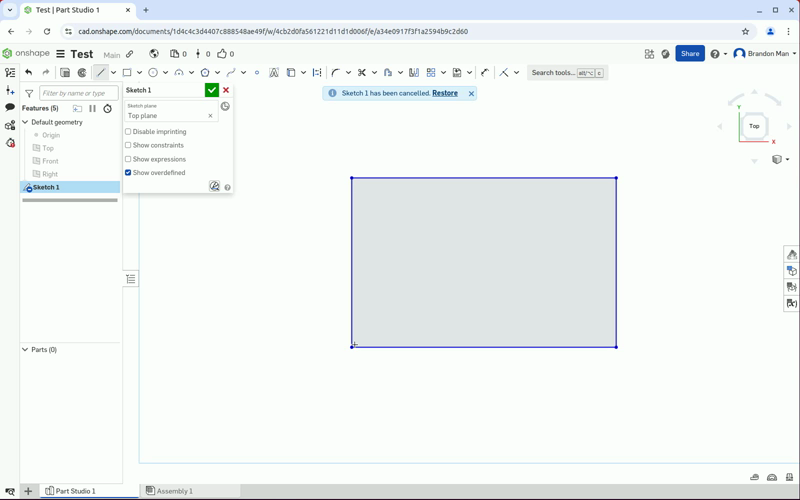
scroll(6)
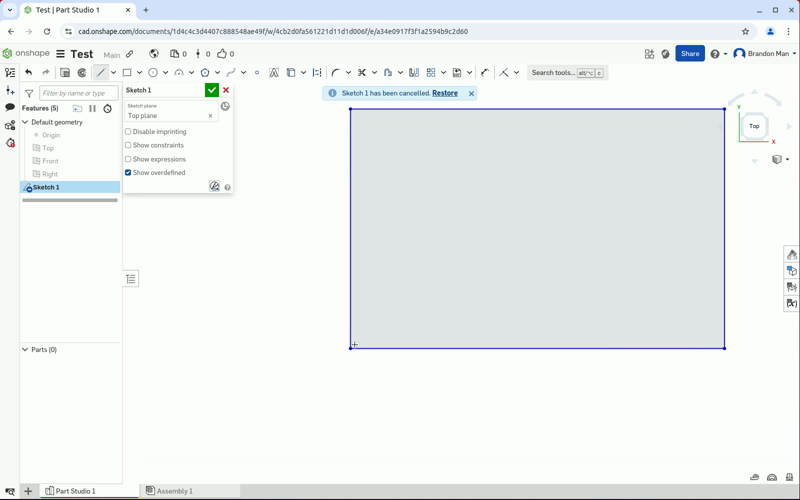
scroll(6)
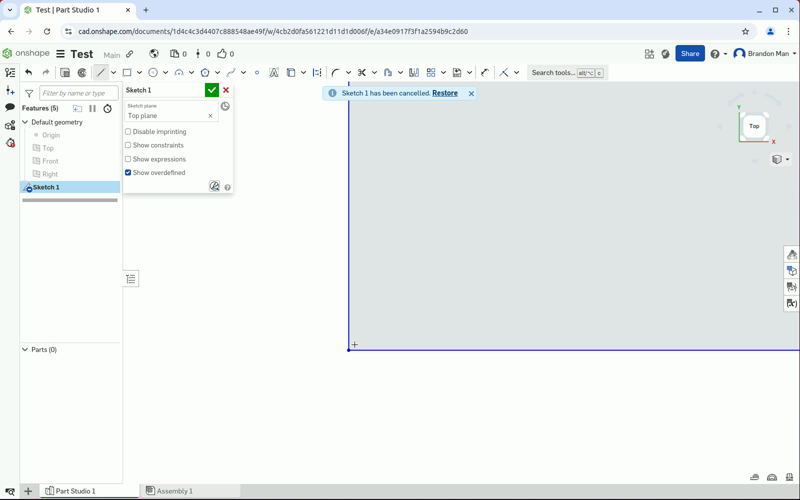
scroll(6)
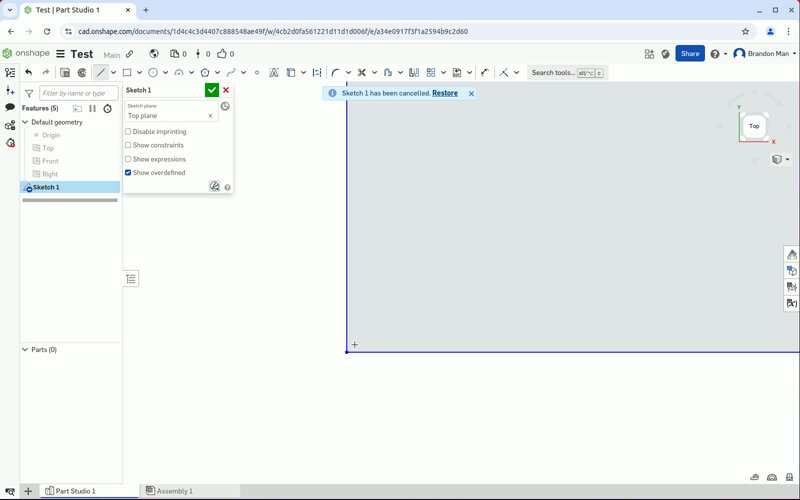
scroll(6)
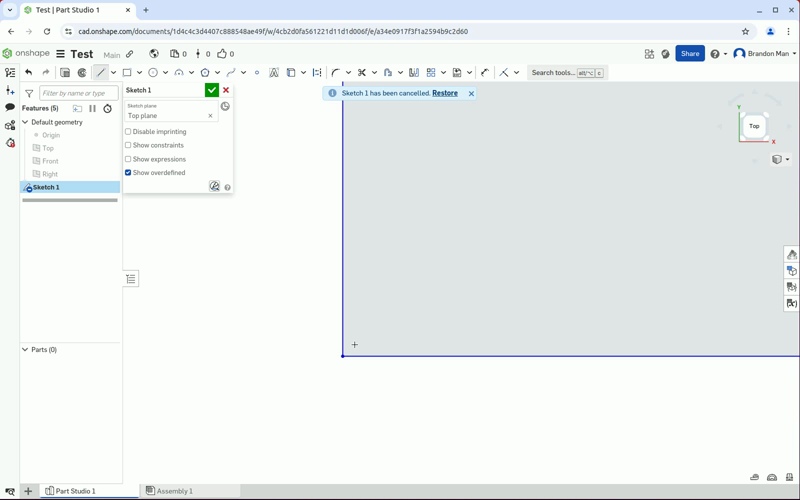
scroll(6)
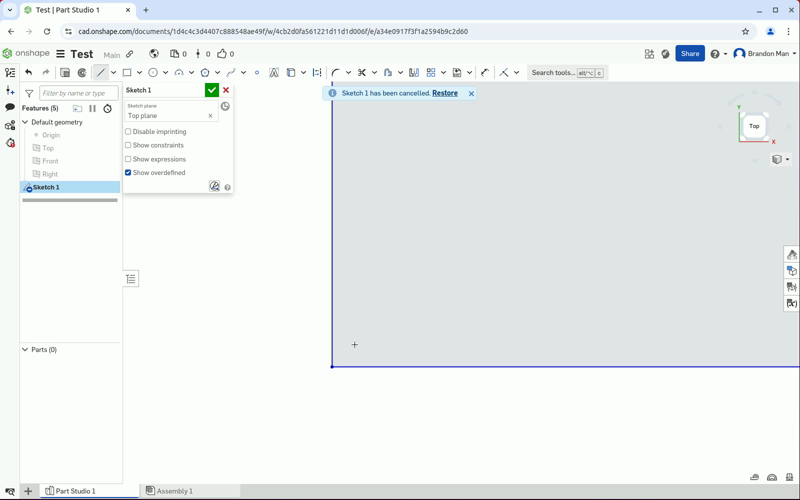
click(354, 344)
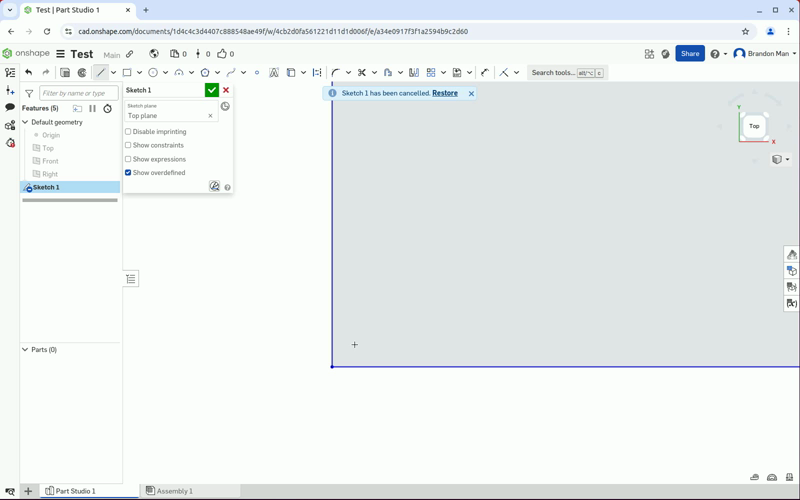
scroll(-6)
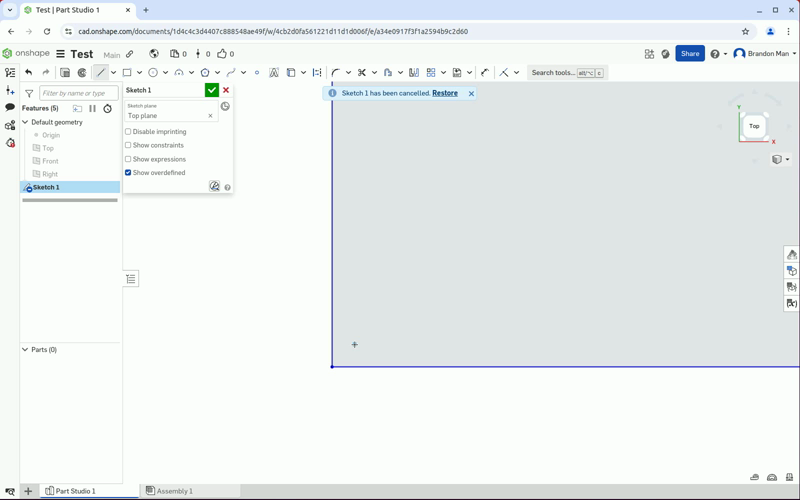
scroll(-6)
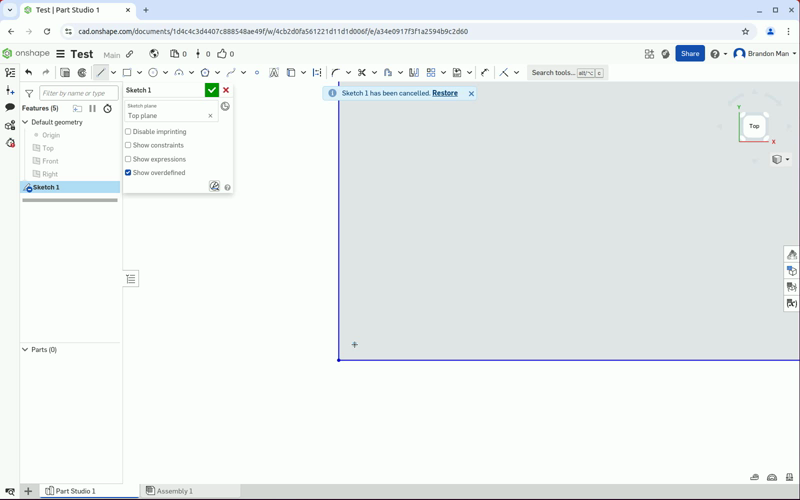
scroll(-6)
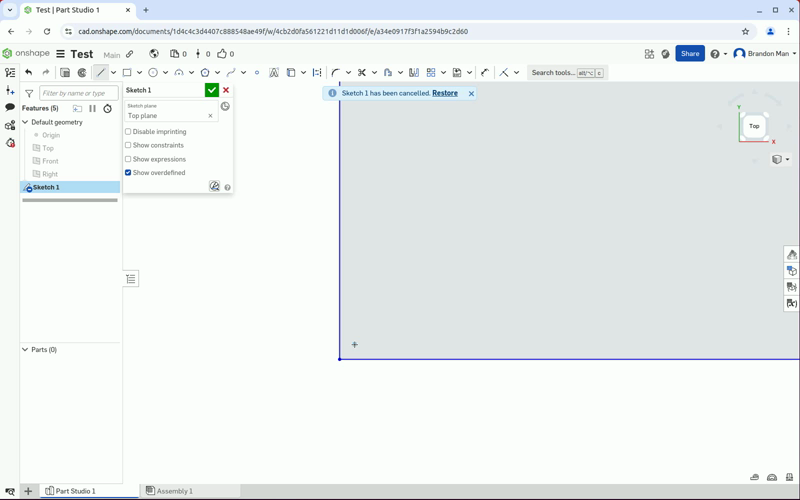
scroll(-6)
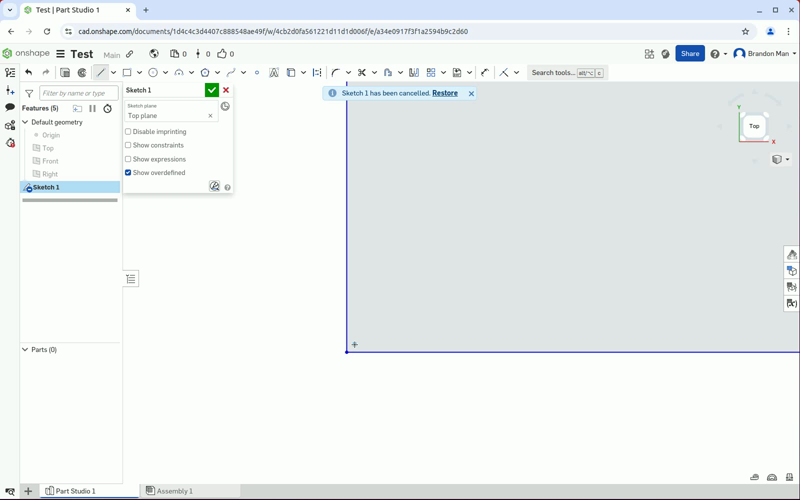
scroll(-6)
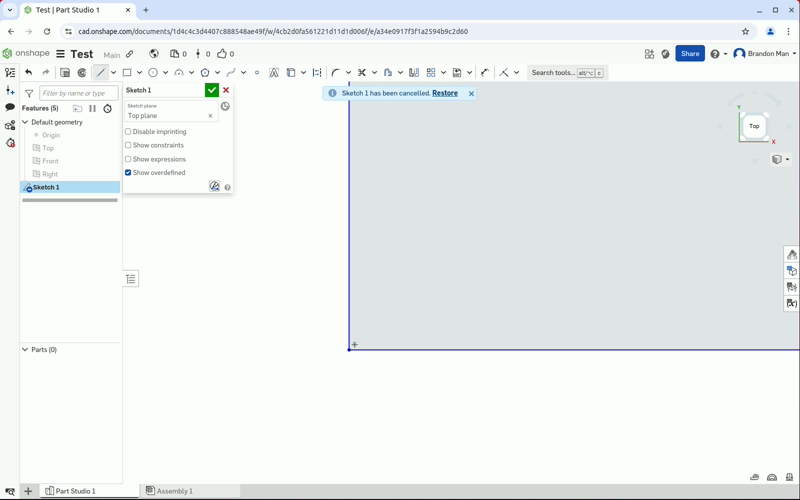
scroll(-6)
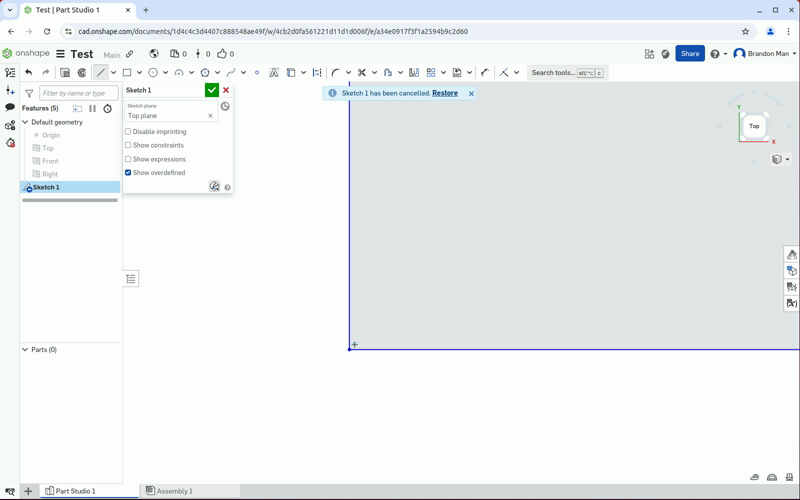
scroll(-6)
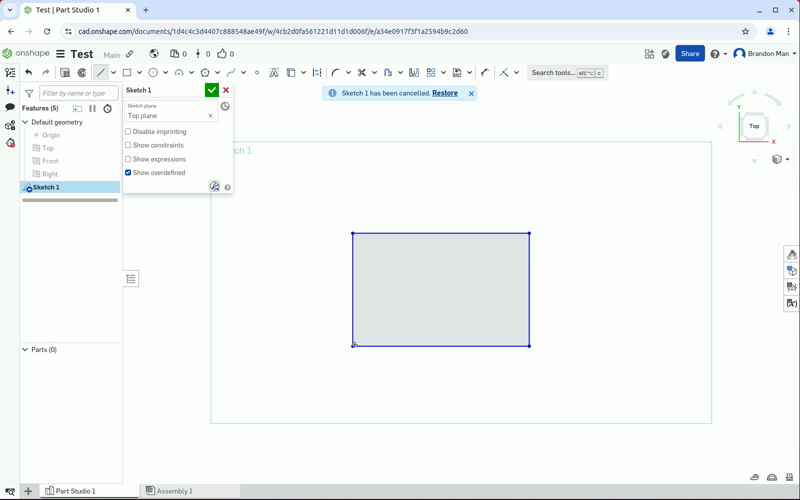
key_up(shift)
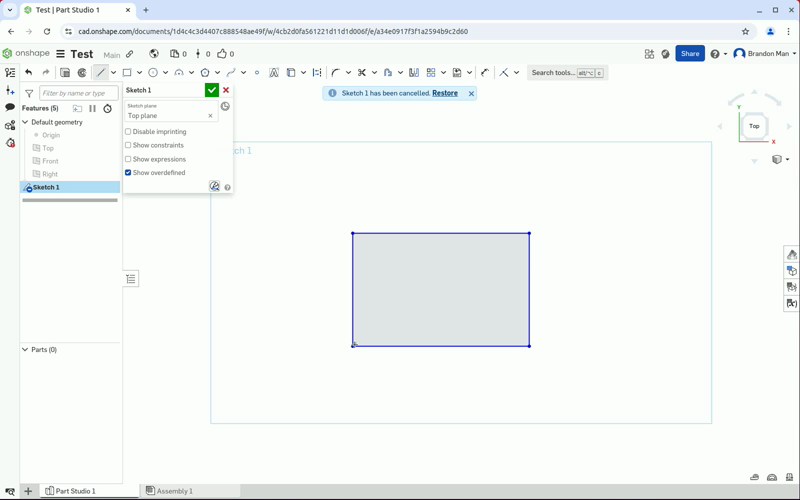
key_down(shift)
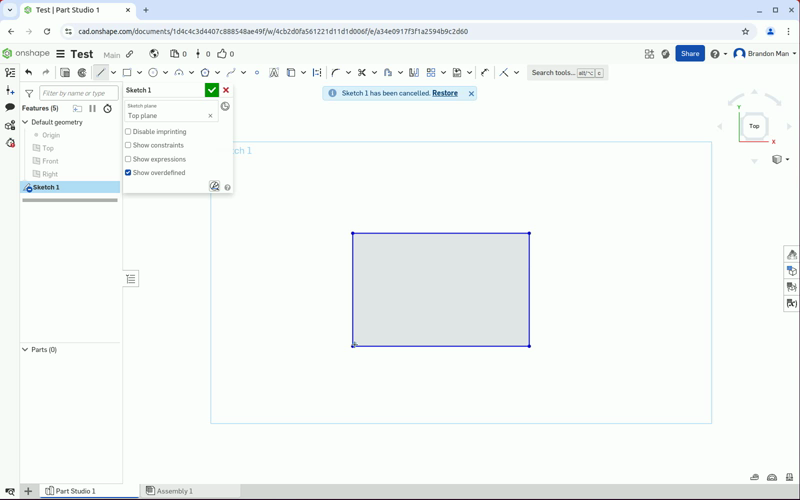
mouse_move(527, 344)
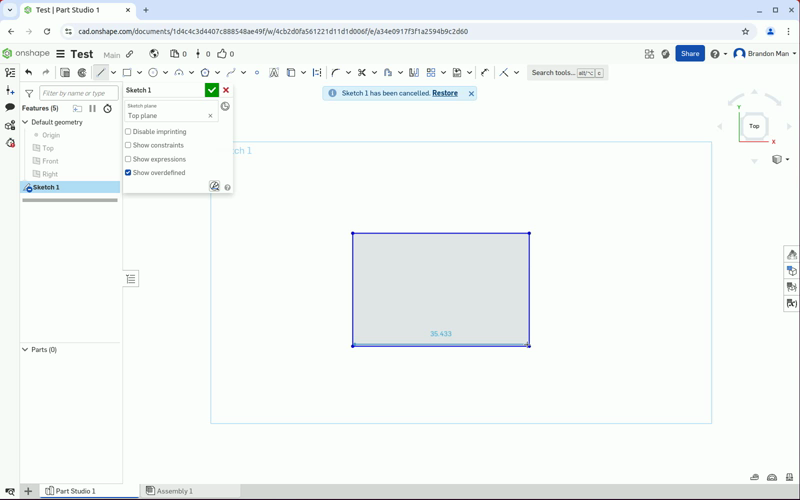
scroll(6)
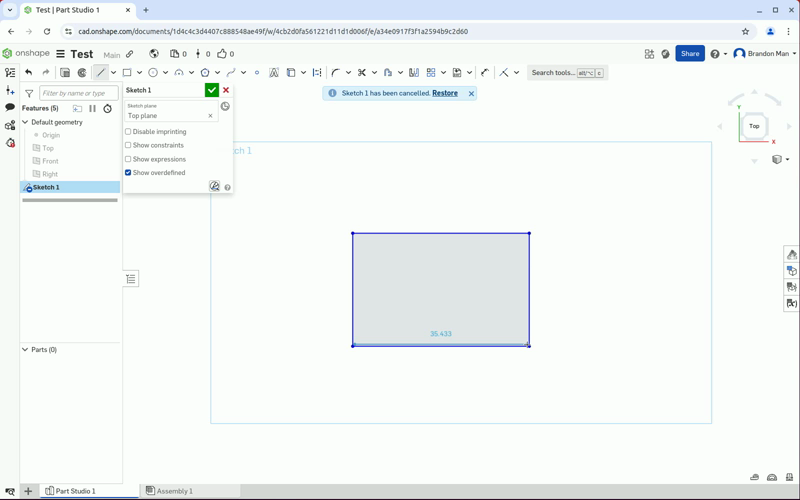
scroll(6)
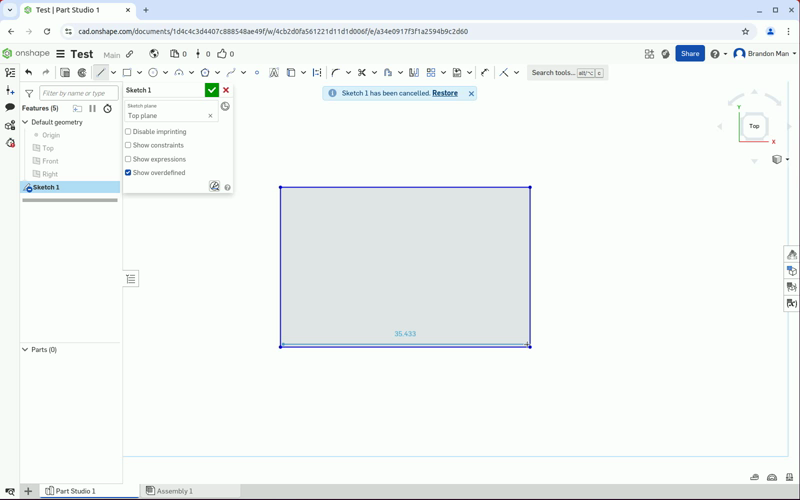
scroll(6)
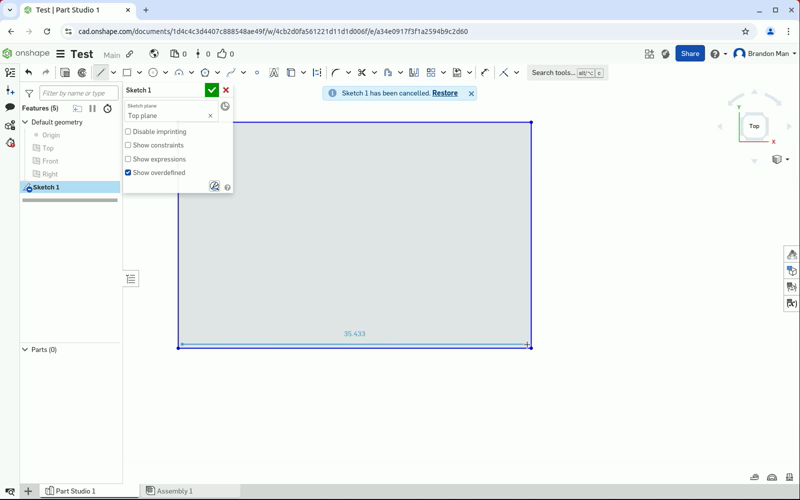
scroll(6)
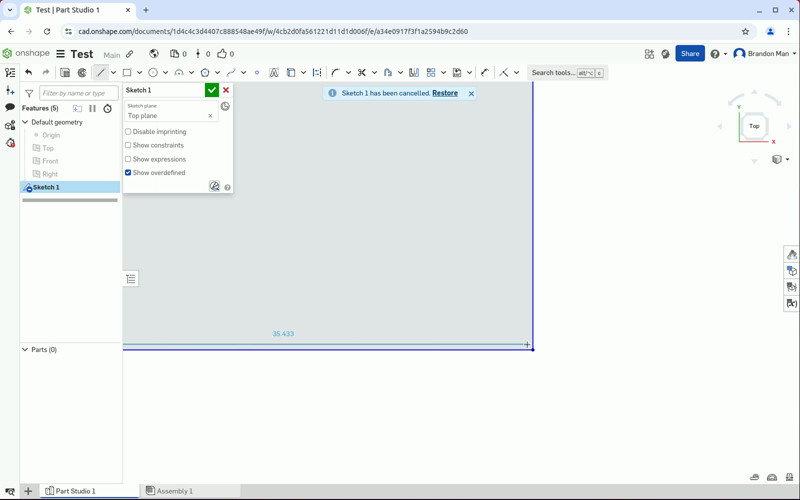
scroll(6)
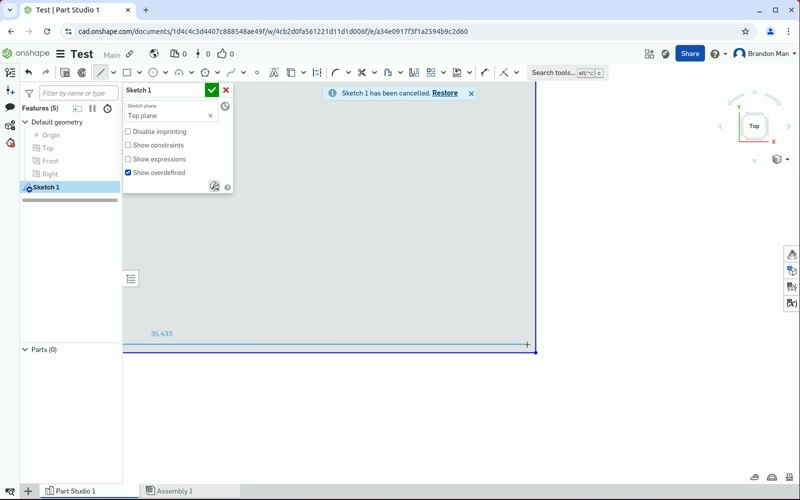
scroll(6)
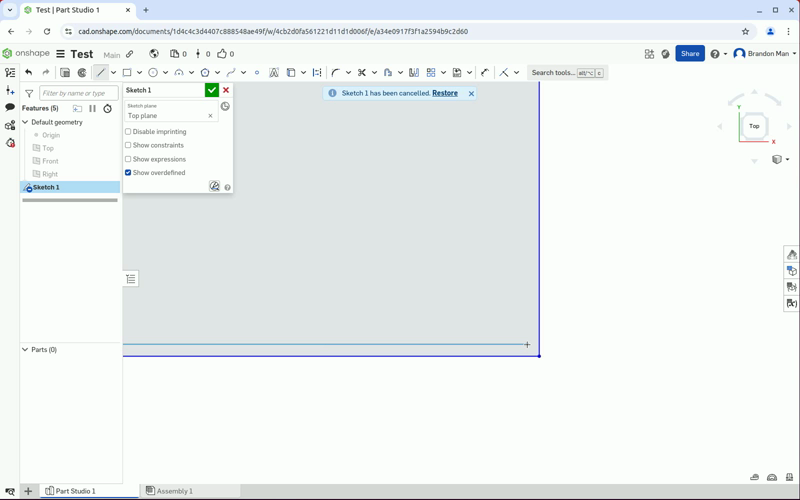
scroll(6)
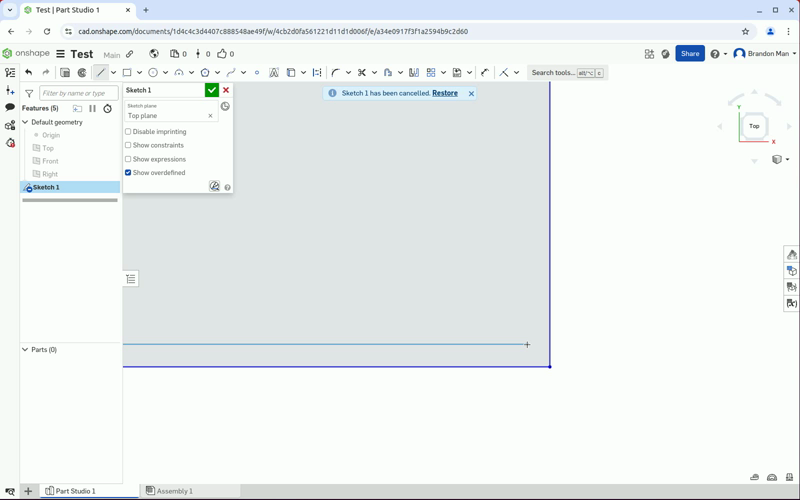
click(527, 344)
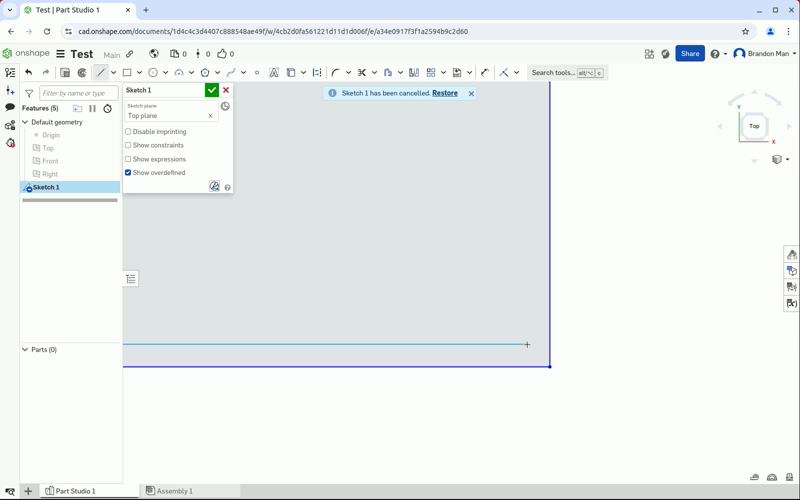
scroll(-6)
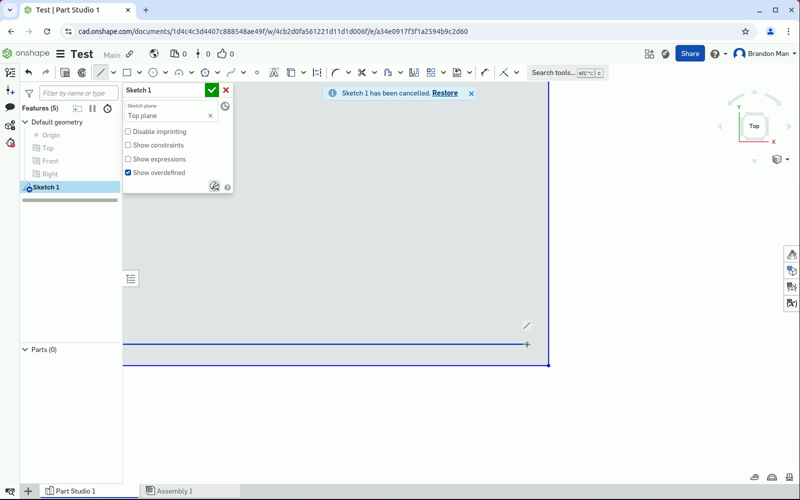
scroll(-6)
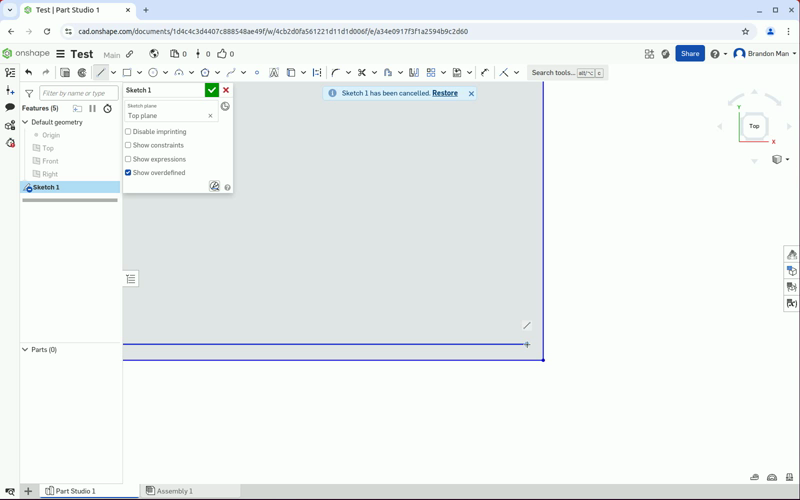
scroll(-6)
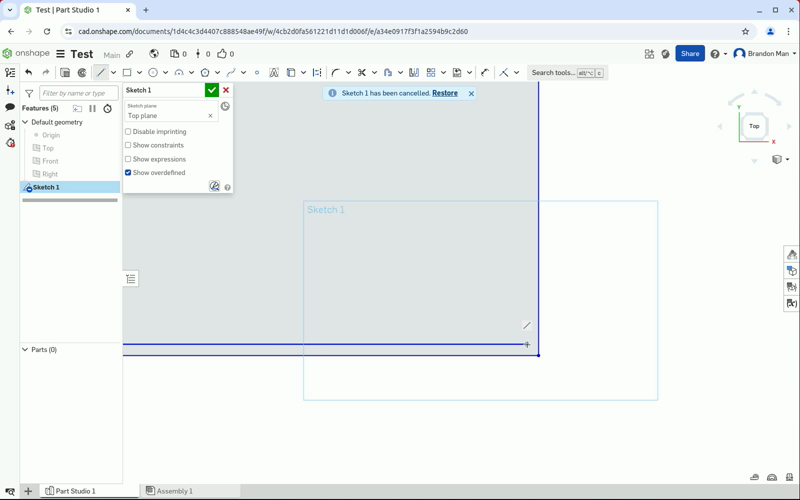
scroll(-6)
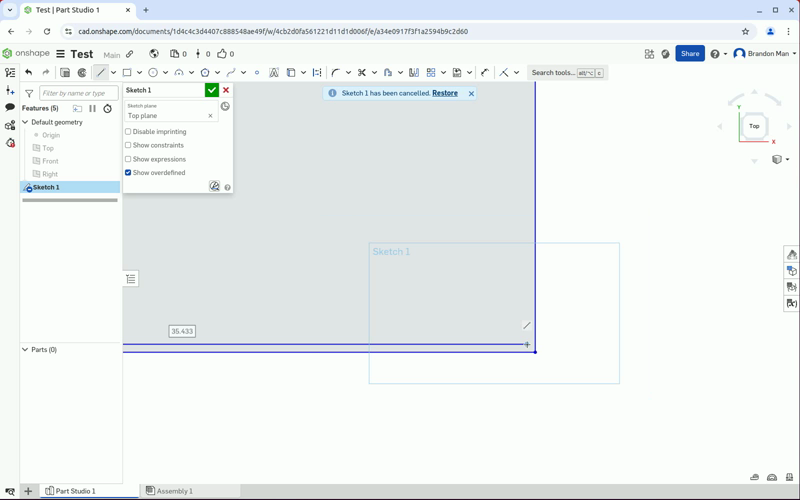
scroll(-6)
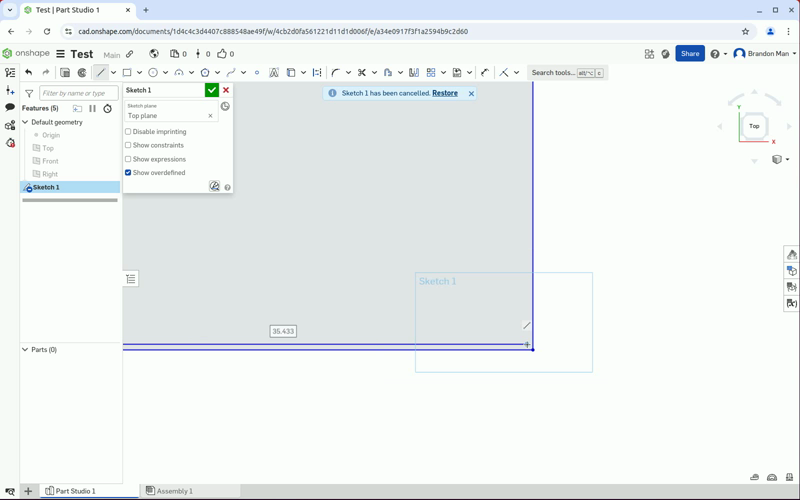
scroll(-6)
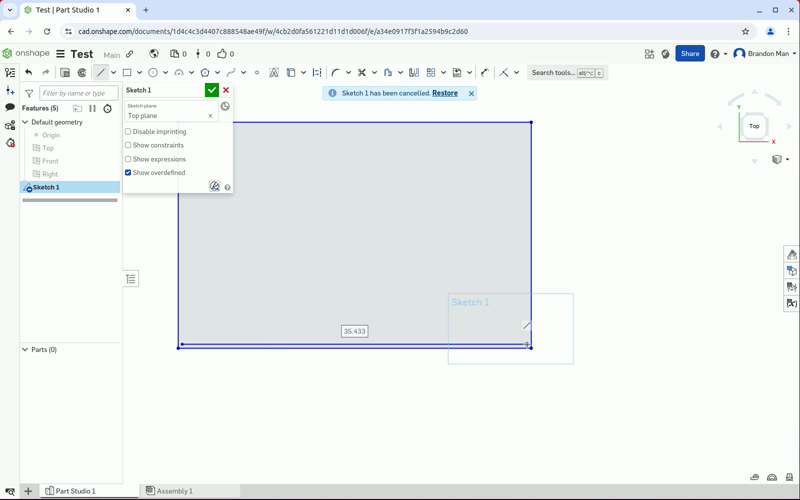
scroll(-6)
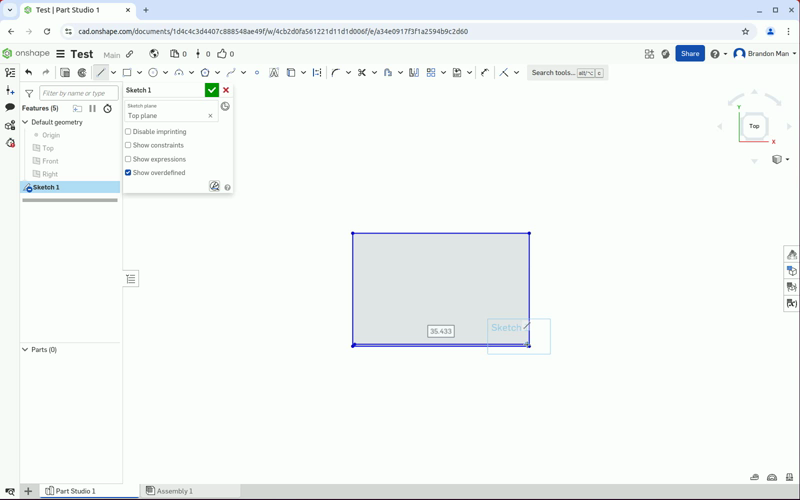
key_up(shift)
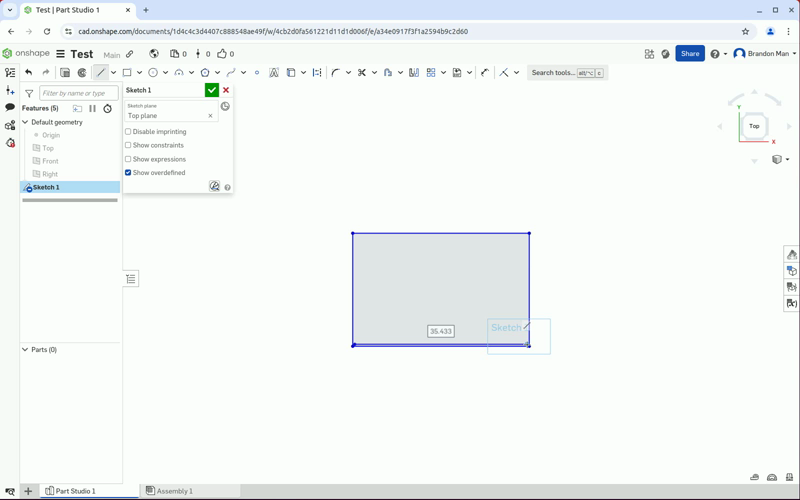
key_down(shift)
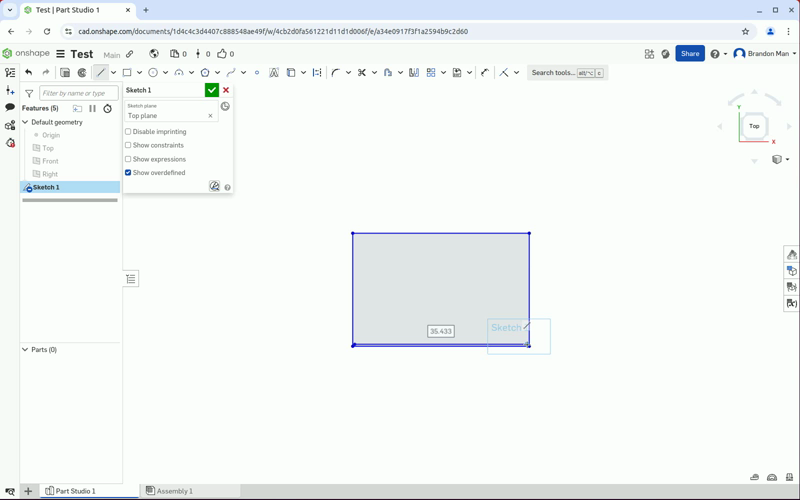
mouse_move(527, 234)
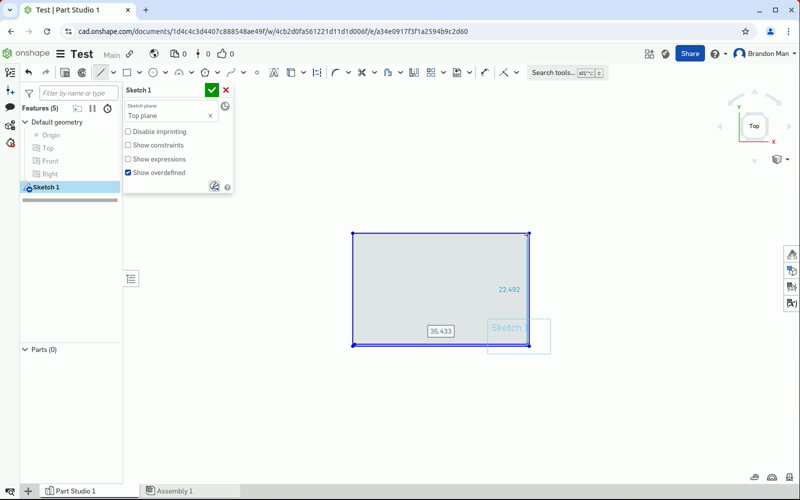
scroll(6)
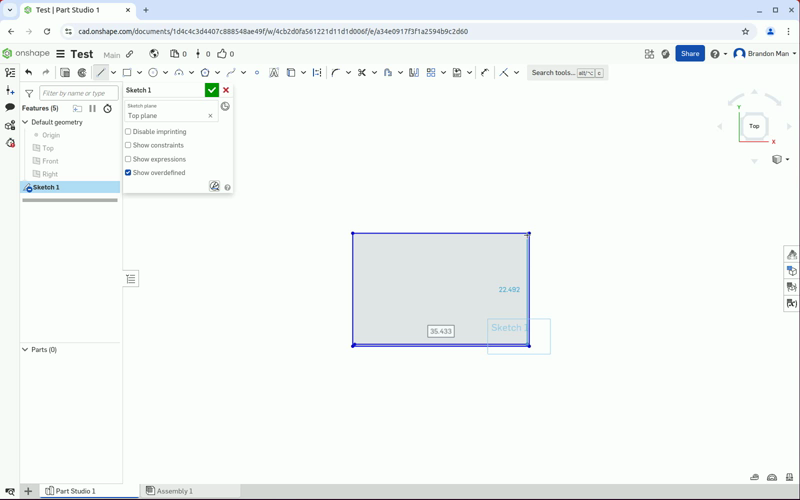
scroll(6)
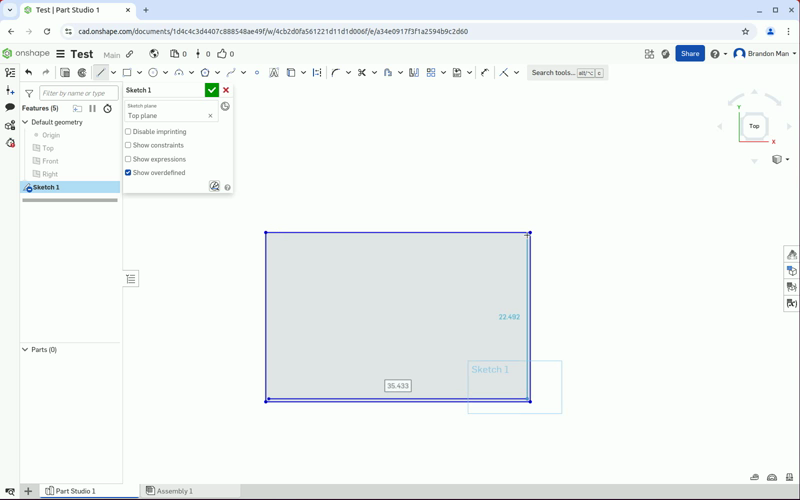
scroll(6)
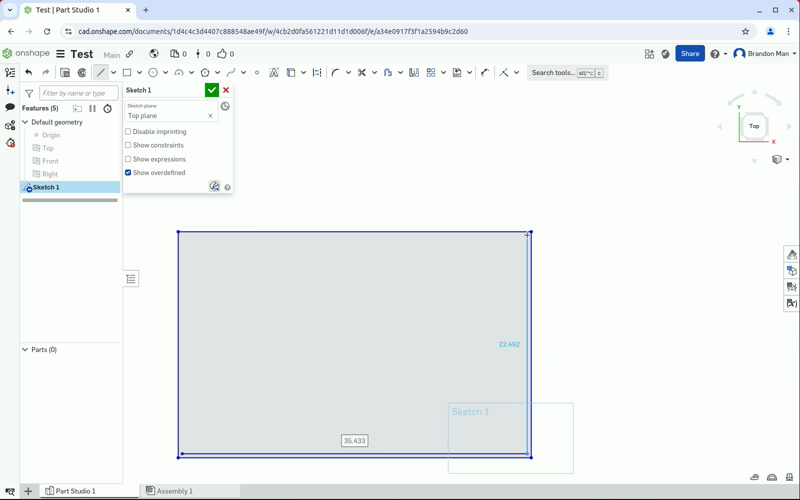
scroll(6)
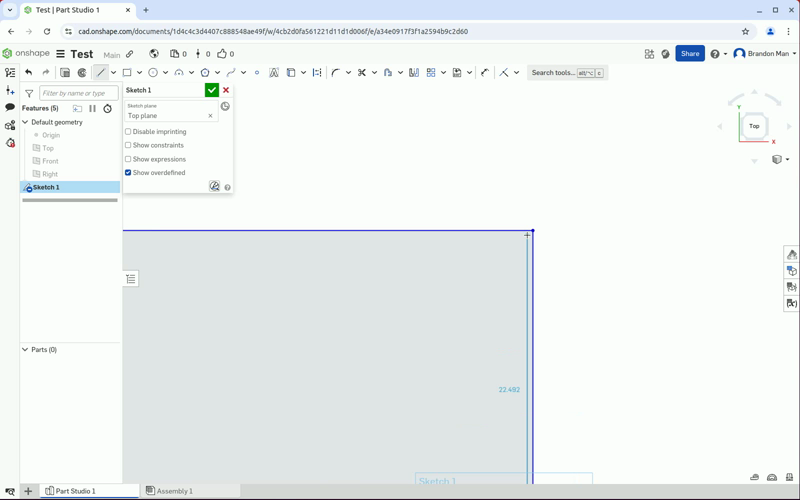
scroll(6)
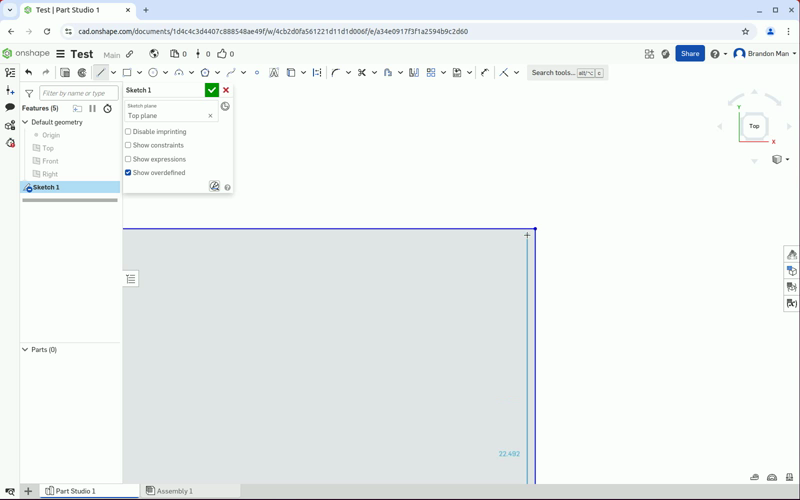
scroll(6)
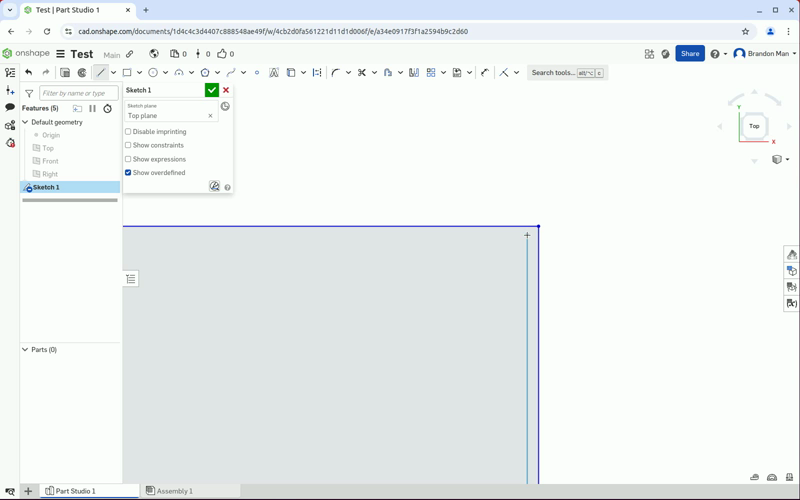
scroll(6)
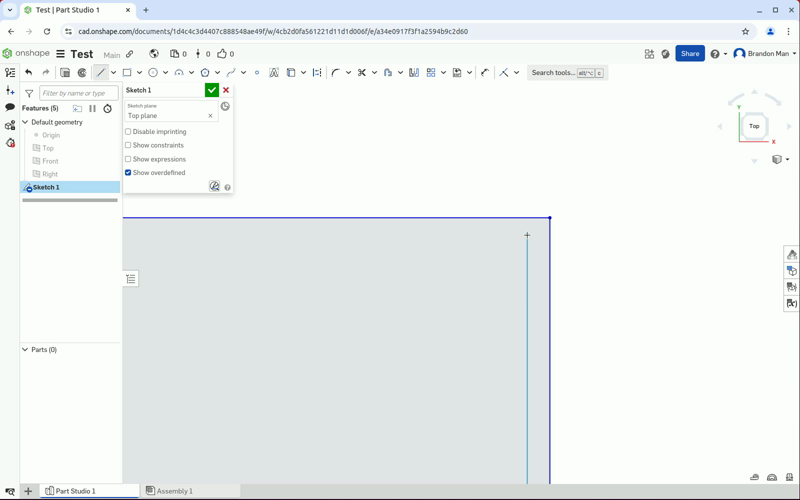
click(527, 234)
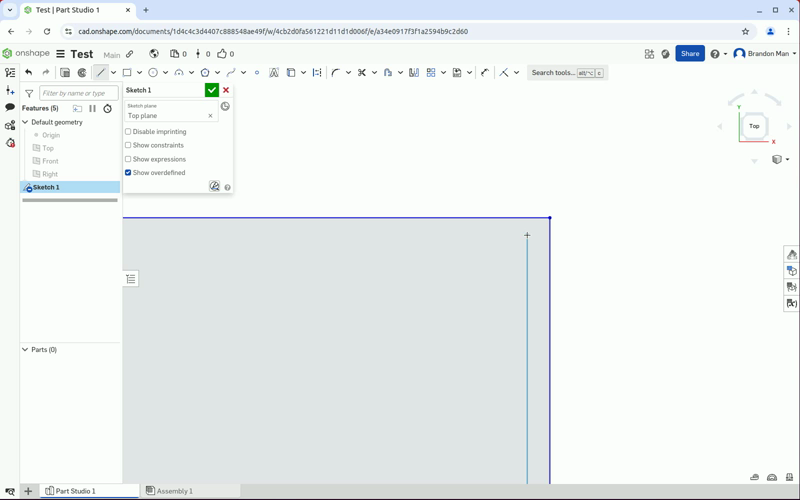
scroll(-6)
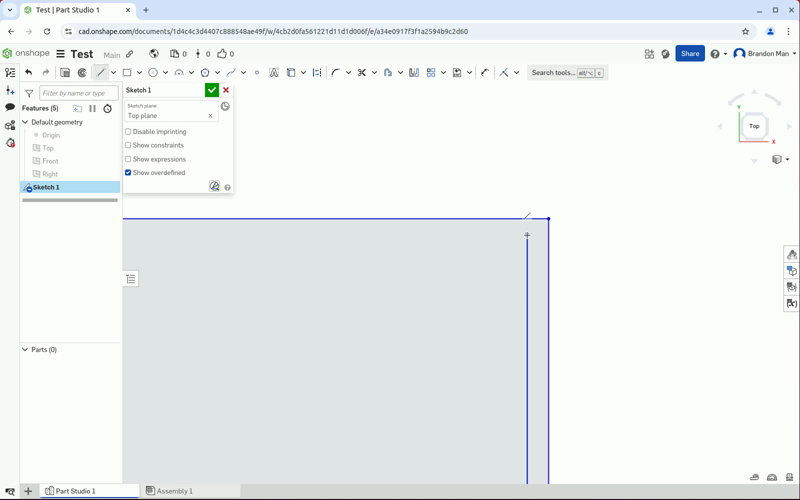
scroll(-6)
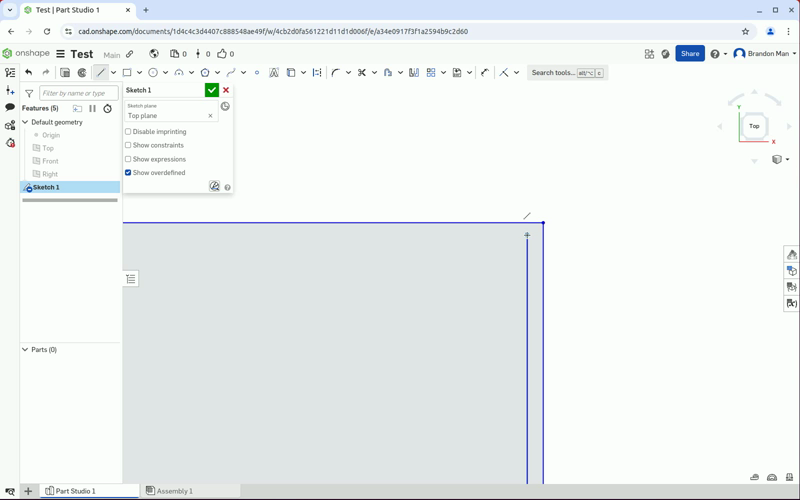
scroll(-6)
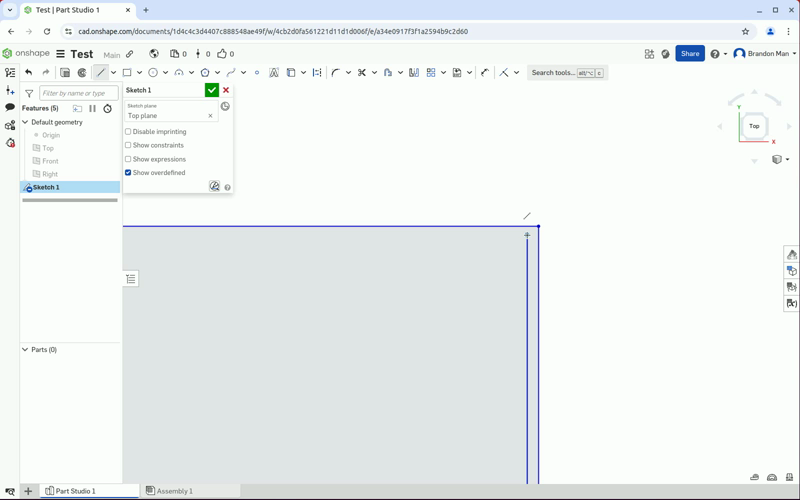
scroll(-6)
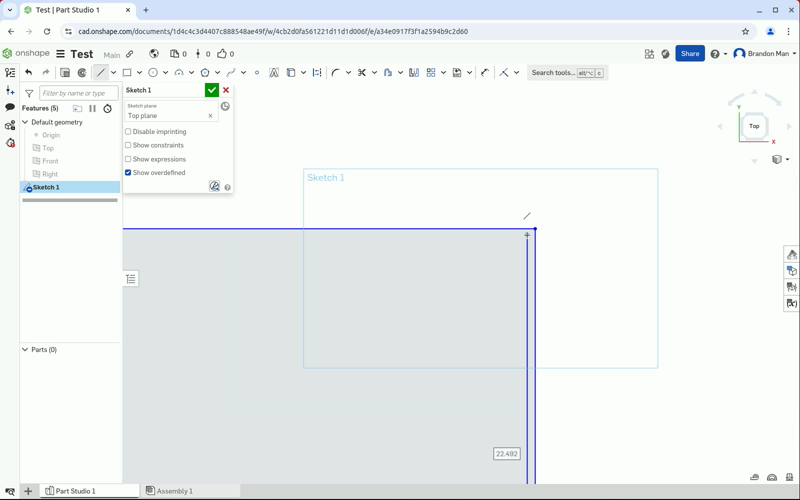
scroll(-6)
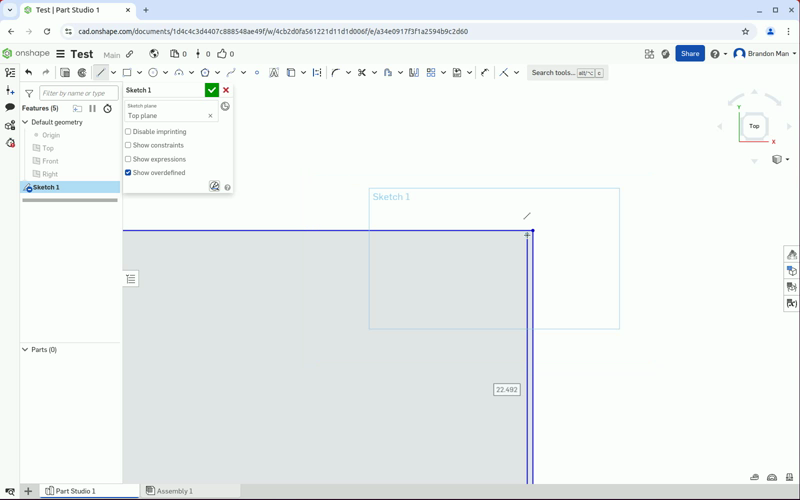
scroll(-6)
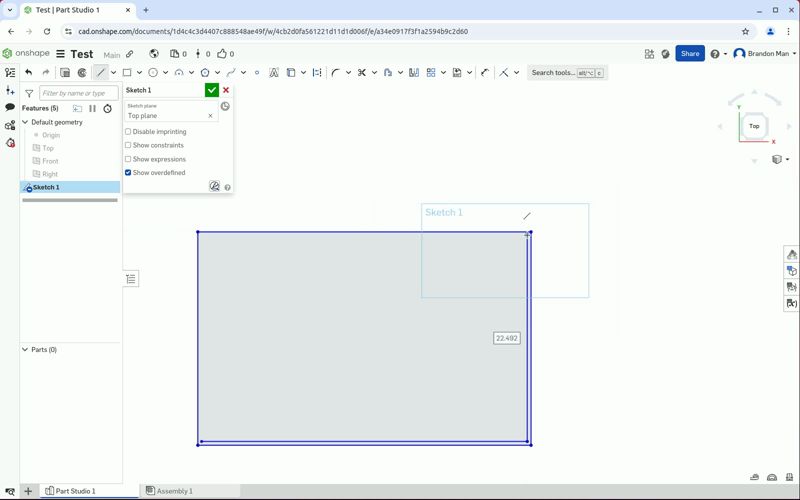
scroll(-6)
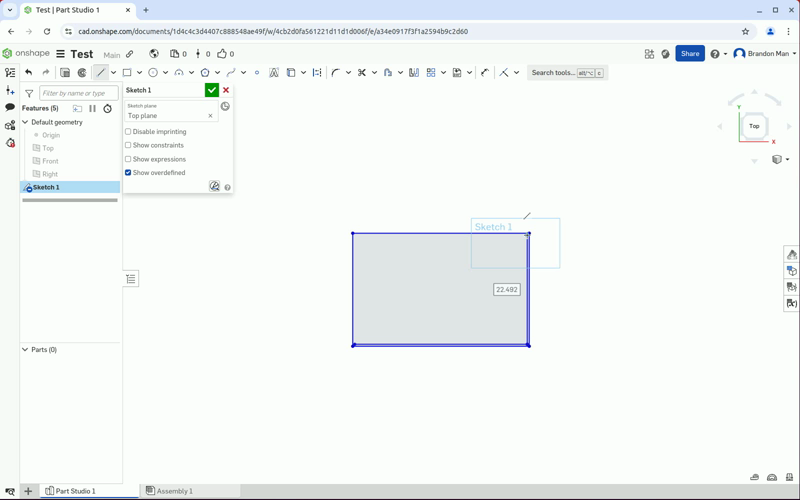
key_up(shift)
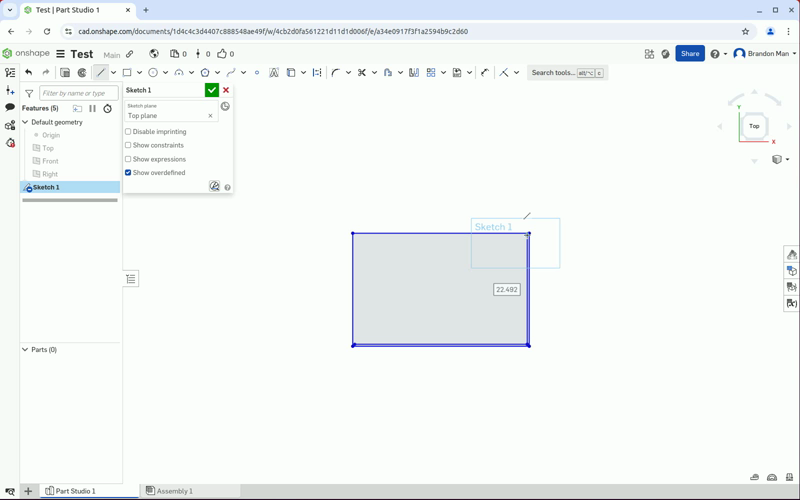
key_down(shift)
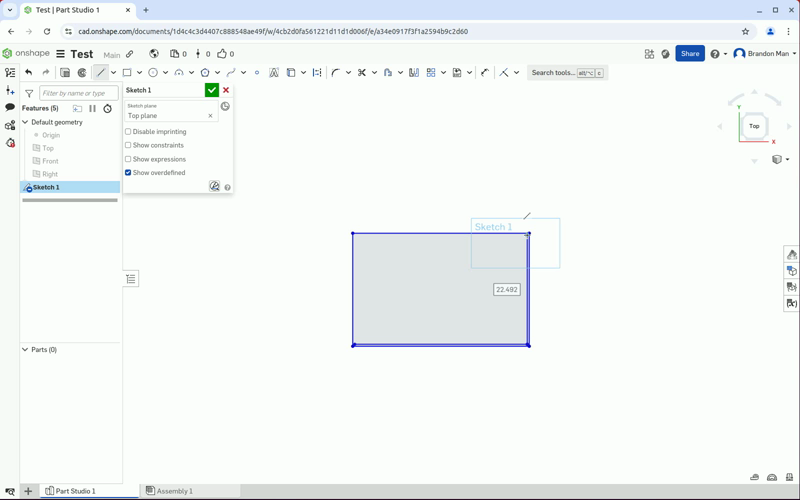
mouse_move(354, 234)
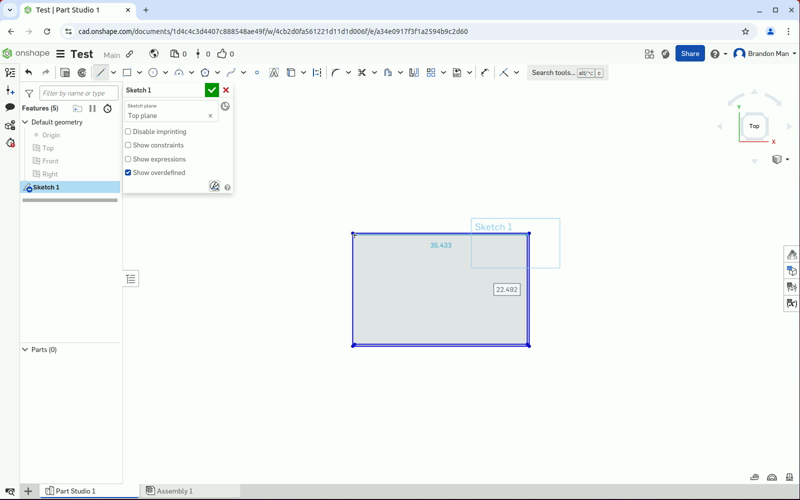
scroll(6)
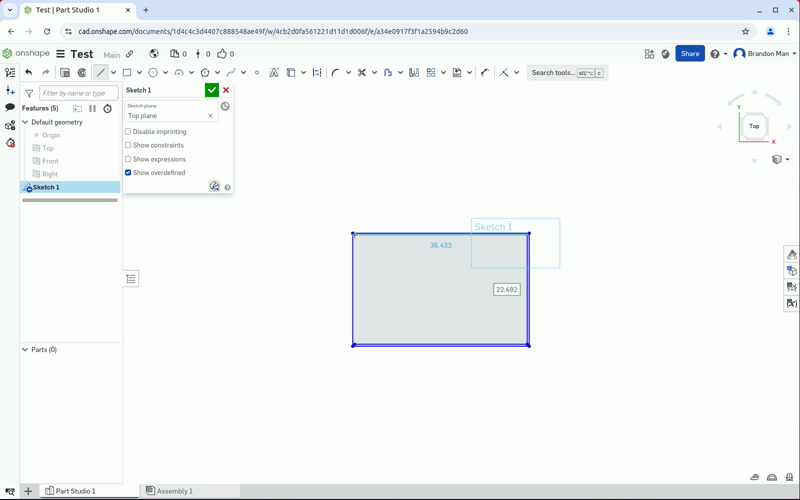
scroll(6)
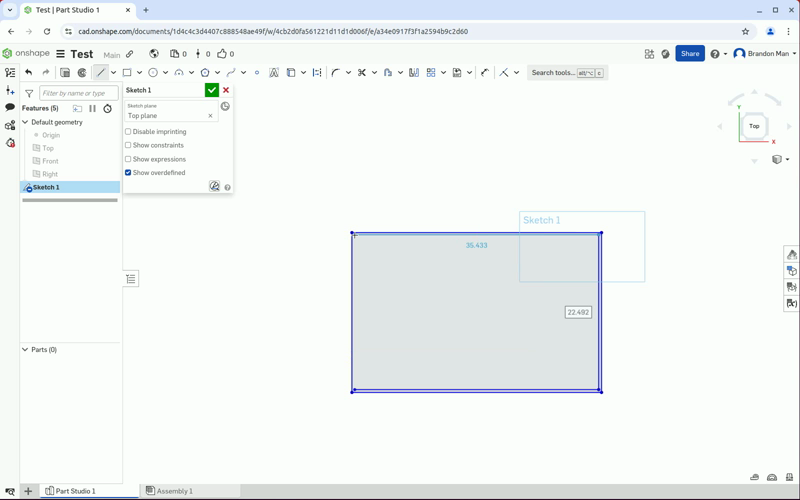
scroll(6)
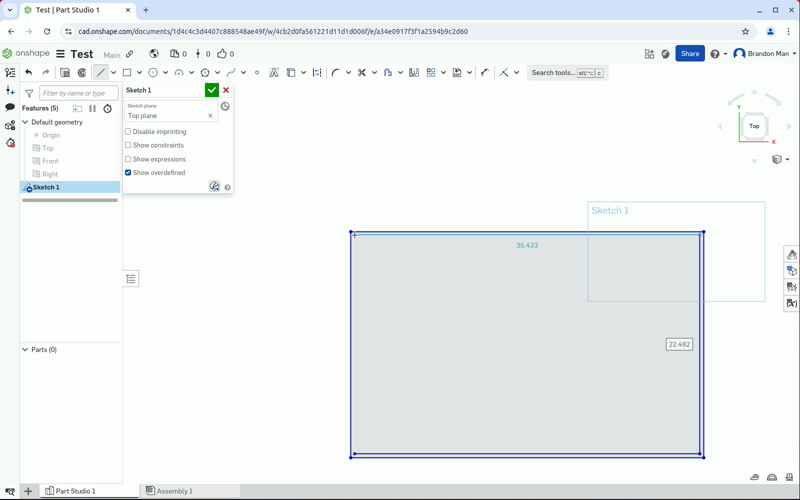
scroll(6)
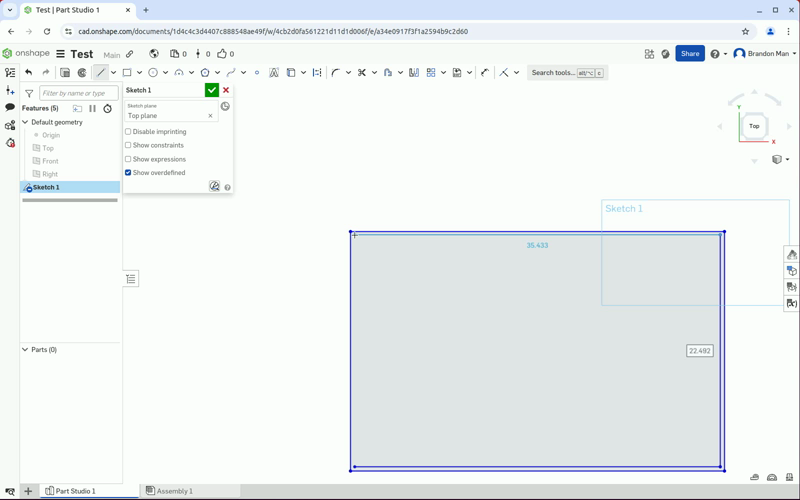
scroll(6)
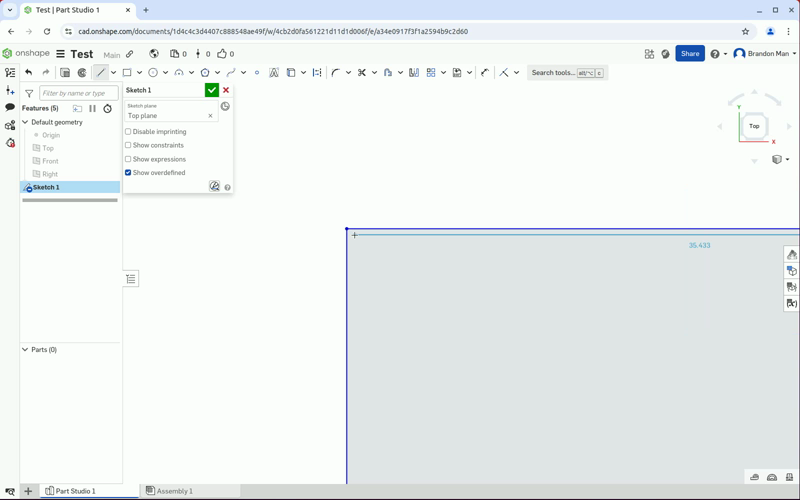
scroll(6)
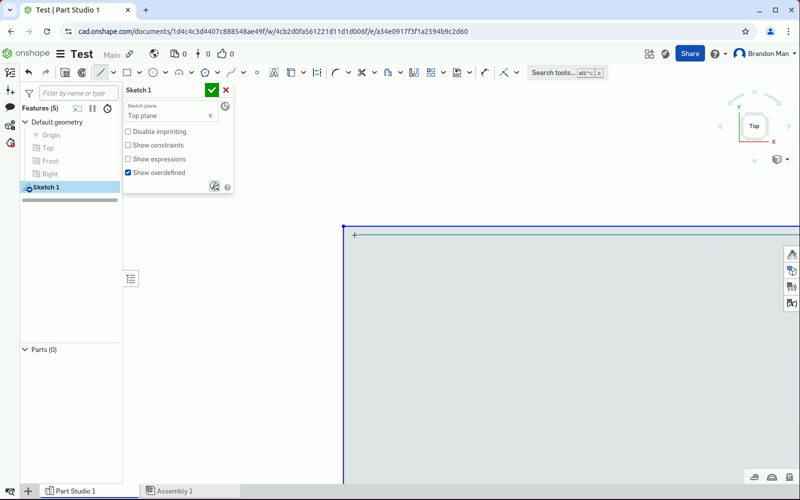
scroll(6)
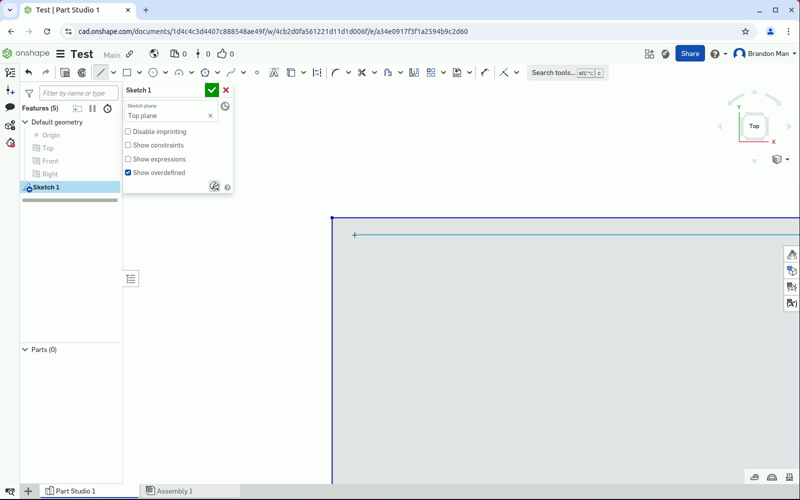
click(354, 234)
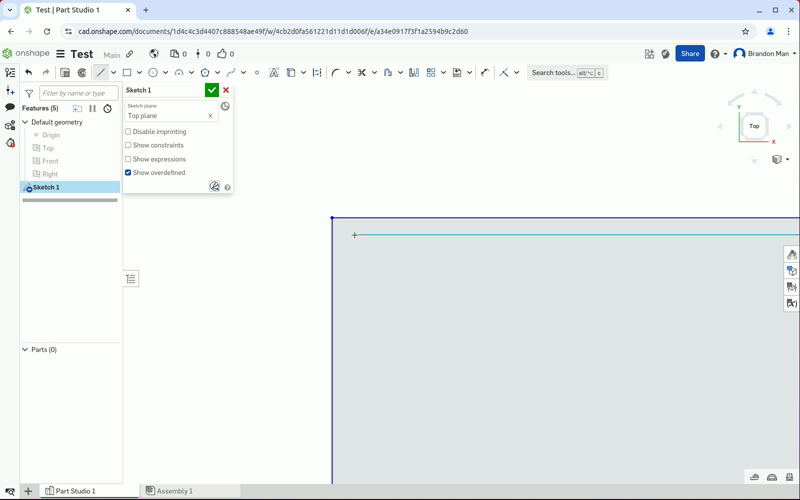
scroll(-6)
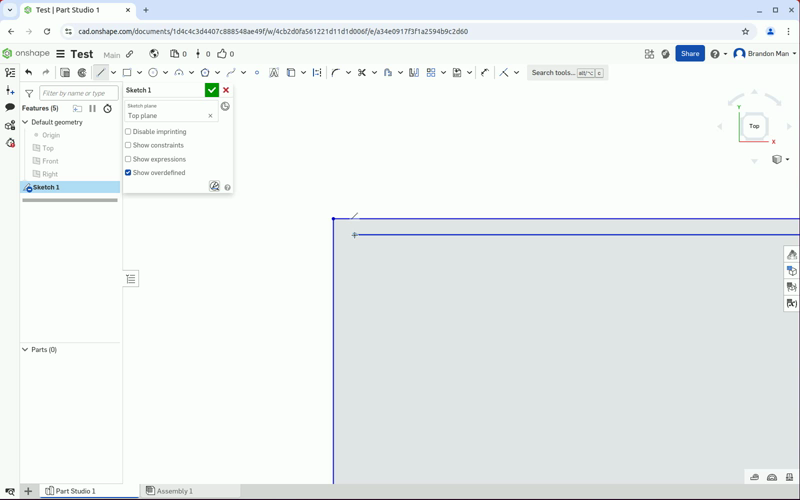
scroll(-6)
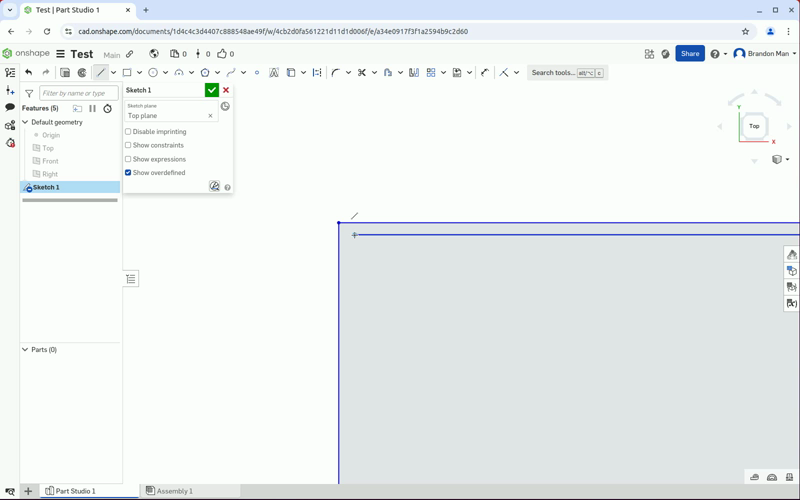
scroll(-6)
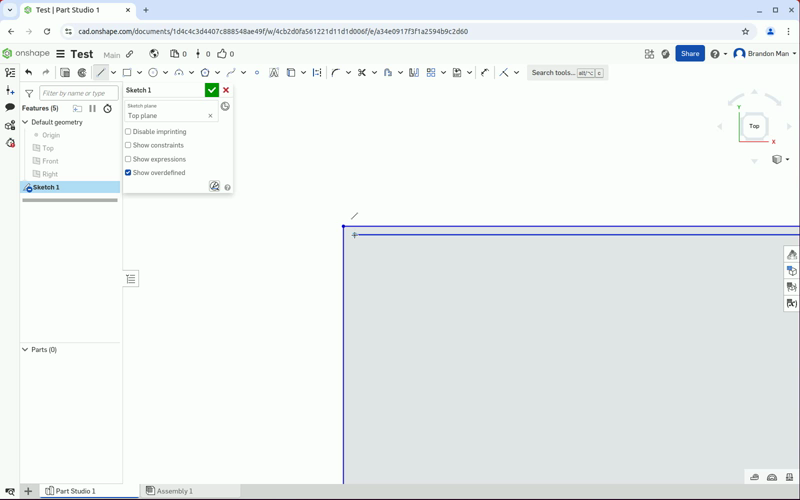
scroll(-6)
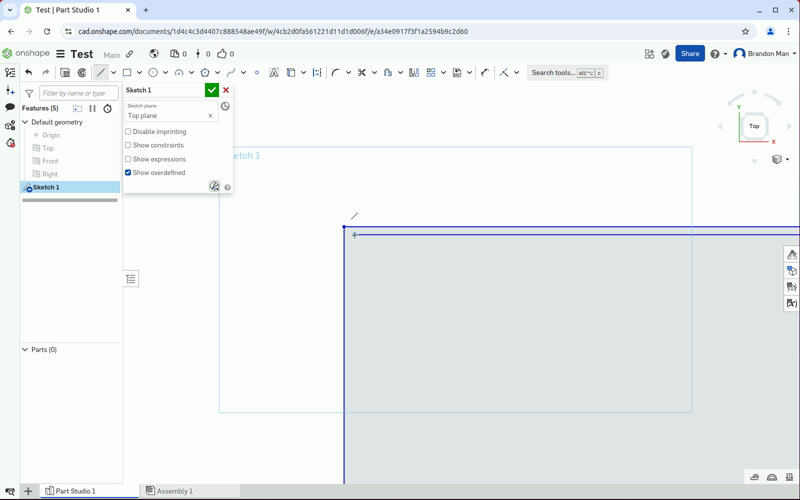
scroll(-6)
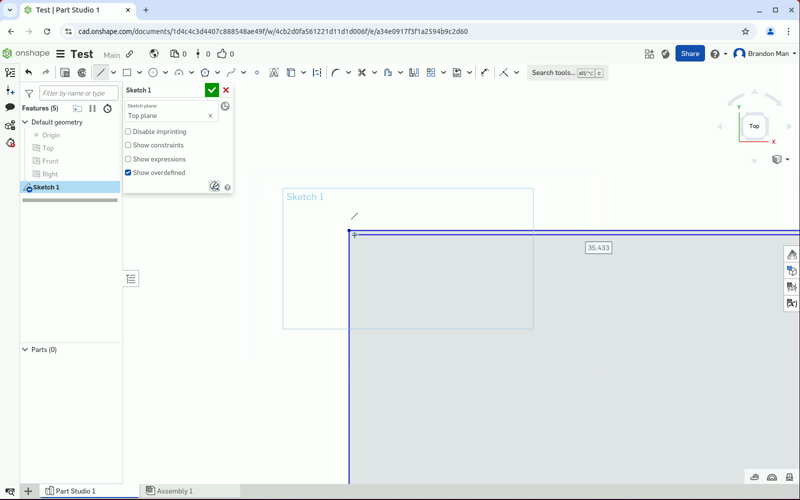
scroll(-6)
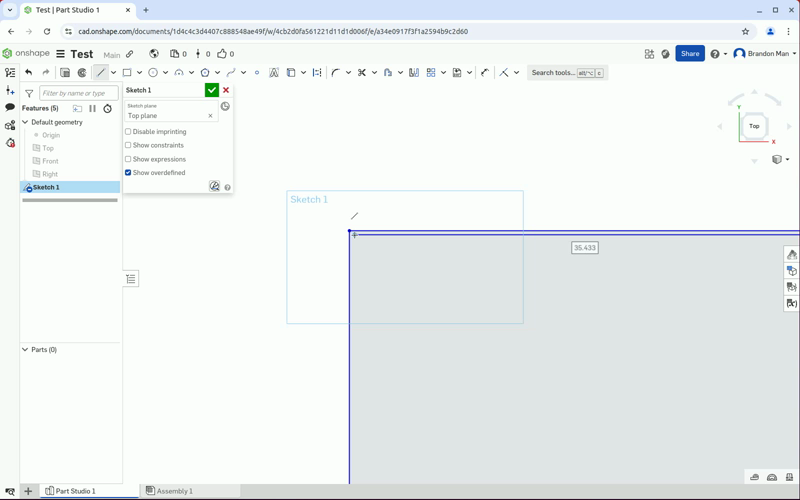
scroll(-6)
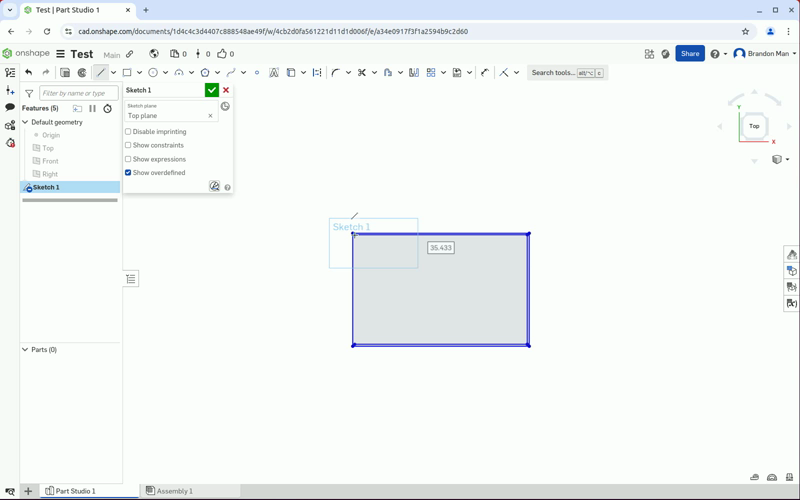
key_up(shift)
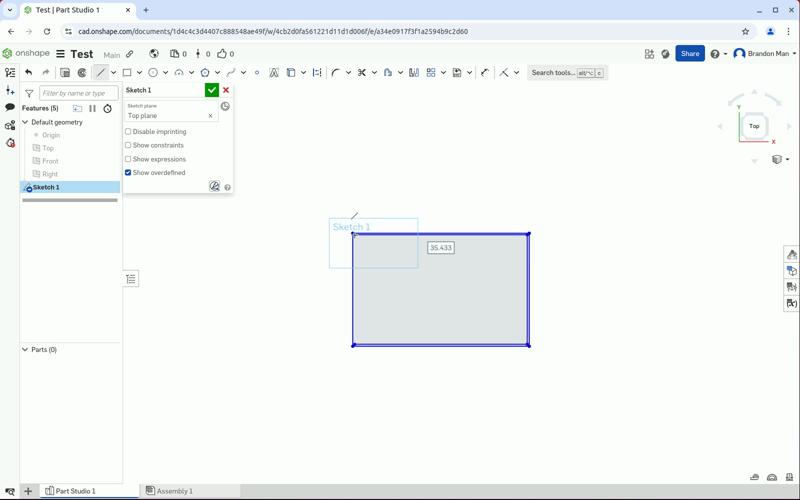
key_down(shift)
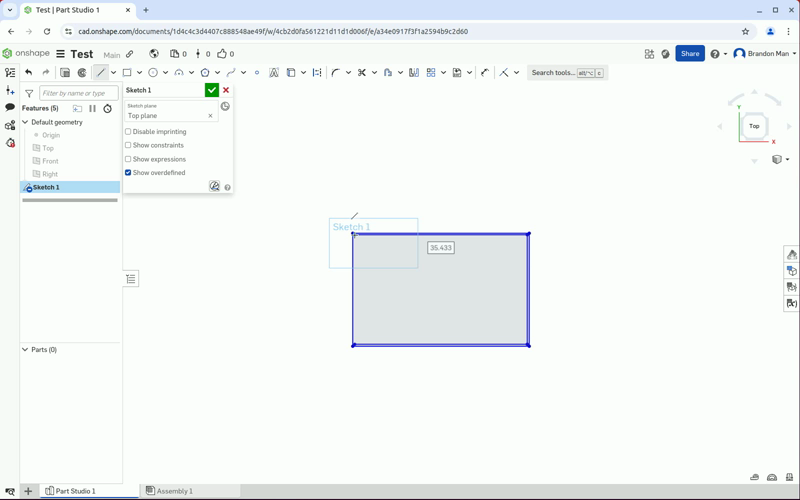
mouse_move(354, 344)
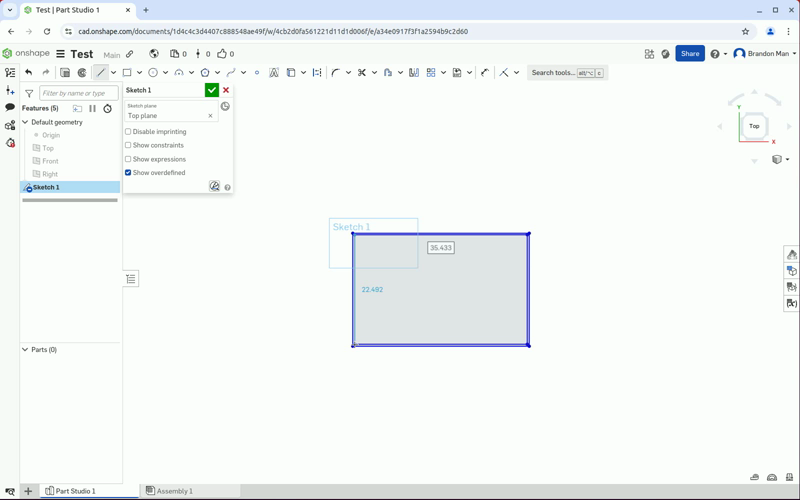
scroll(6)
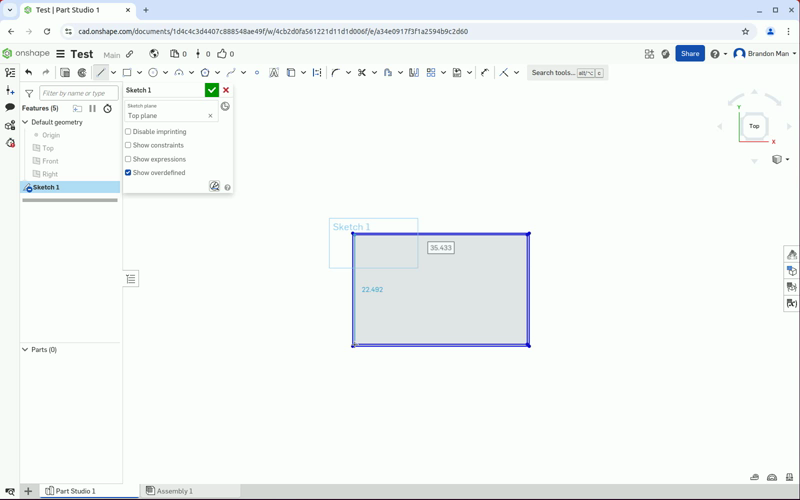
scroll(6)
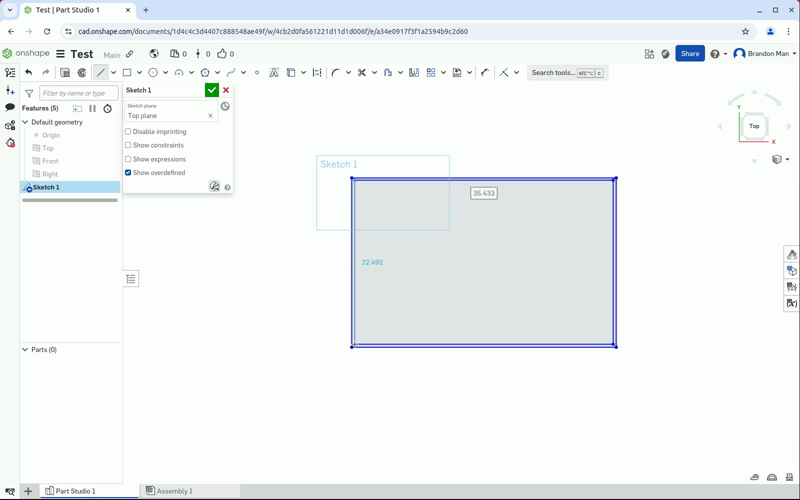
scroll(6)
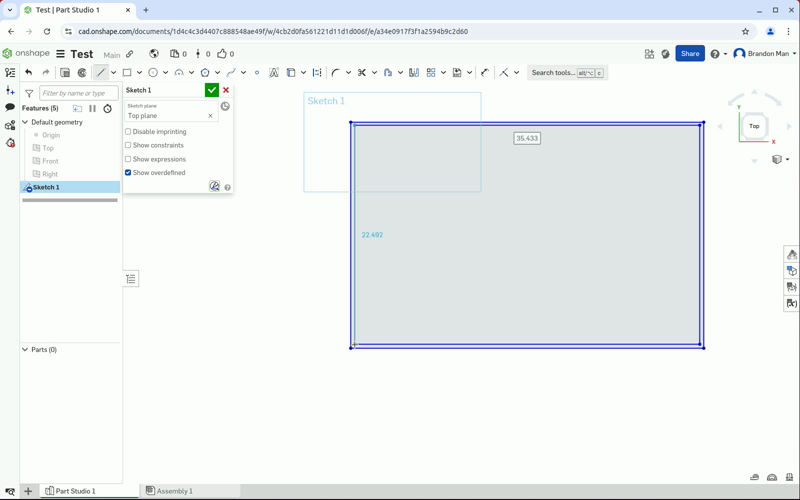
scroll(6)
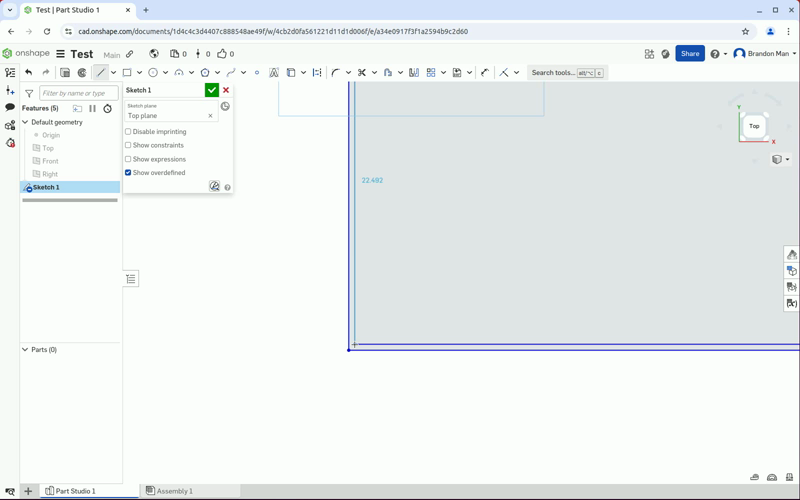
scroll(6)
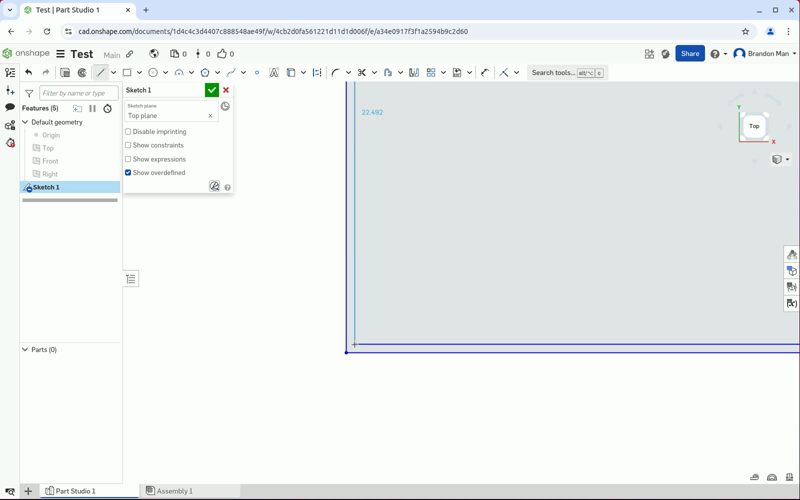
scroll(6)
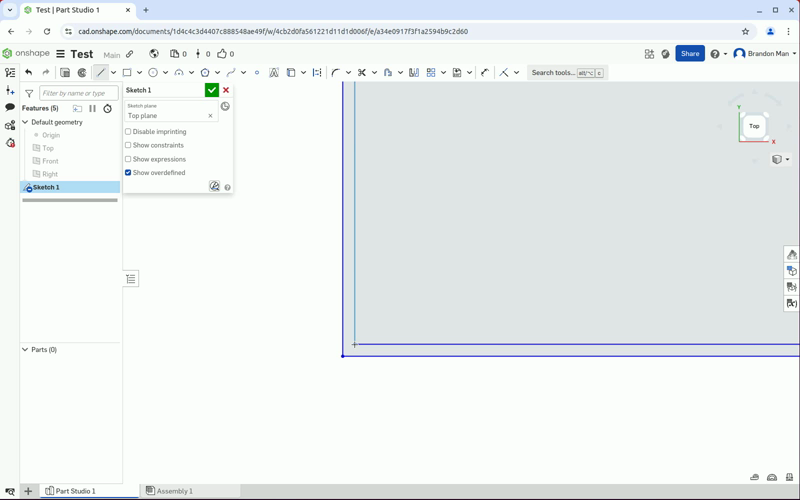
scroll(6)
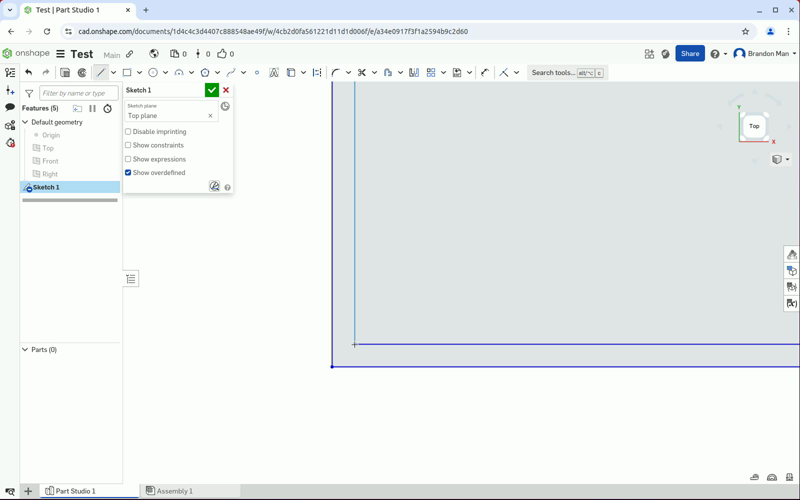
key_up(shift)
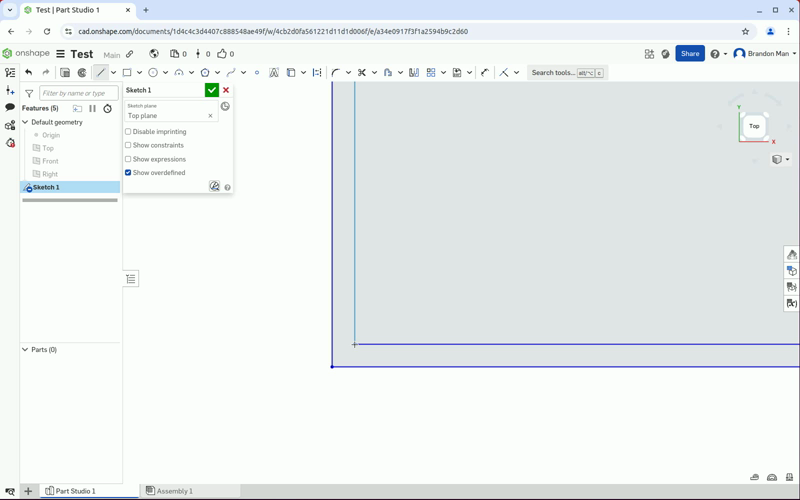
click(354, 344)
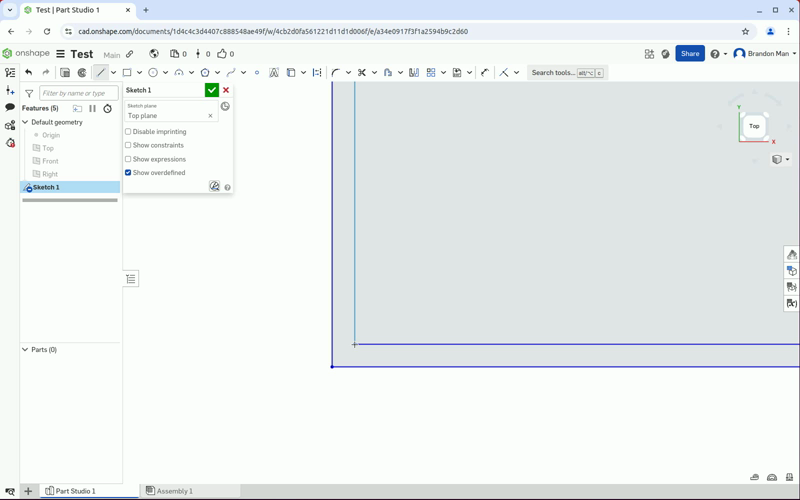
scroll(-6)
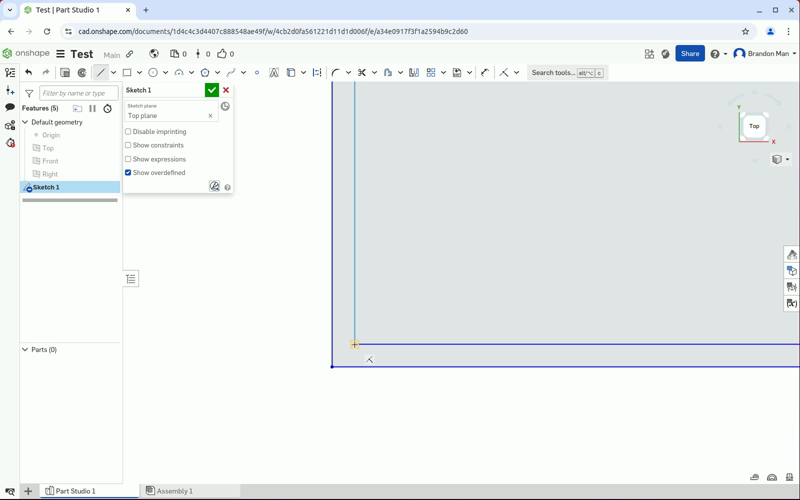
scroll(-6)
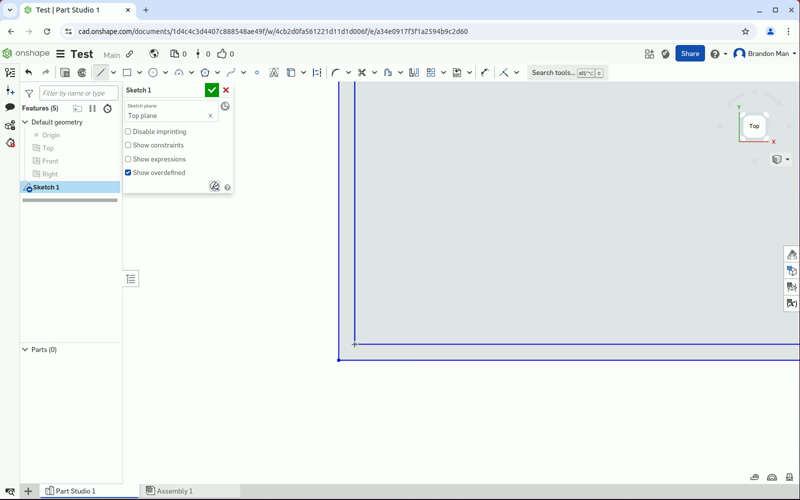
scroll(-6)
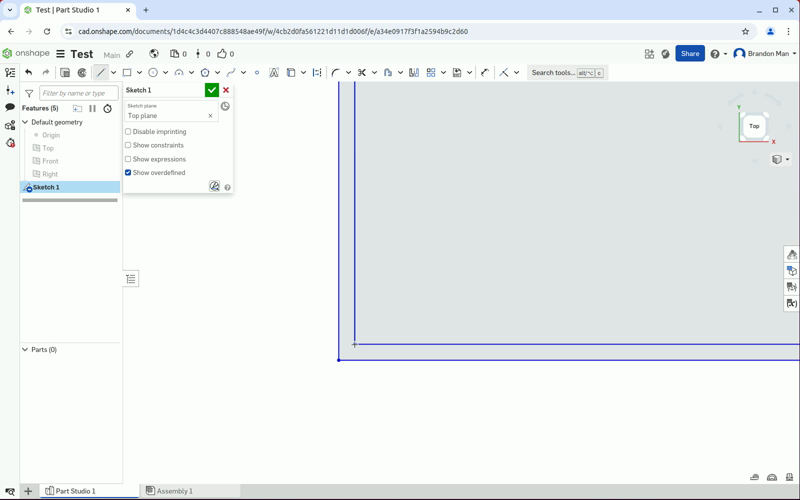
scroll(-6)
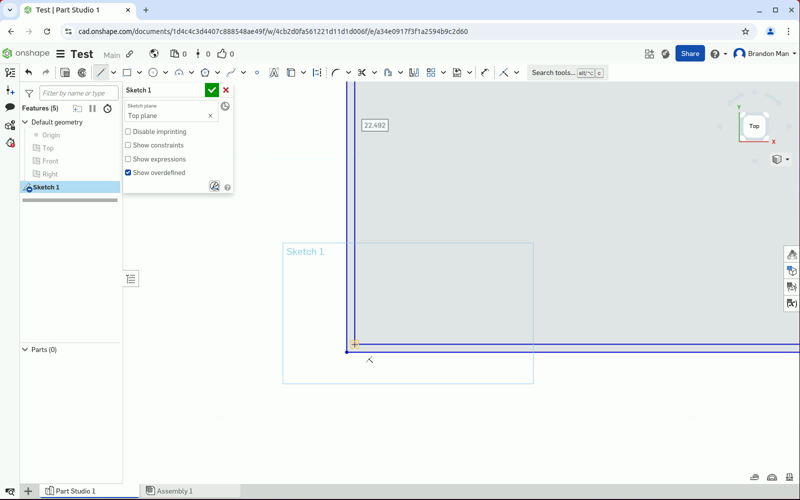
scroll(-6)
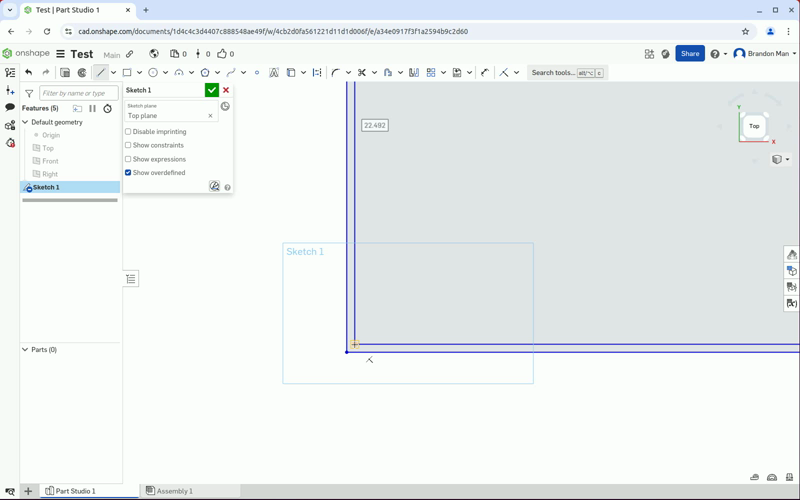
scroll(-6)
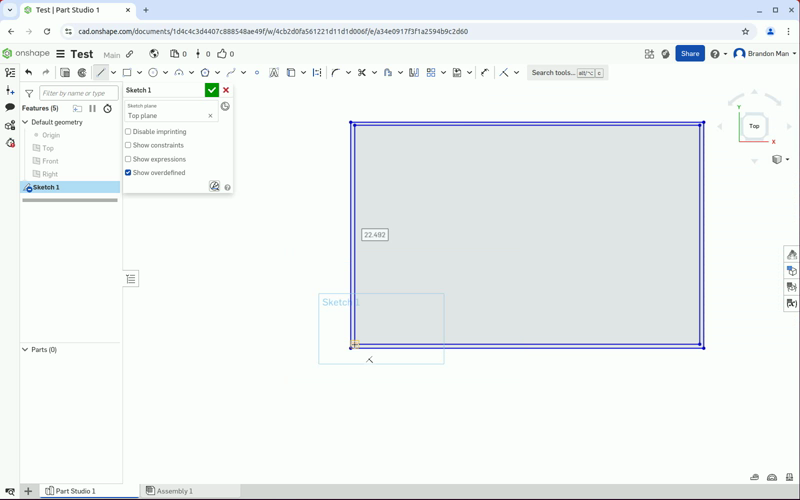
scroll(-6)
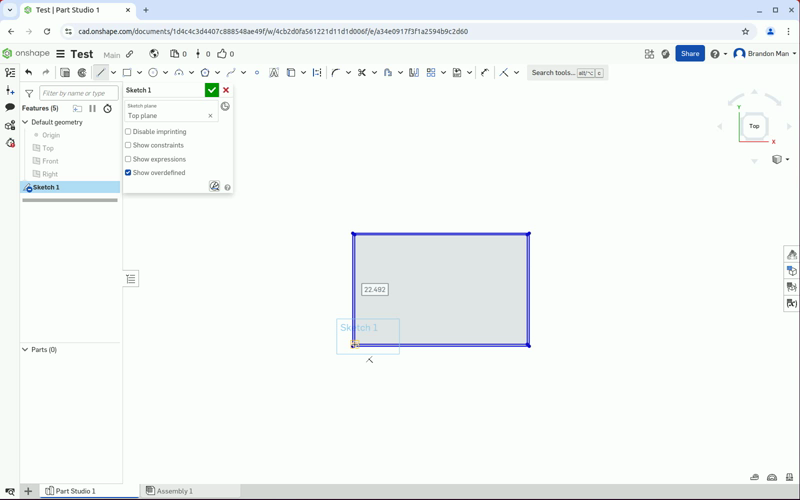
key(esc)
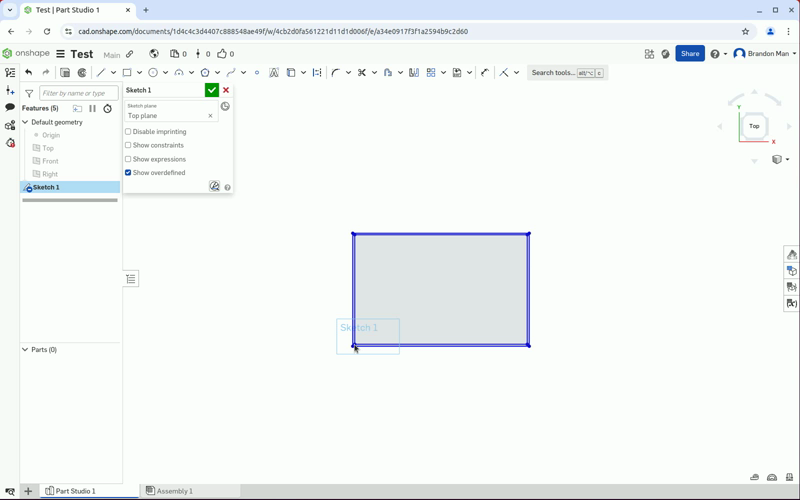
mouse_move(385, 234)
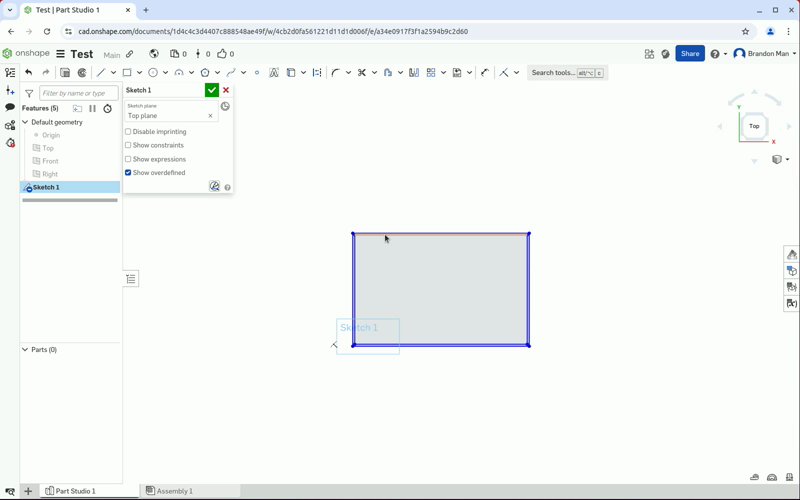
scroll(6)
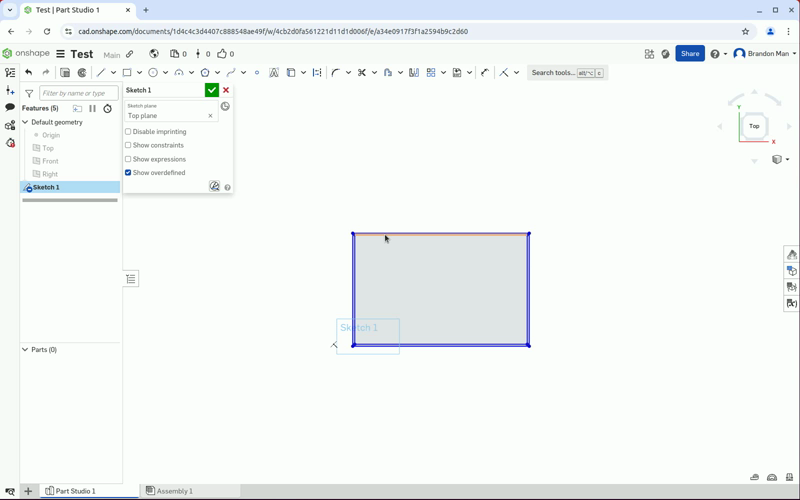
scroll(6)
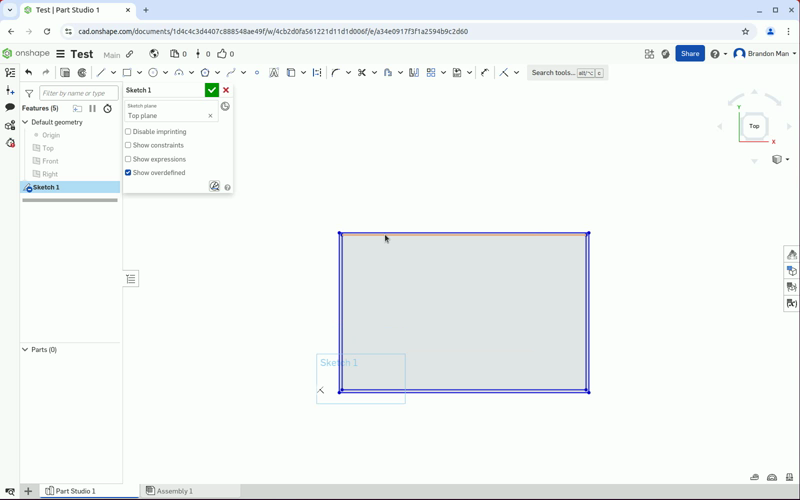
scroll(6)
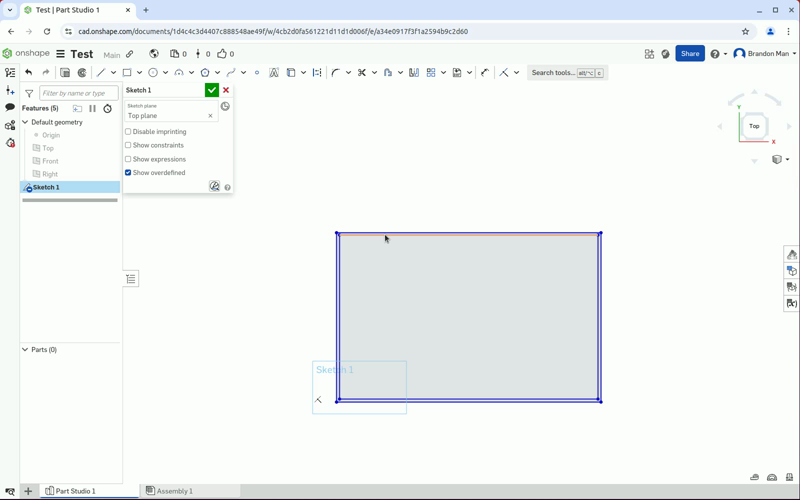
scroll(6)
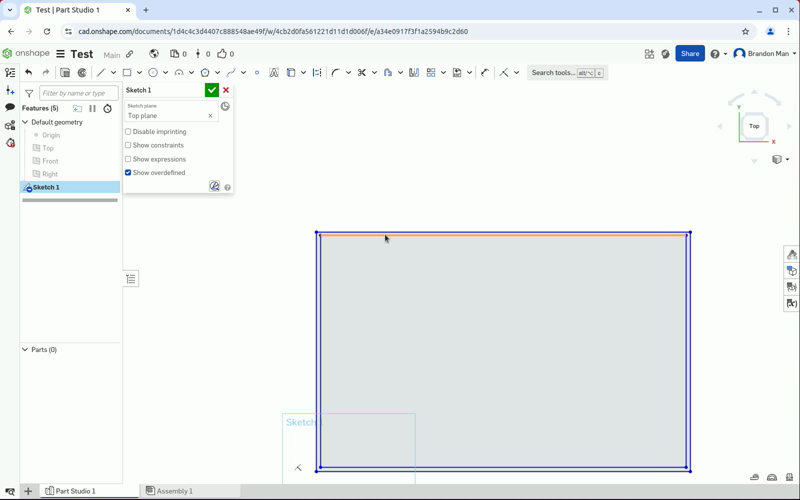
scroll(6)
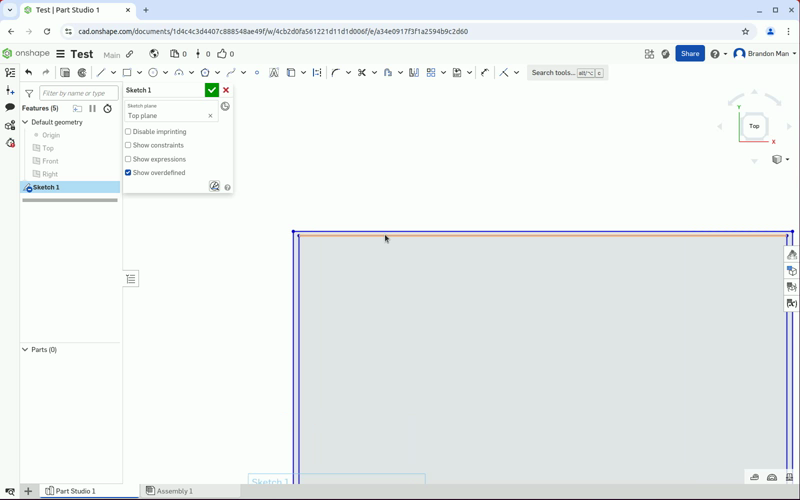
scroll(6)
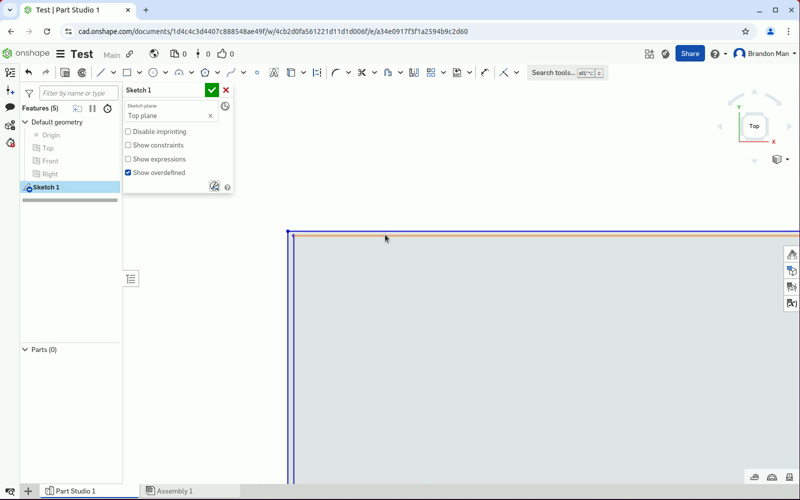
scroll(6)
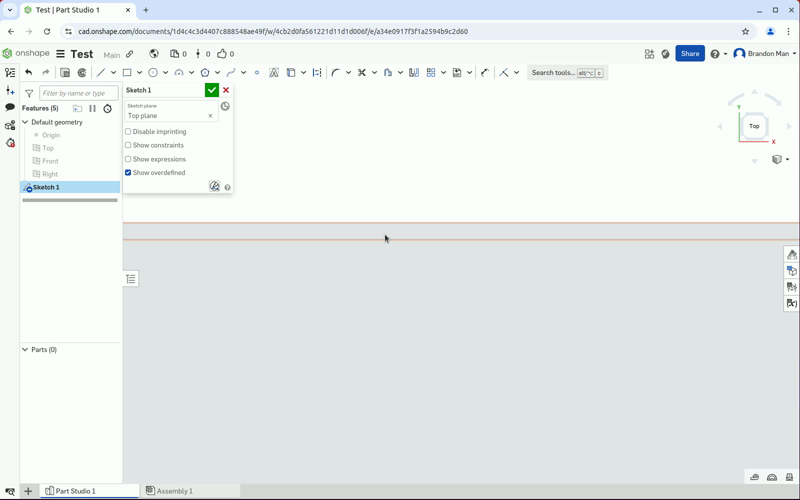
click(385, 234)
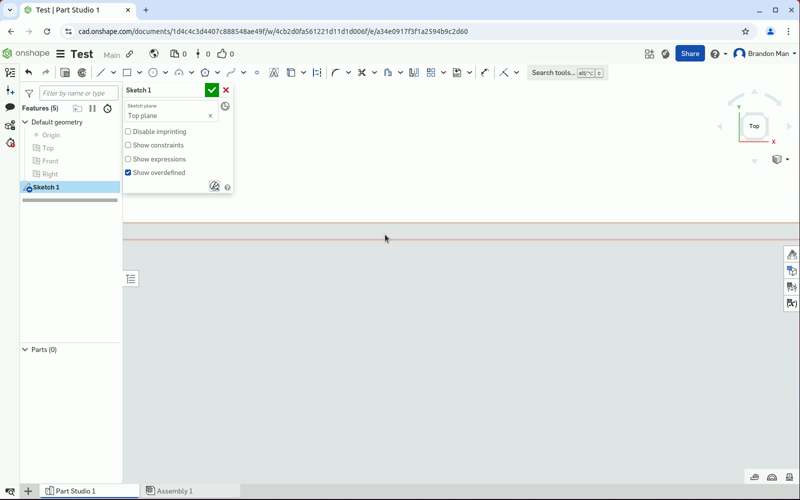
scroll(-6)
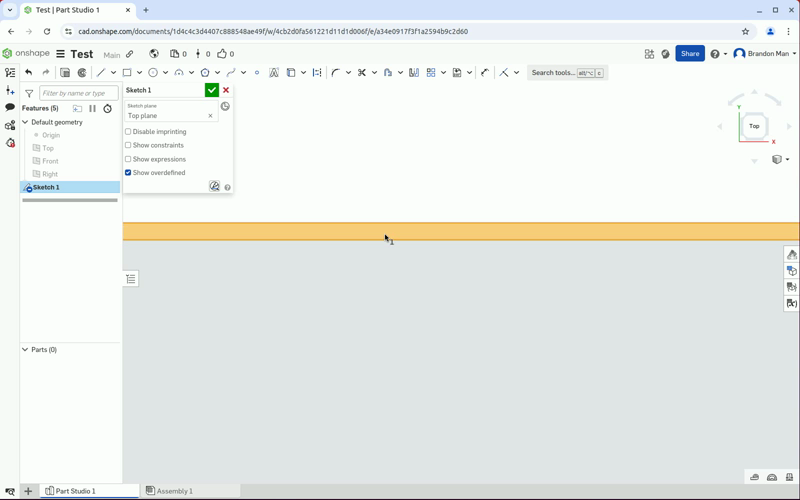
scroll(-6)
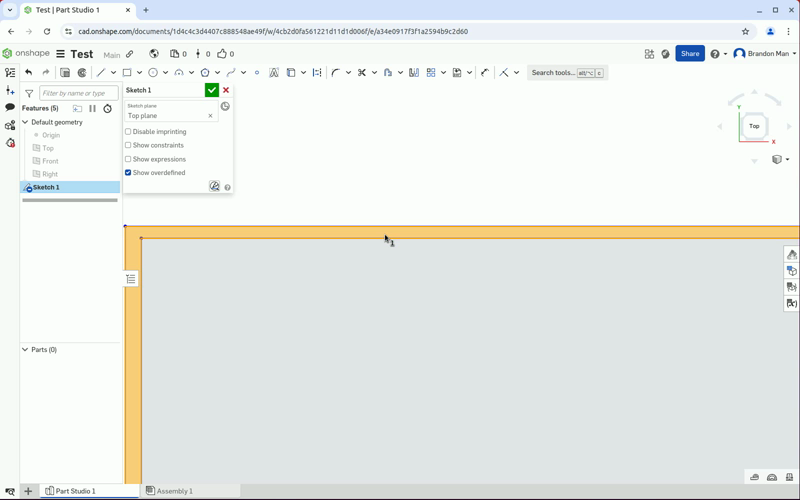
scroll(-6)
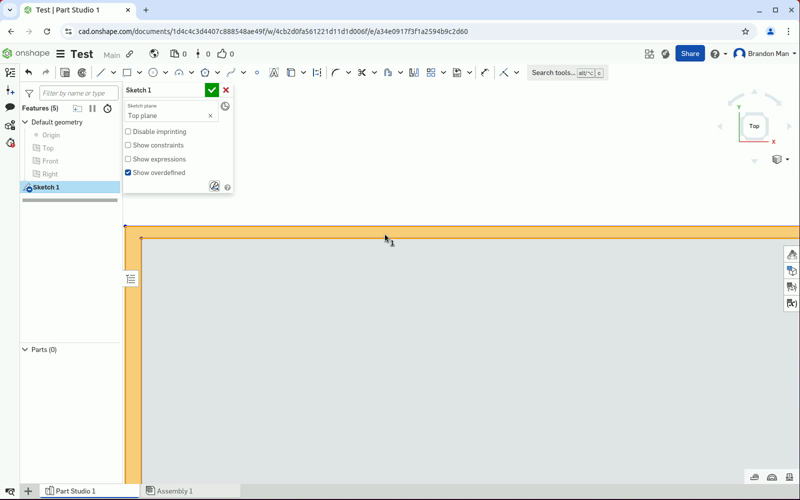
scroll(-6)
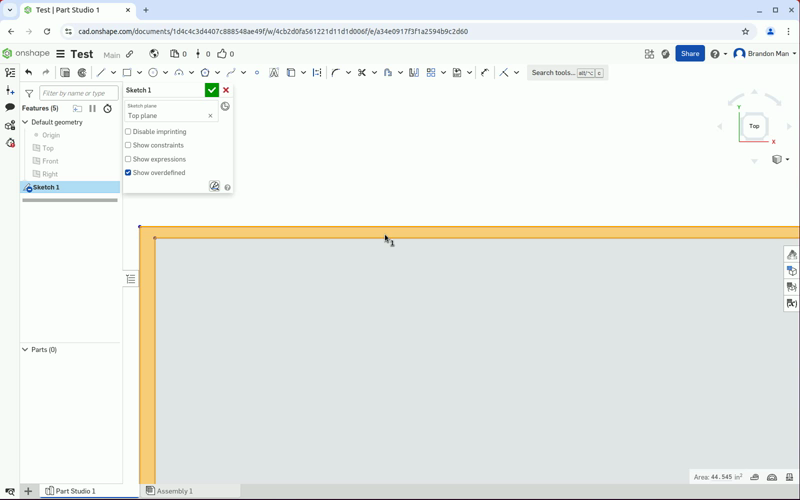
scroll(-6)
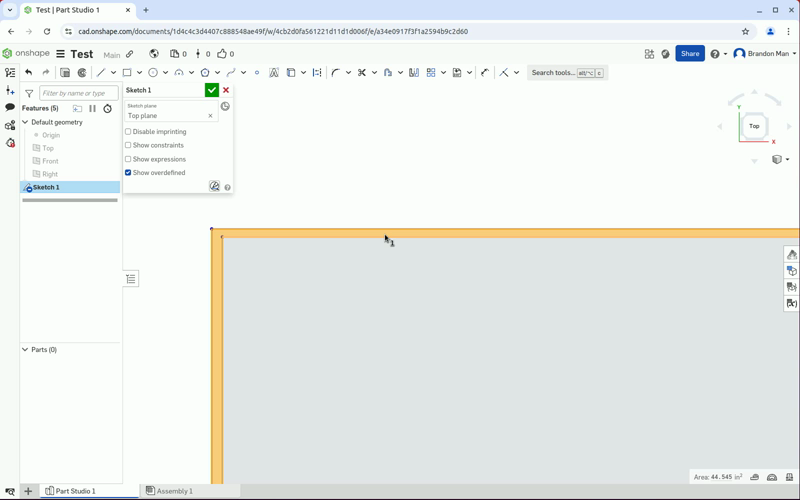
scroll(-6)
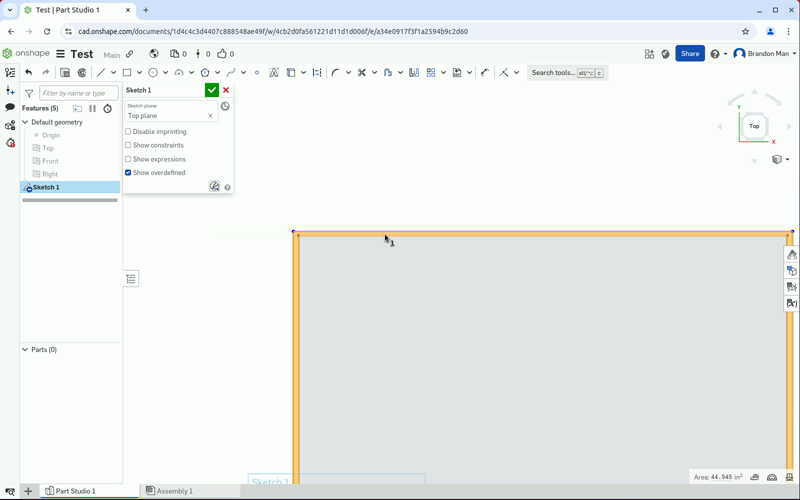
scroll(-6)
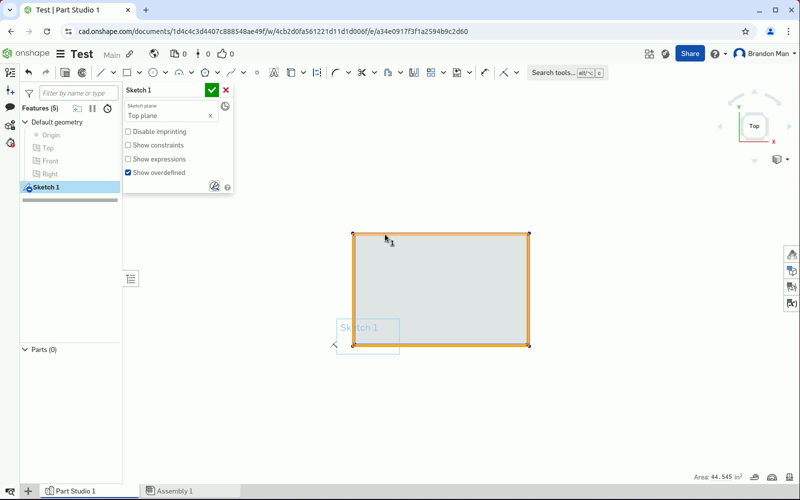
mouse_move(73, 352)
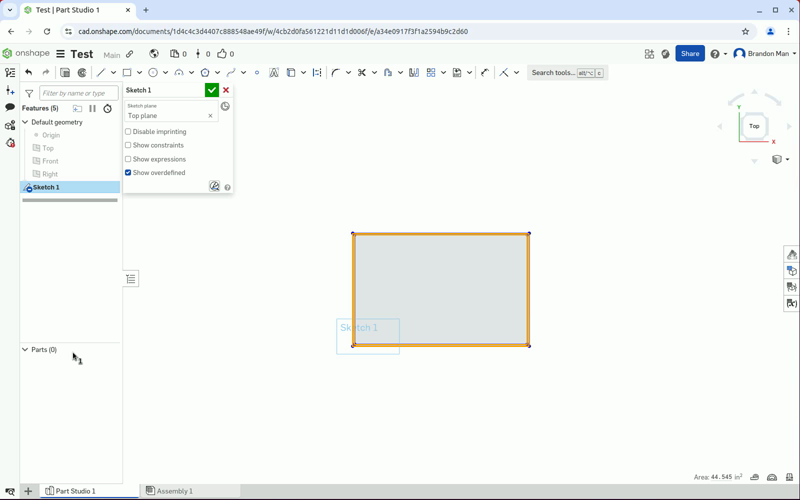
key(shift+y)
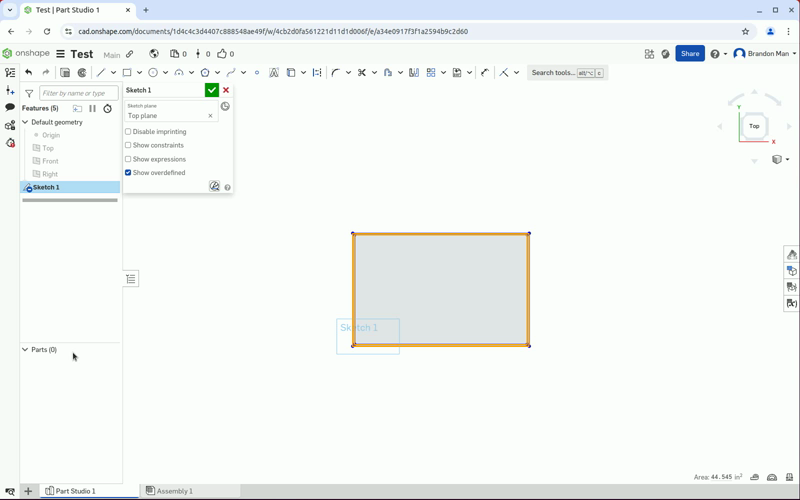
key(shift+e)
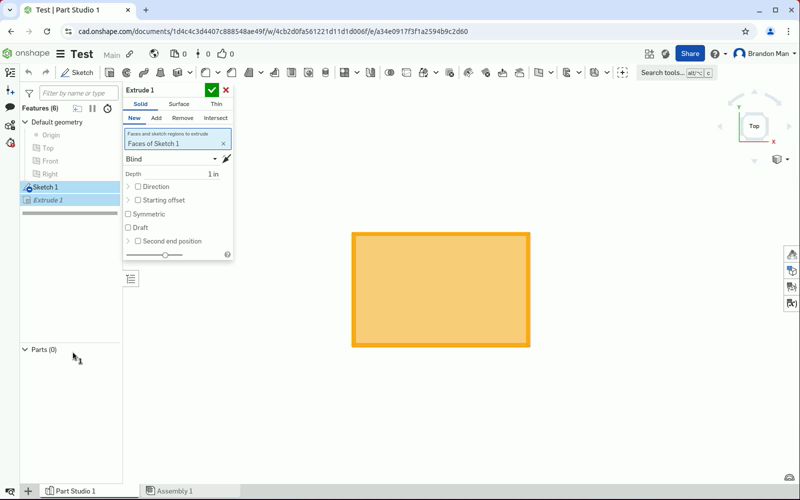
mouse_move(143, 106)
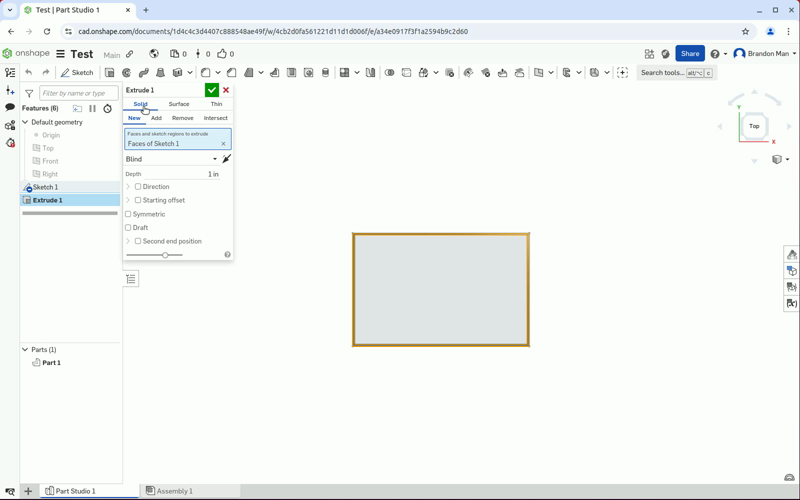
click(143, 106)
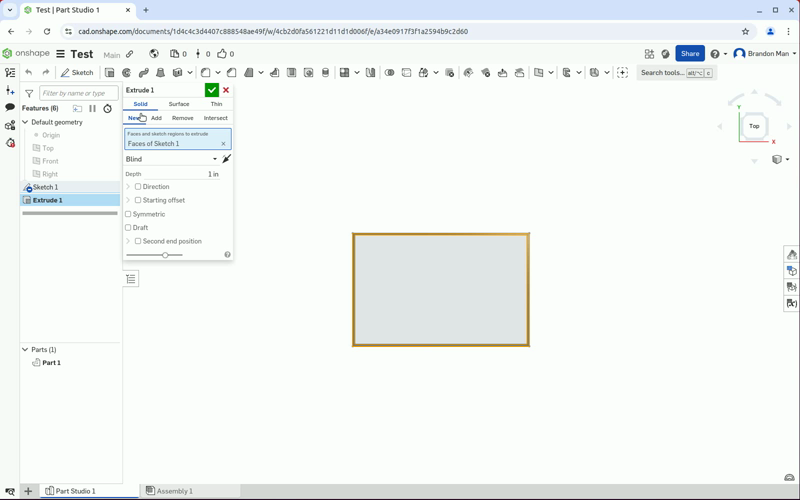
mouse_move(137, 120)
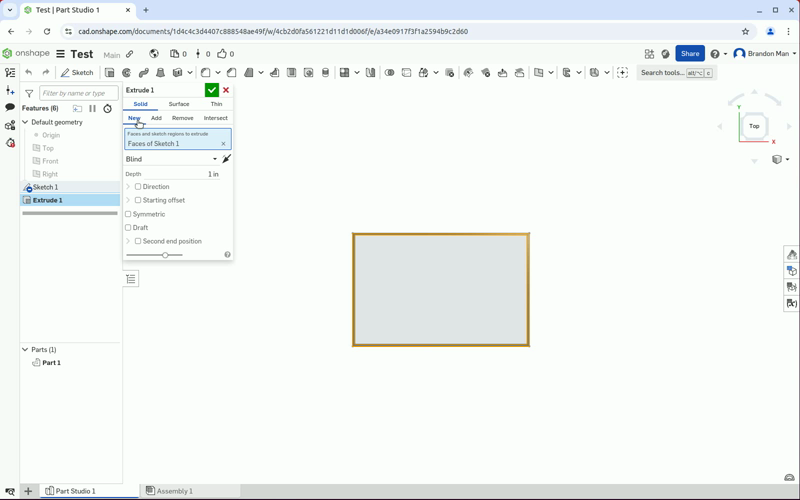
click(137, 120)
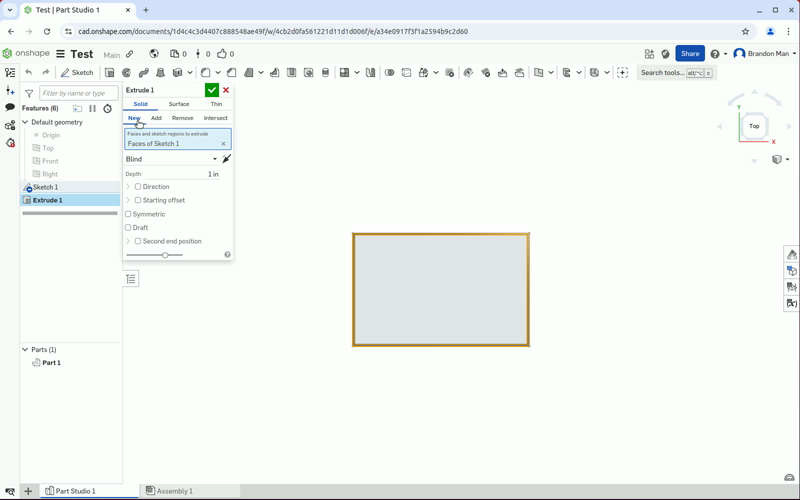
key(tab, 4)
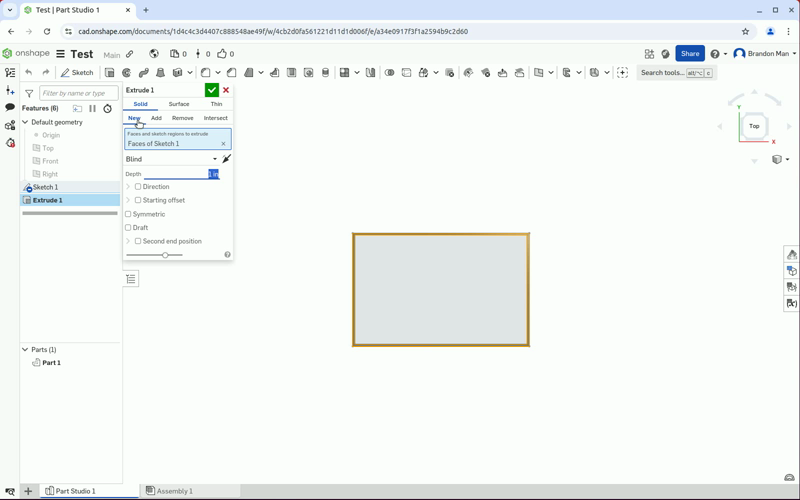
text(4.333)
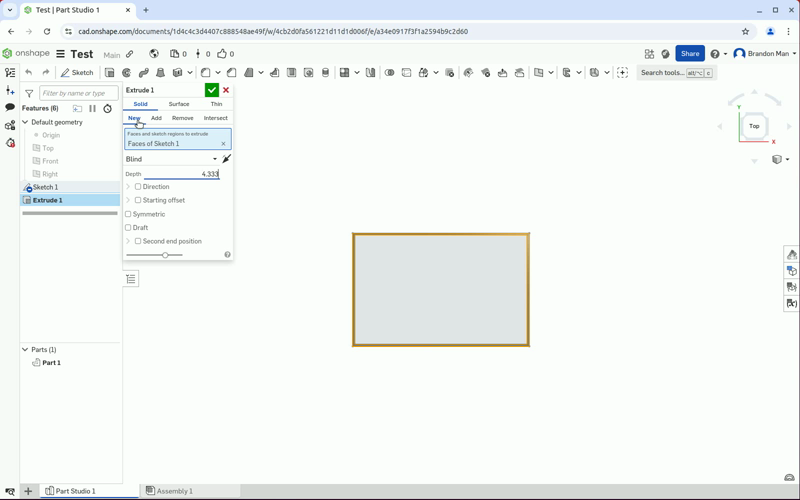
key(enter)
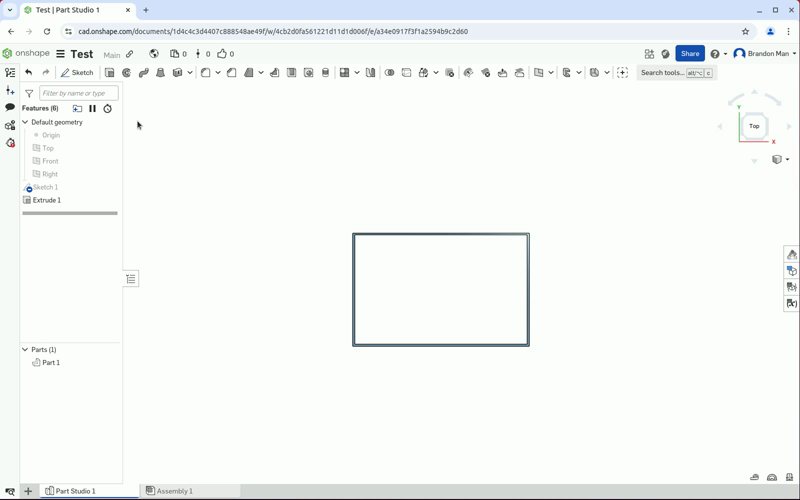
key(shift+h)
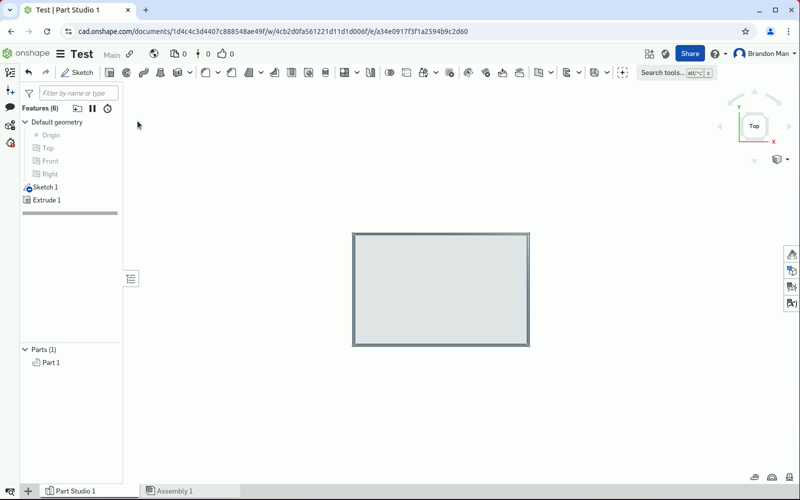
key(shift+h)
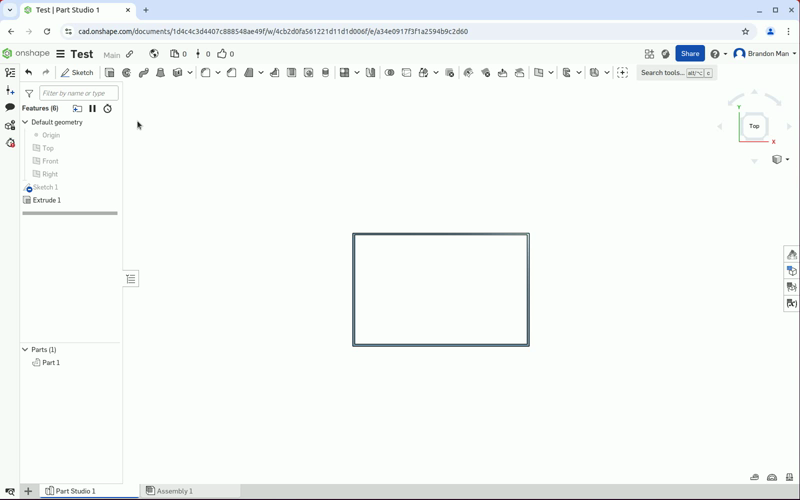
mouse_move(73, 189)
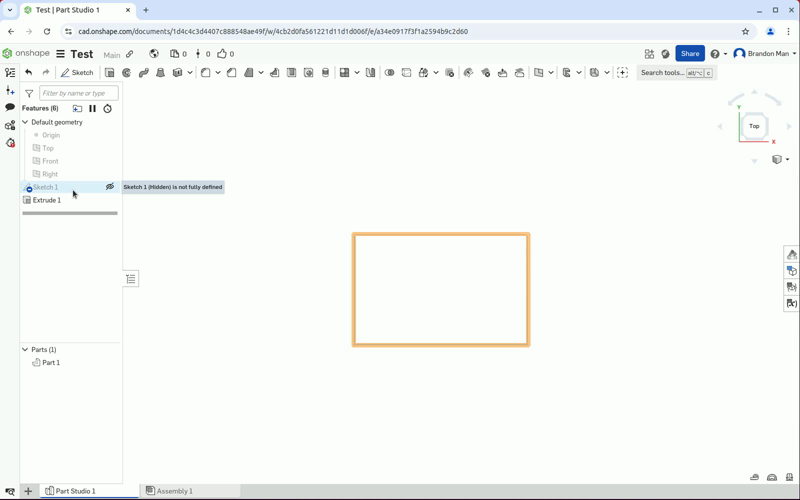
click(73, 189)
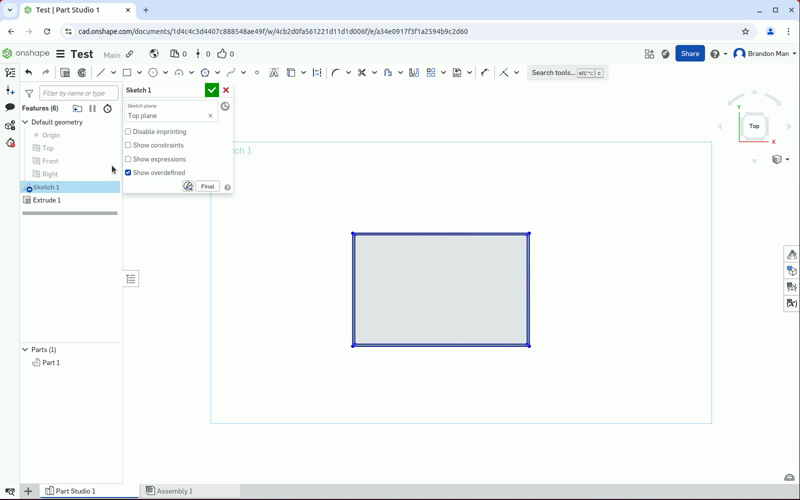
mouse_move(229, 92)
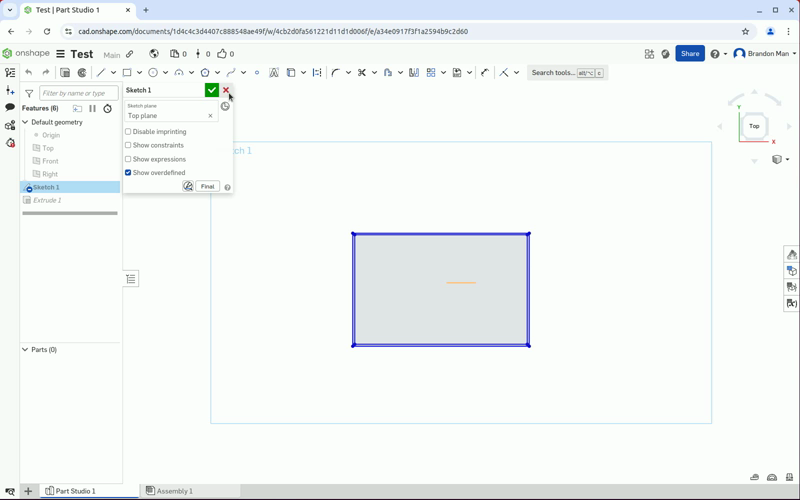
click(229, 92)
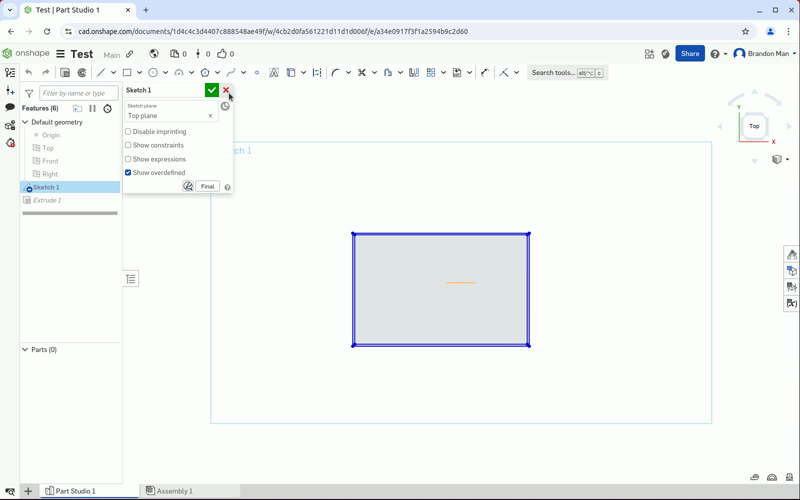
key(shift+s)
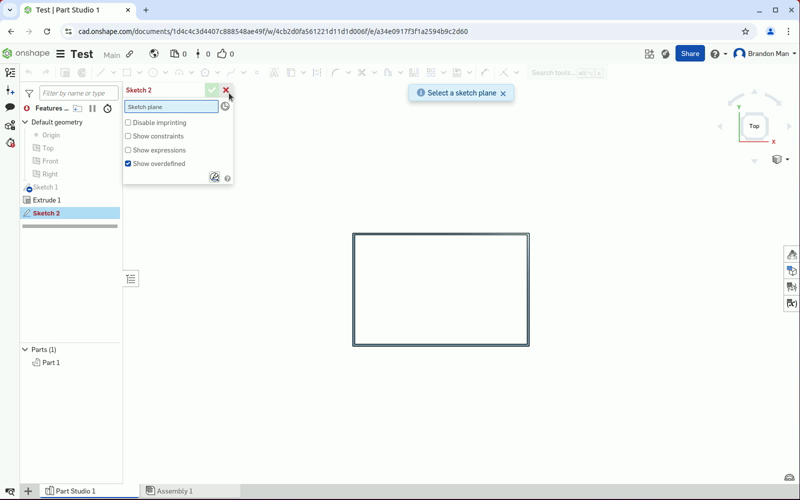
mouse_move(73, 150)
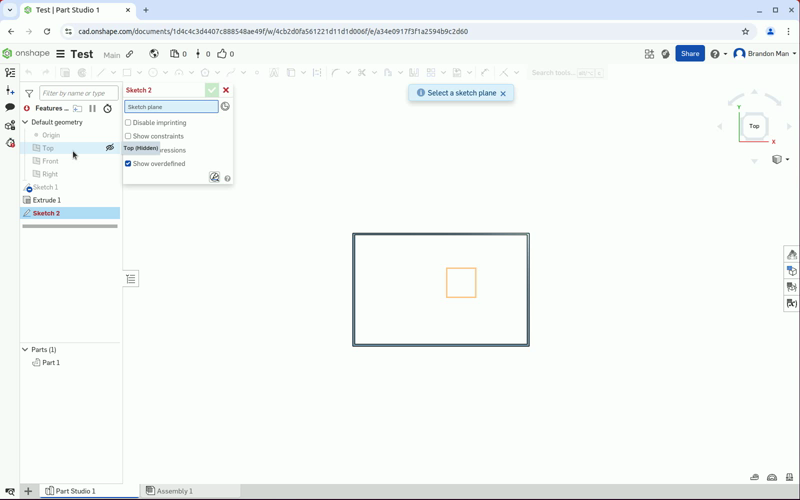
click(73, 150)
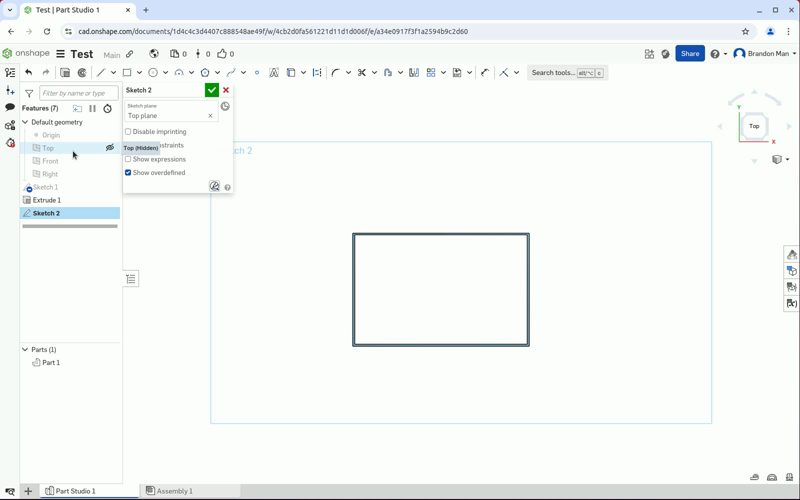
mouse_move(73, 352)
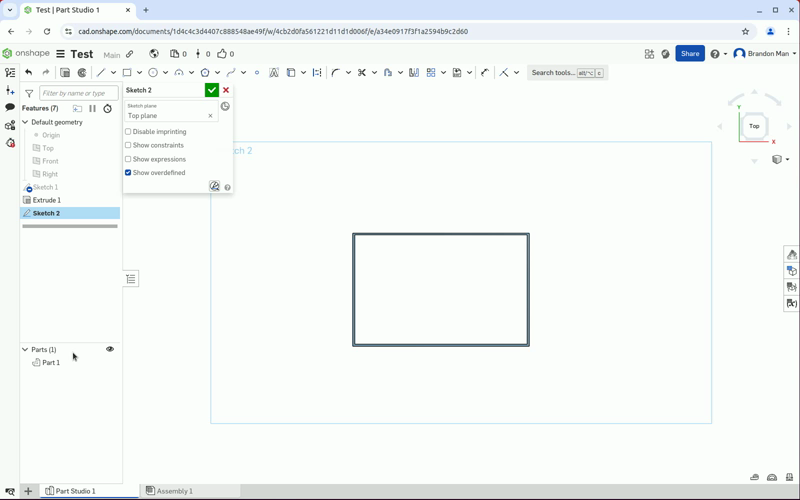
key(y)
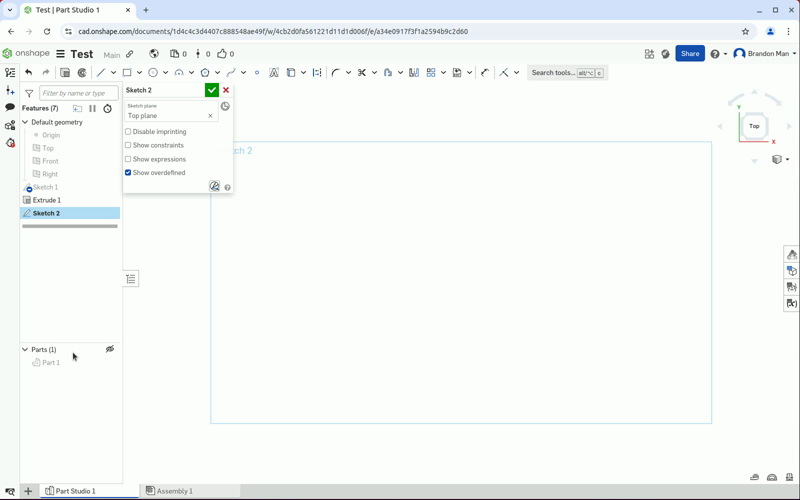
key(l)
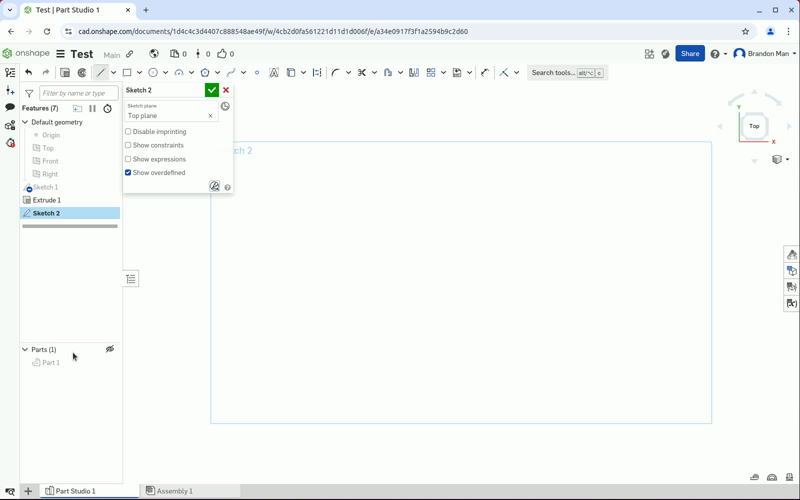
key_down(shift)
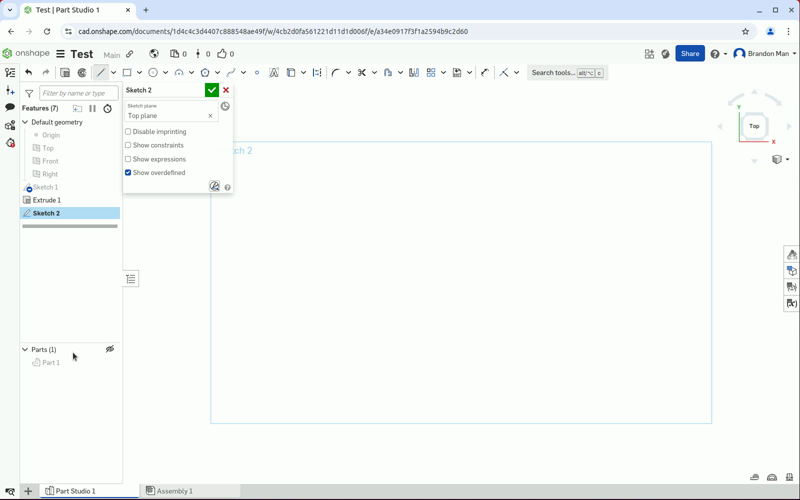
mouse_move(355, 343)
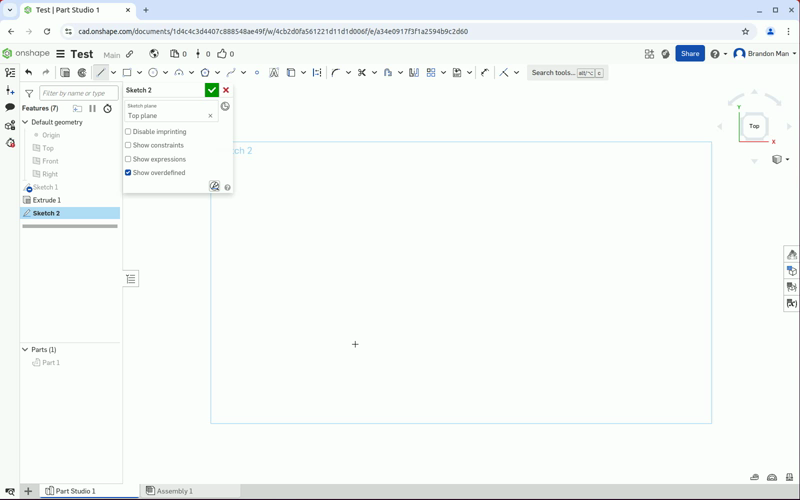
click(355, 343)
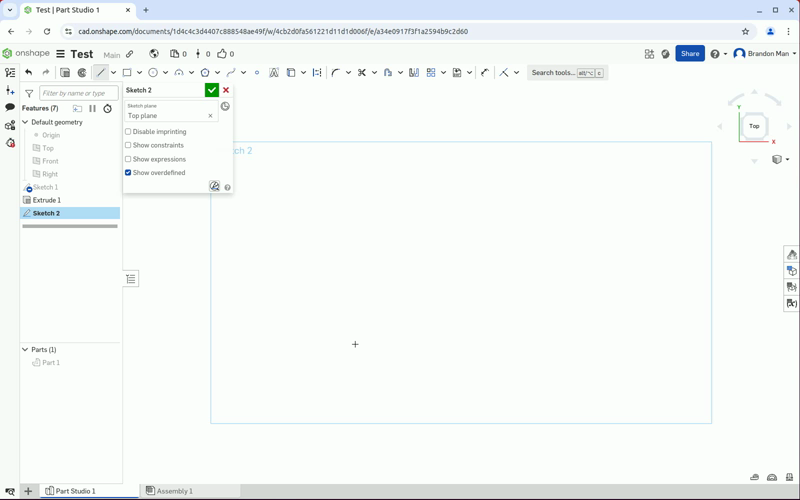
key_up(shift)
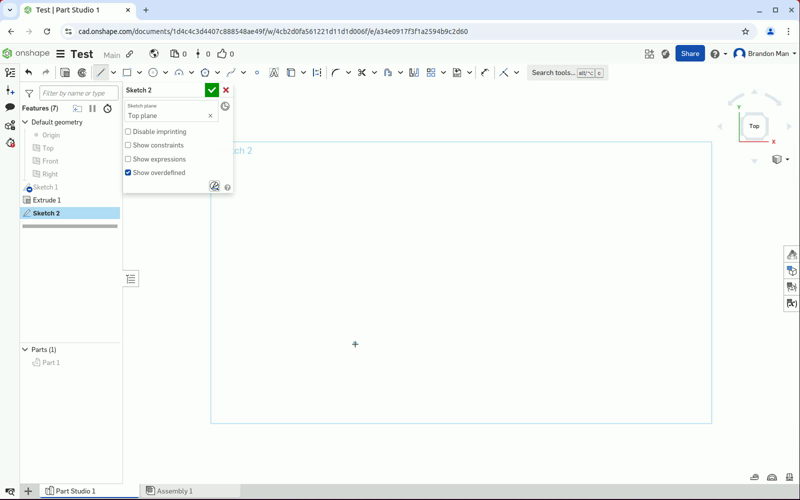
key_down(shift)
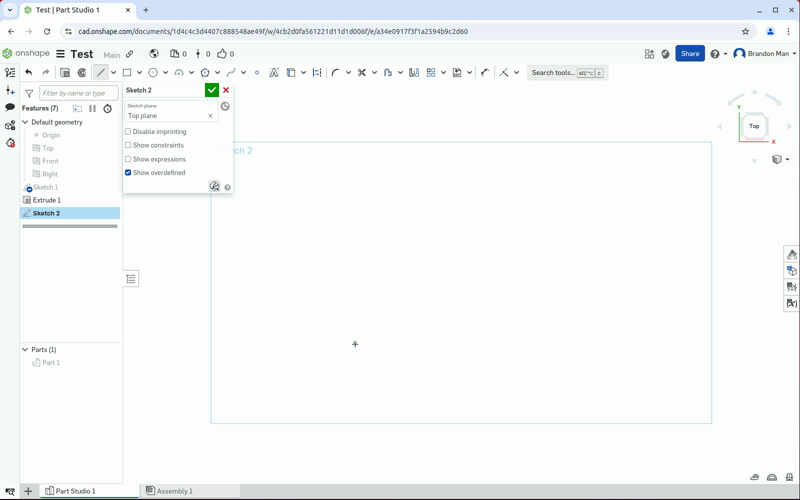
mouse_move(528, 343)
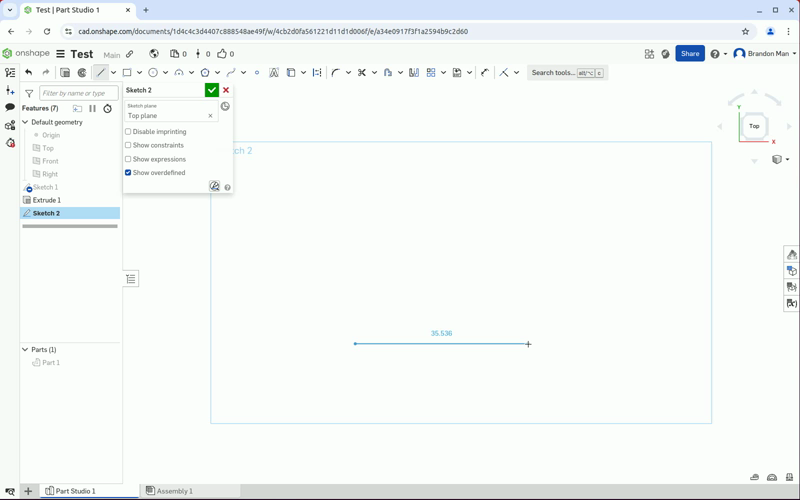
click(528, 343)
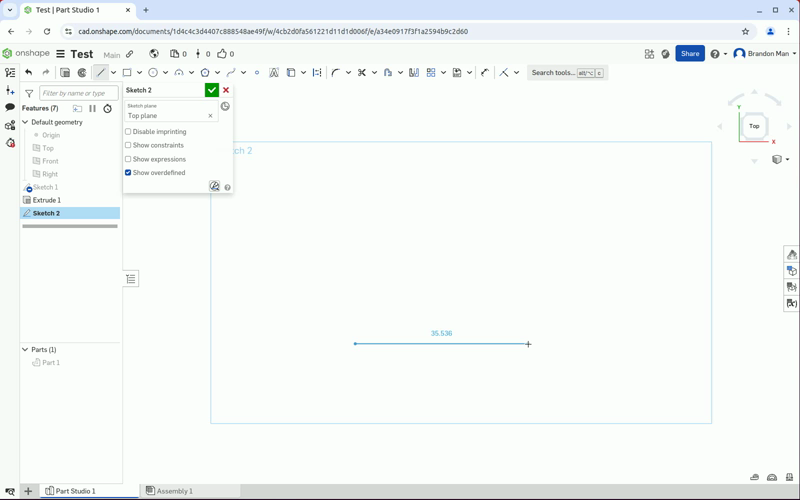
key_up(shift)
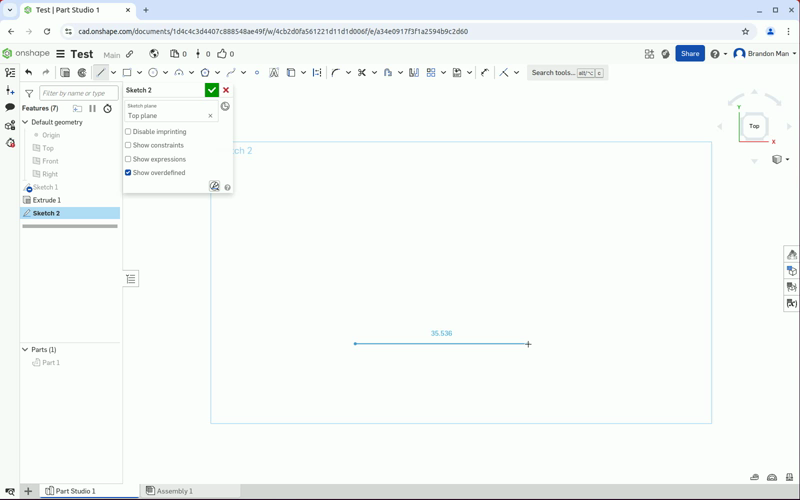
key_down(shift)
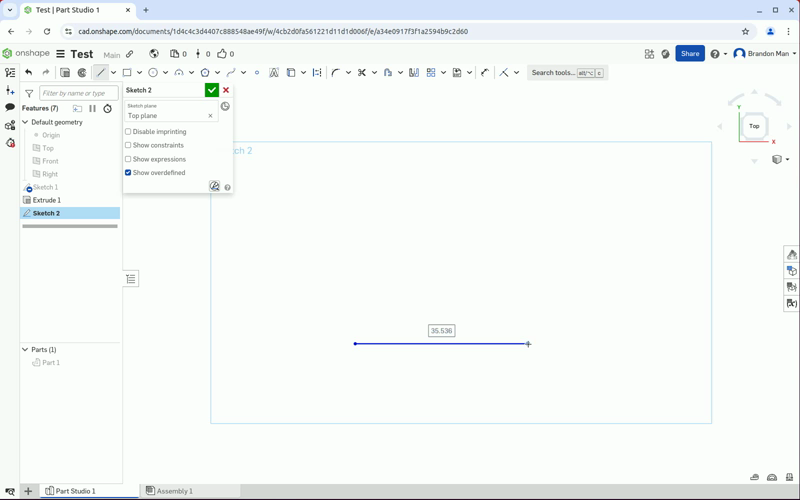
mouse_move(528, 234)
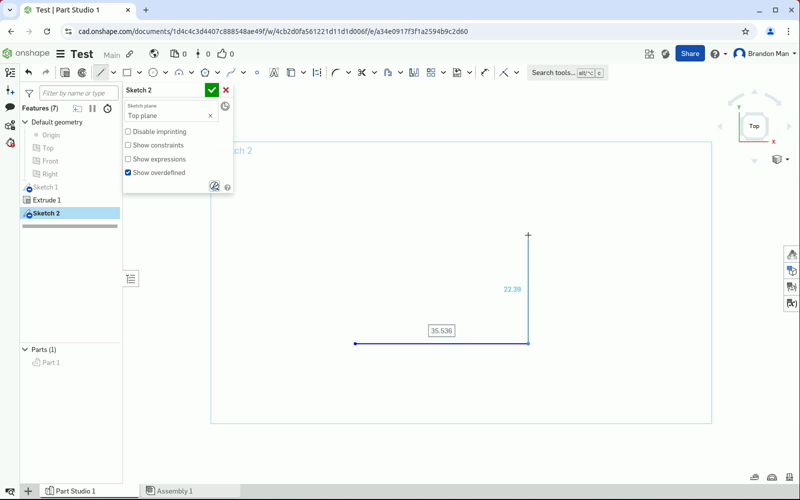
click(528, 234)
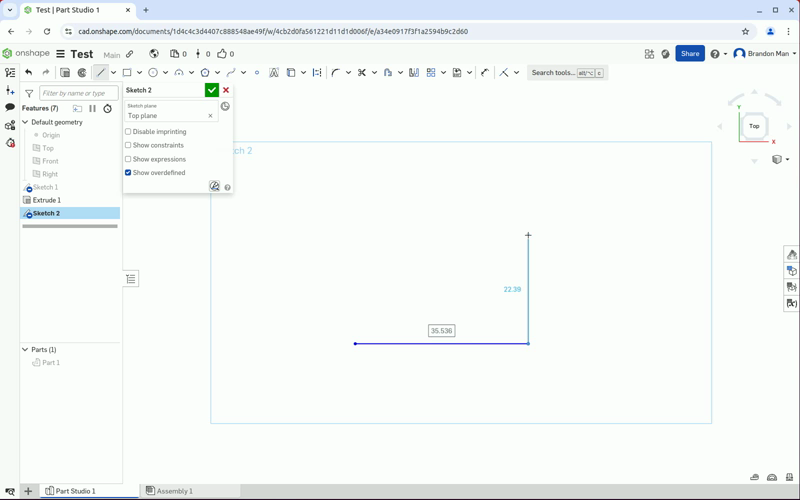
key_up(shift)
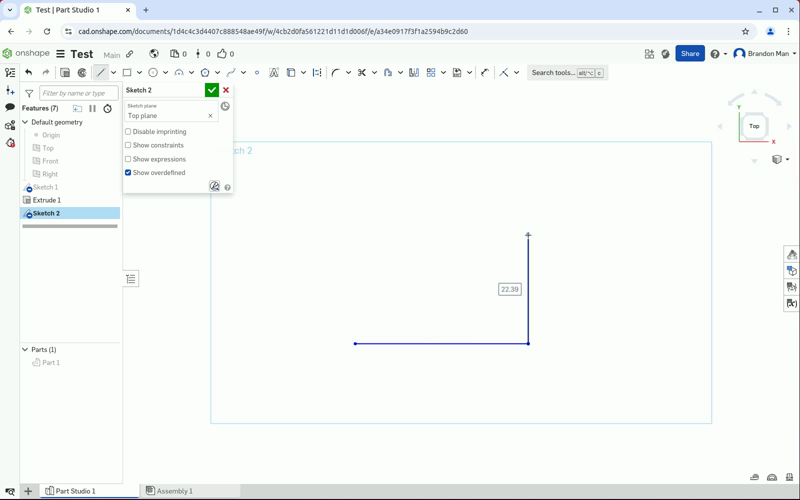
key_down(shift)
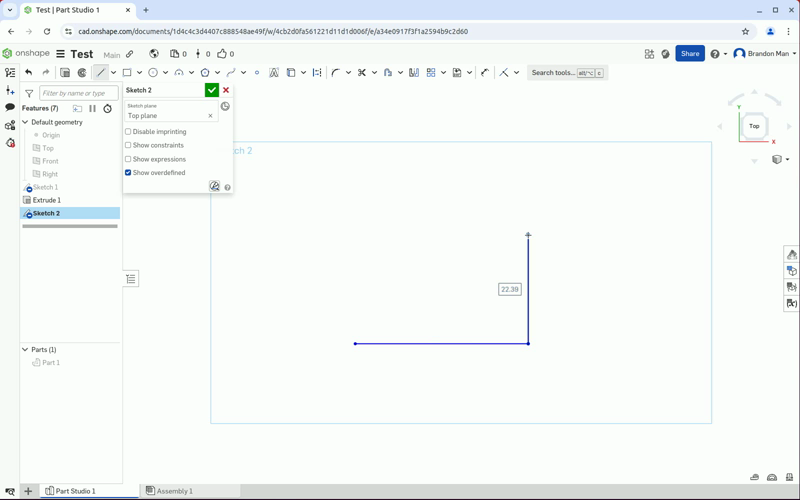
mouse_move(355, 234)
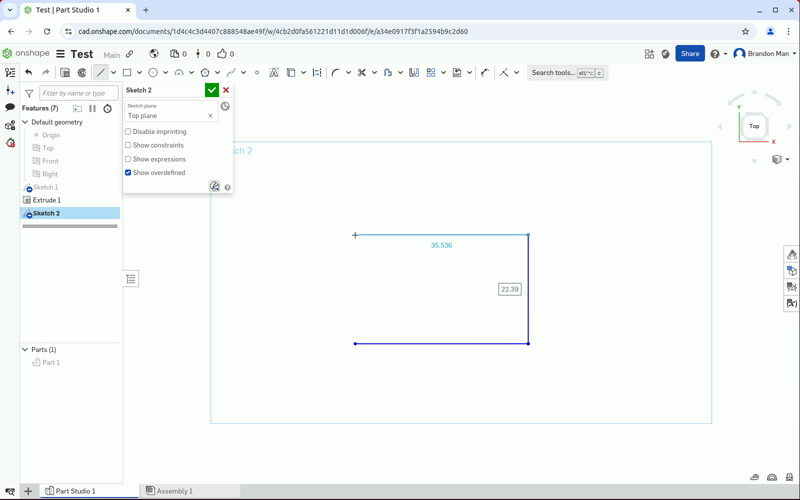
click(355, 234)
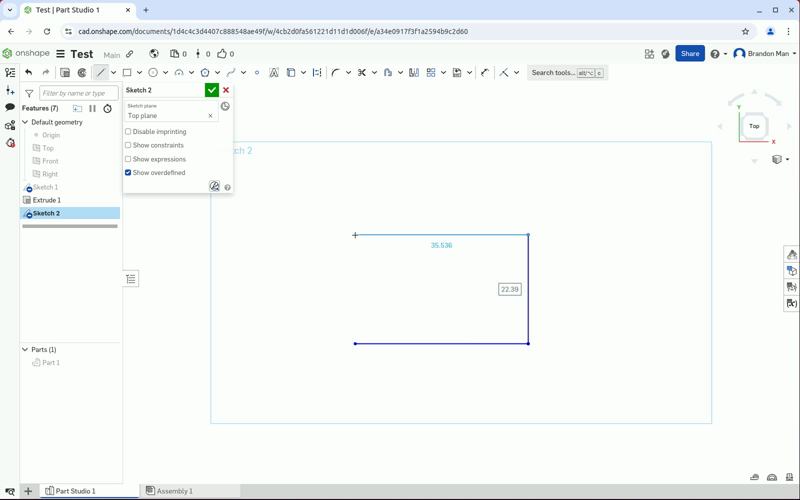
key_up(shift)
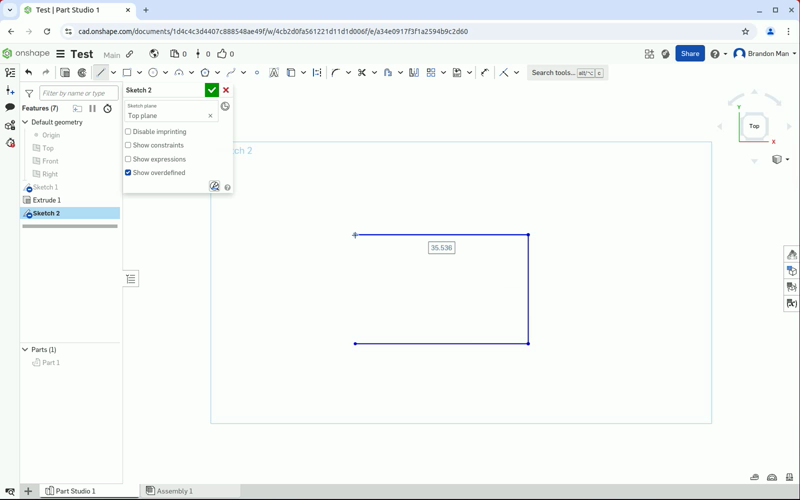
key_down(shift)
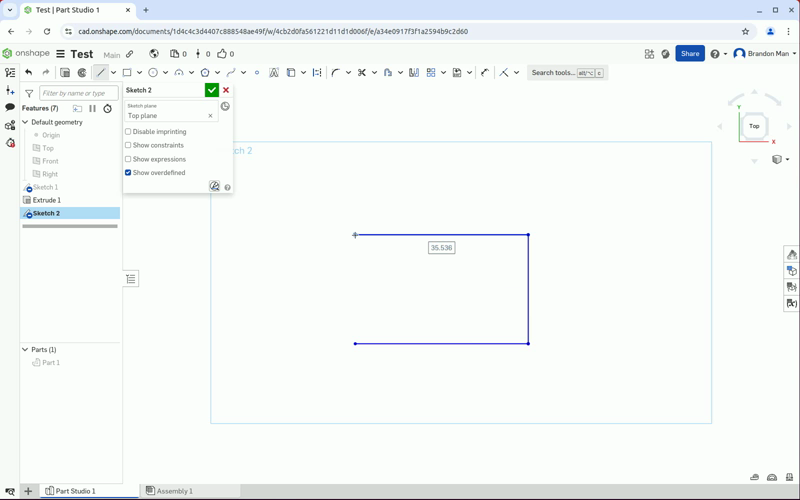
mouse_move(355, 343)
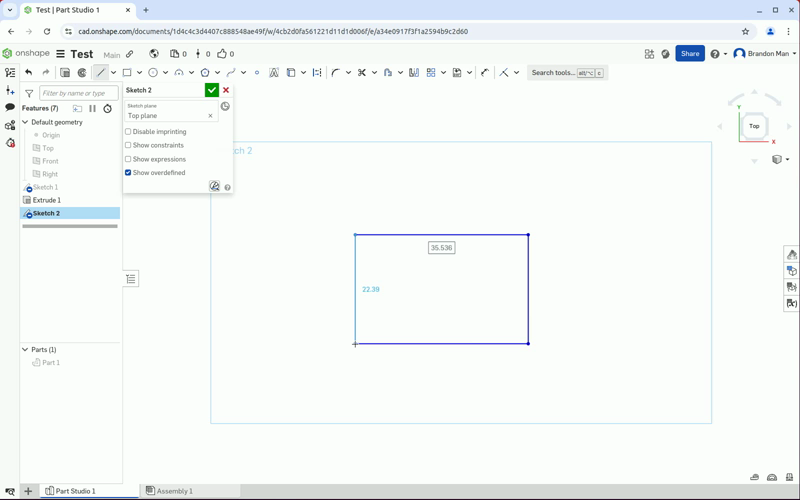
key_up(shift)
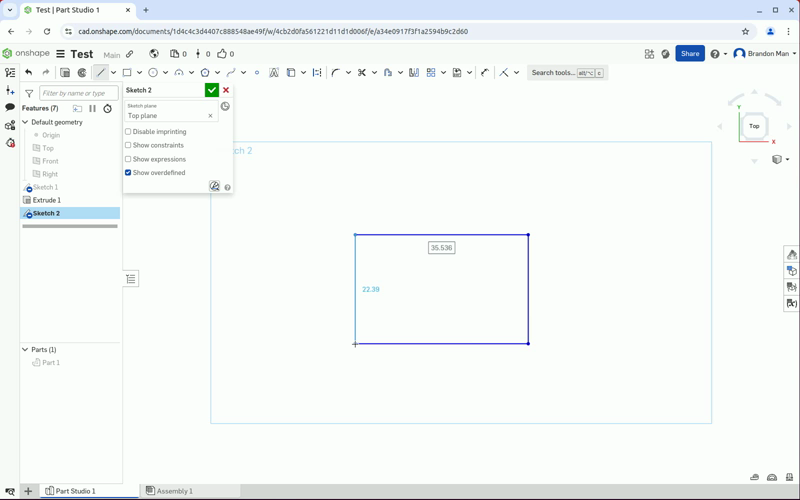
click(355, 343)
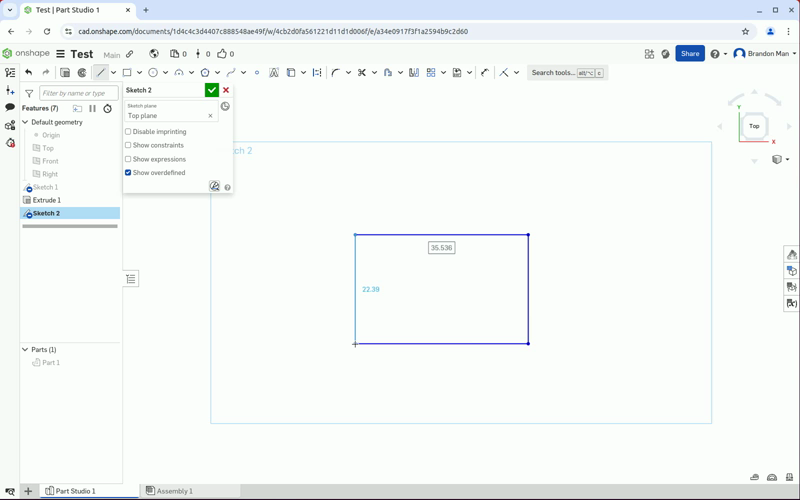
key(esc)
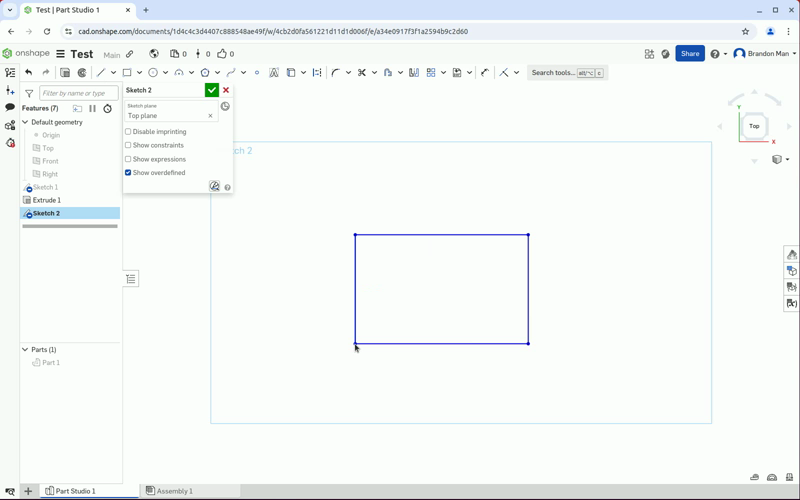
mouse_move(372, 318)
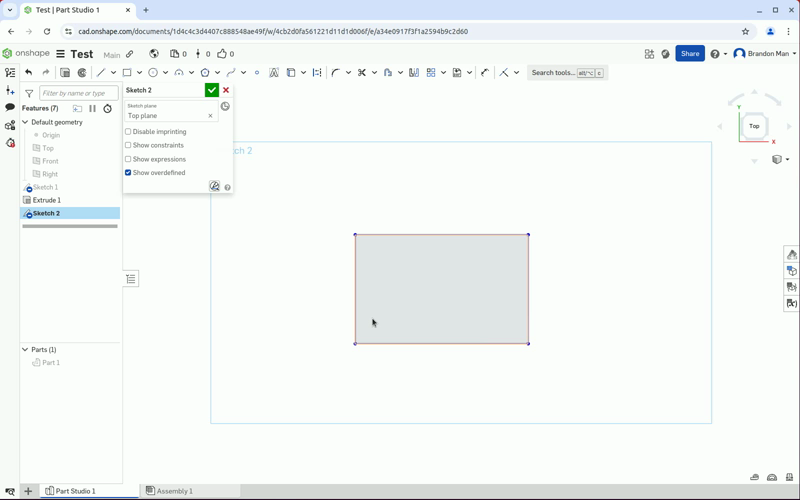
click(372, 318)
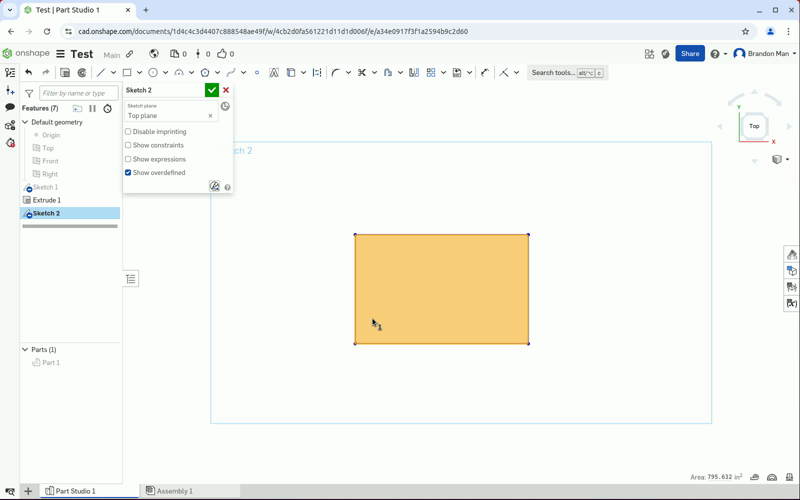
mouse_move(73, 352)
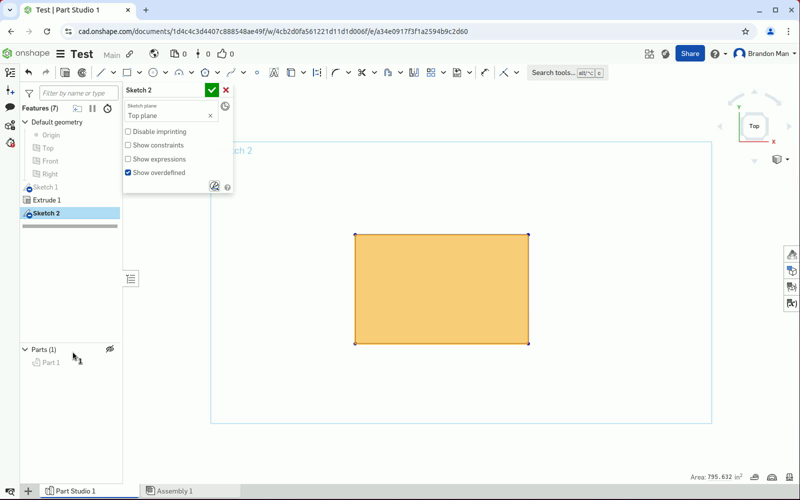
key(shift+y)
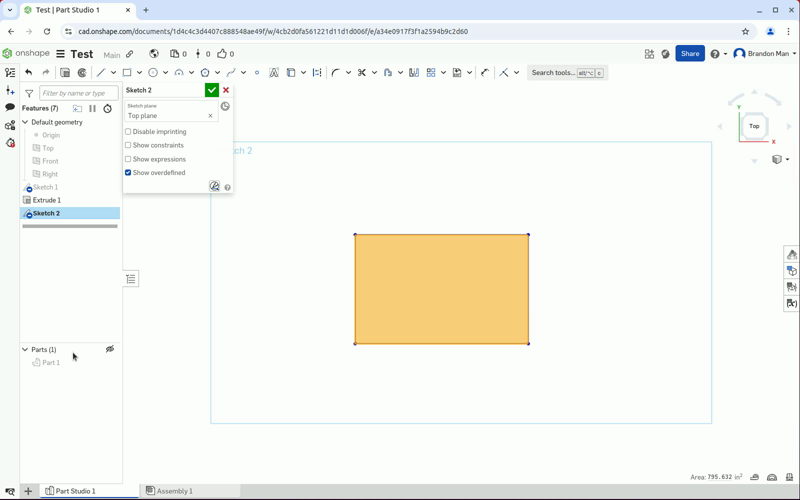
key(shift+e)
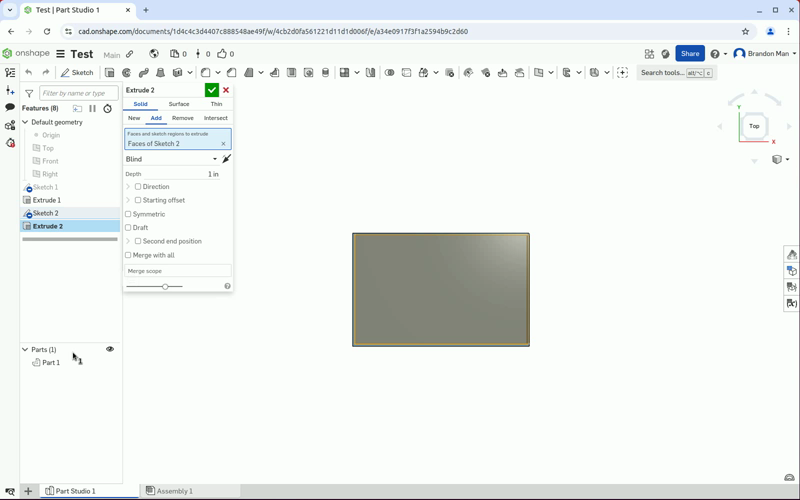
mouse_move(143, 106)
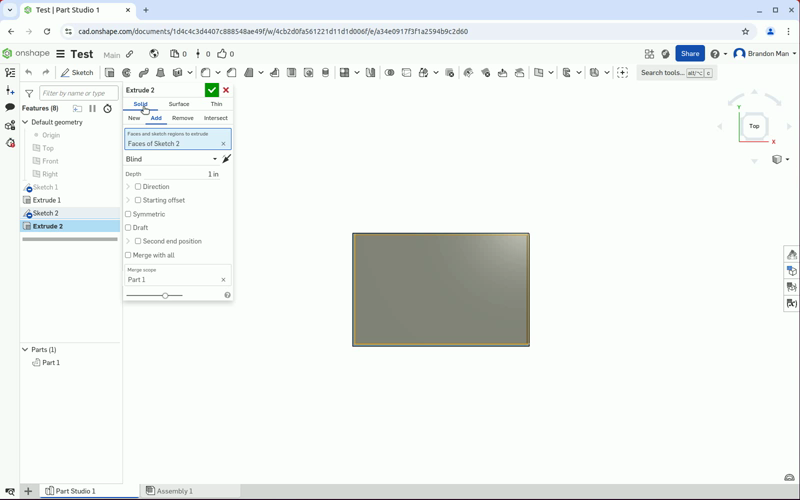
click(143, 106)
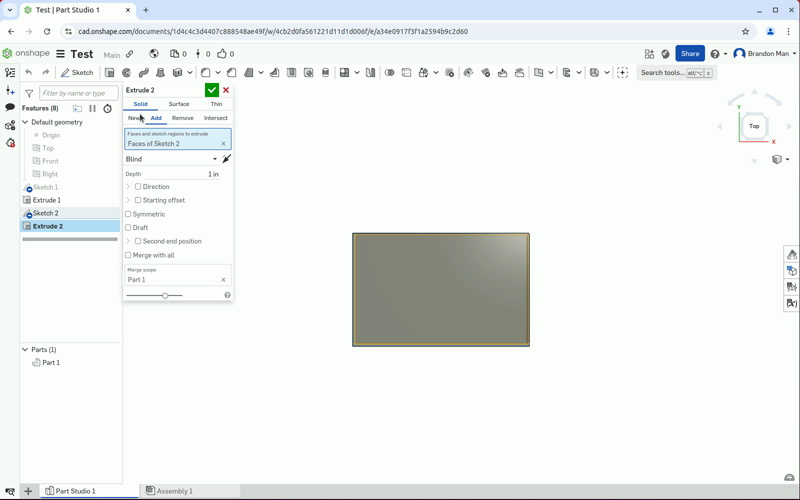
mouse_move(137, 120)
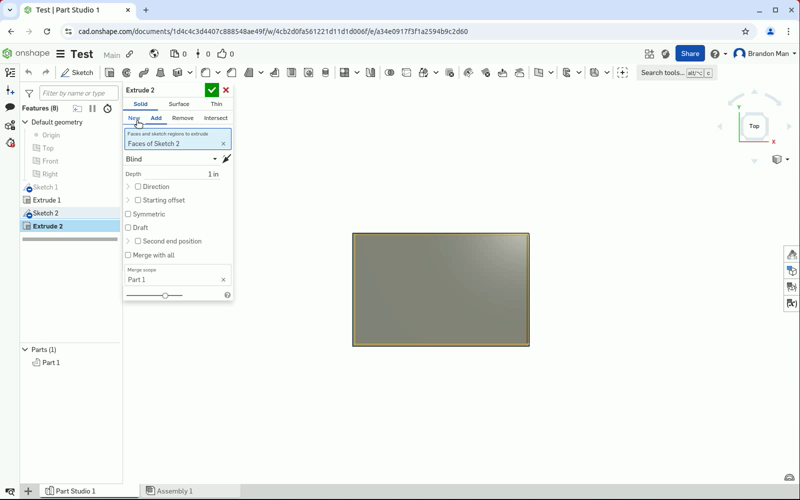
click(137, 120)
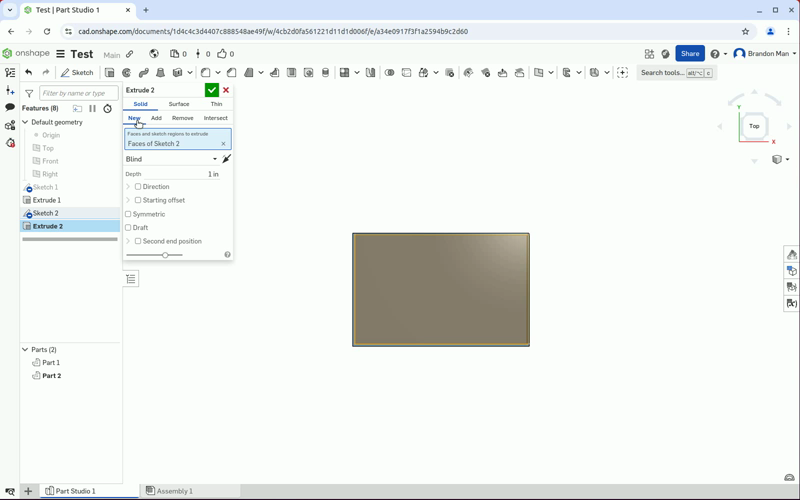
key(tab, 4)
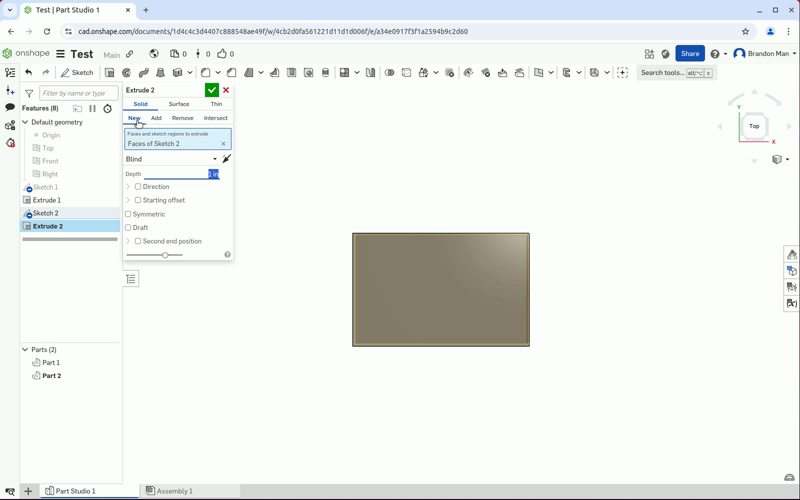
text(2.166)
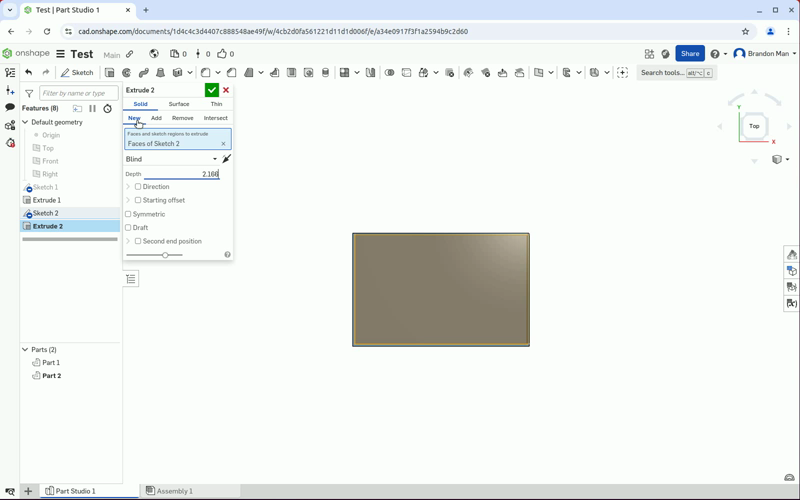
key(enter)
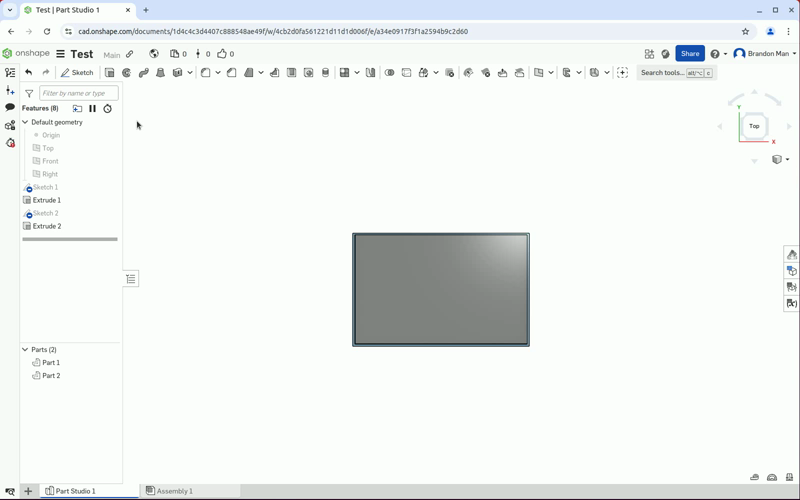
key(shift+h)
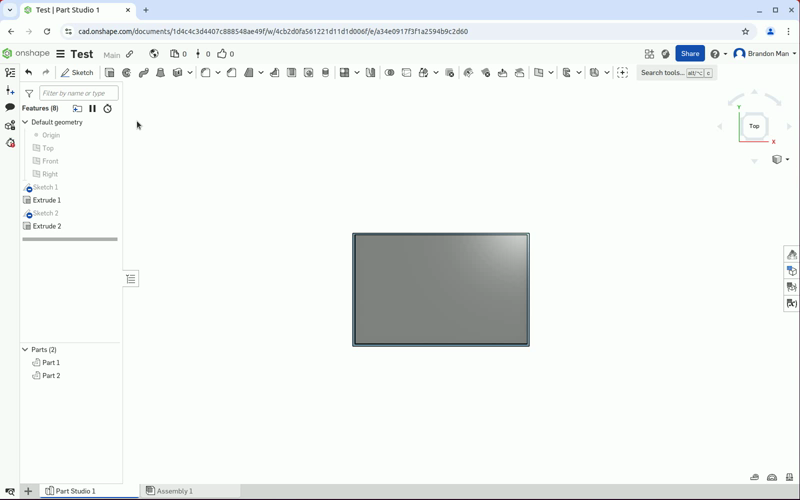
key(shift+h)
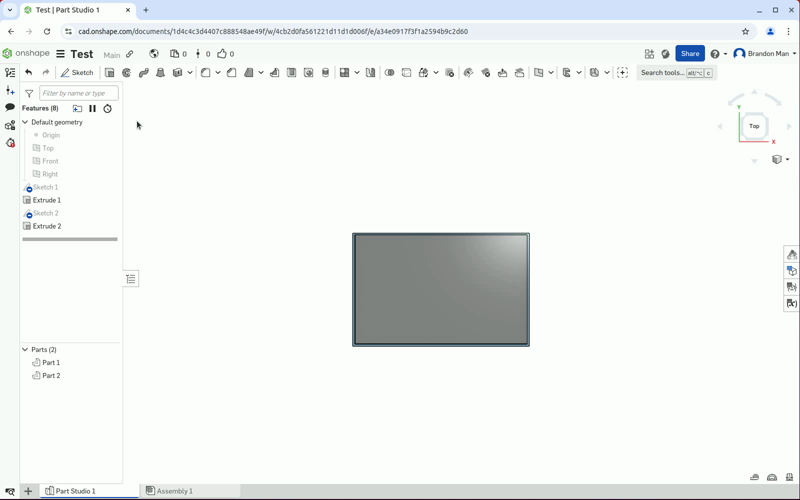
mouse_move(73, 189)
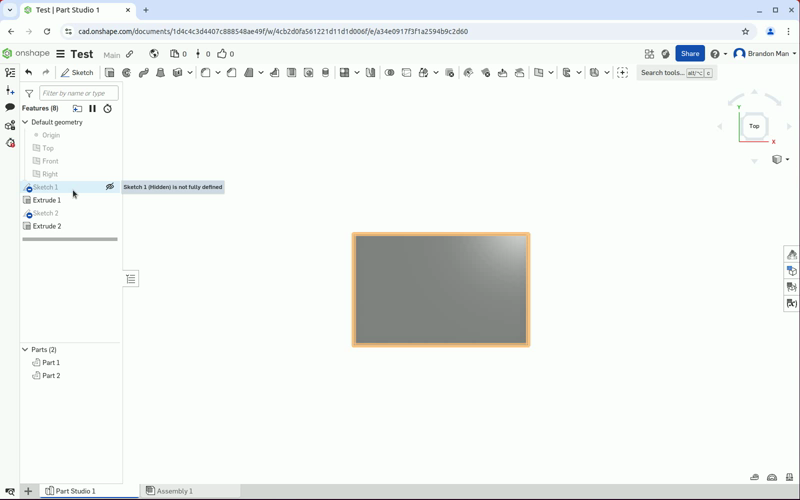
click(73, 189)
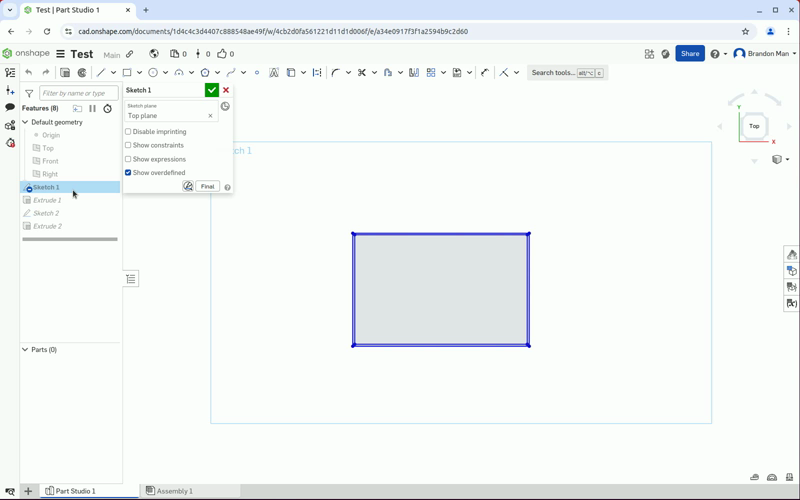
mouse_move(229, 92)
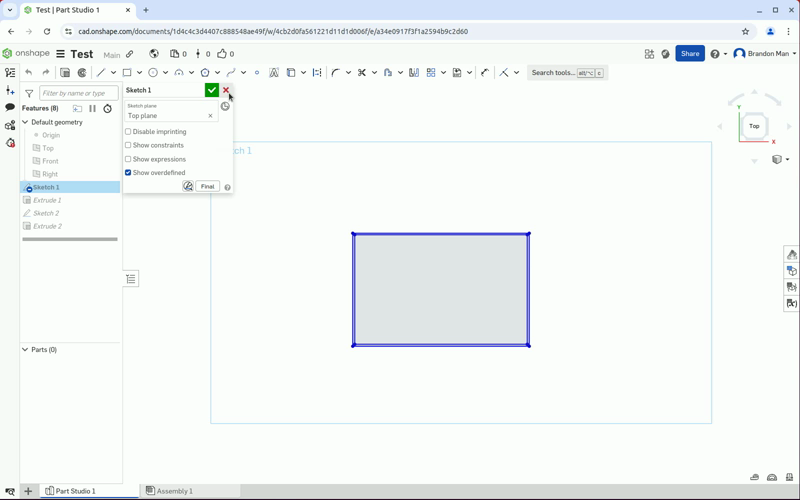
click(229, 92)
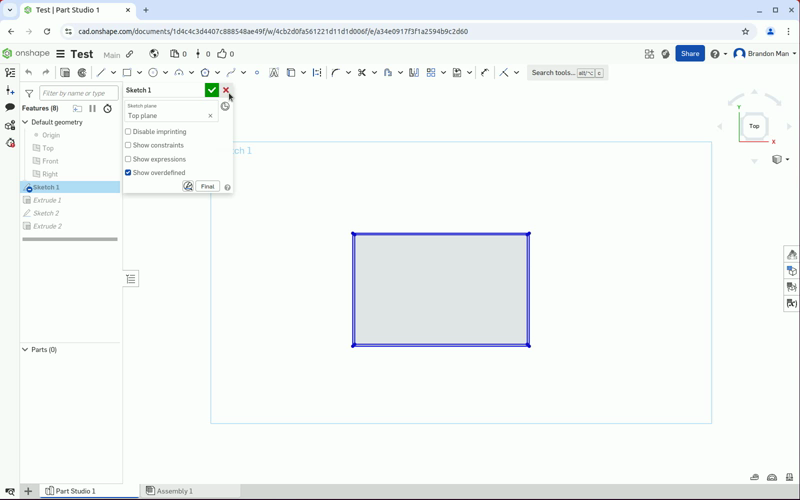
key(shift+s)
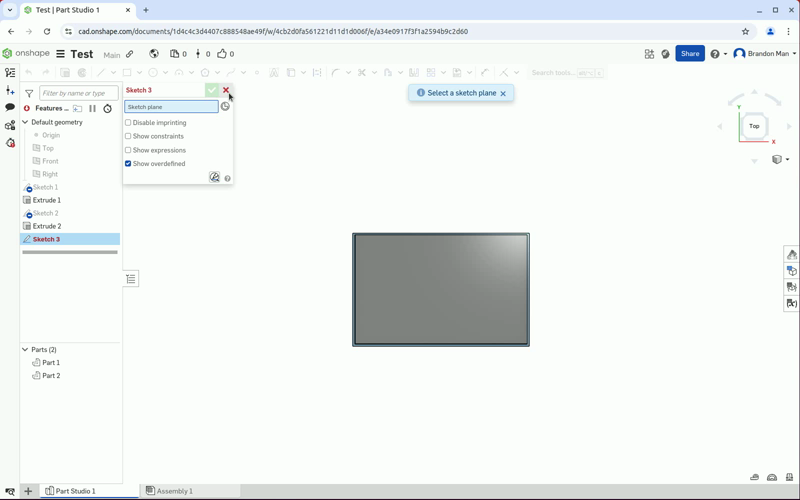
mouse_move(73, 150)
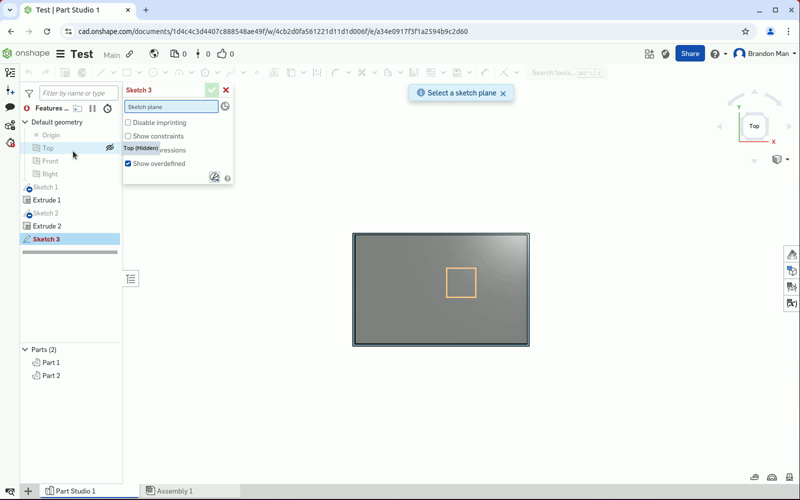
click(73, 150)
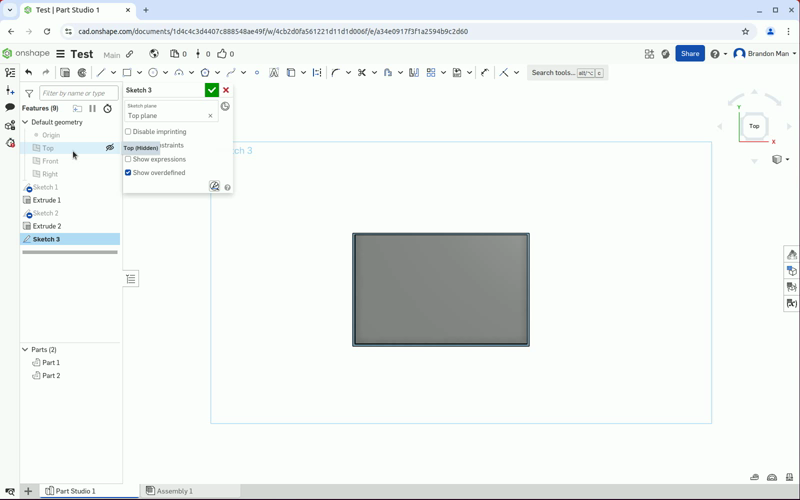
mouse_move(73, 352)
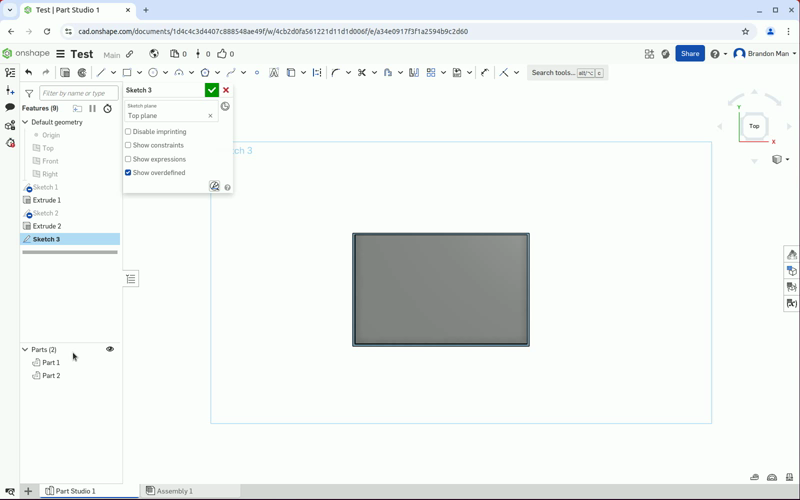
key(y)
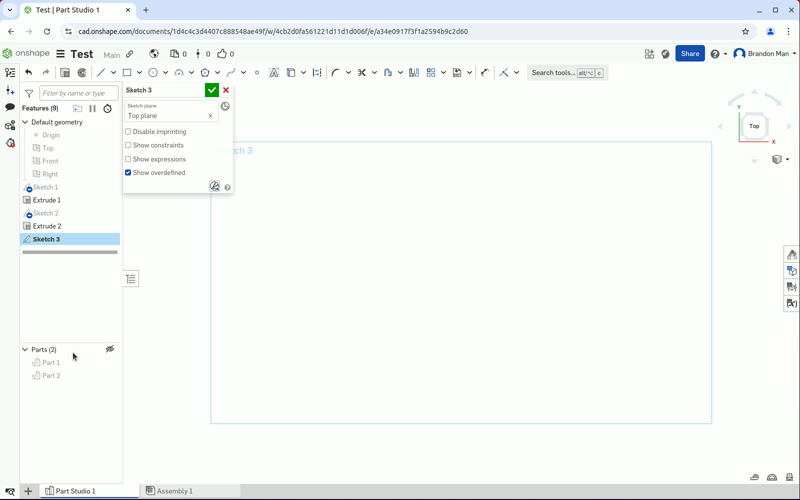
key(l)
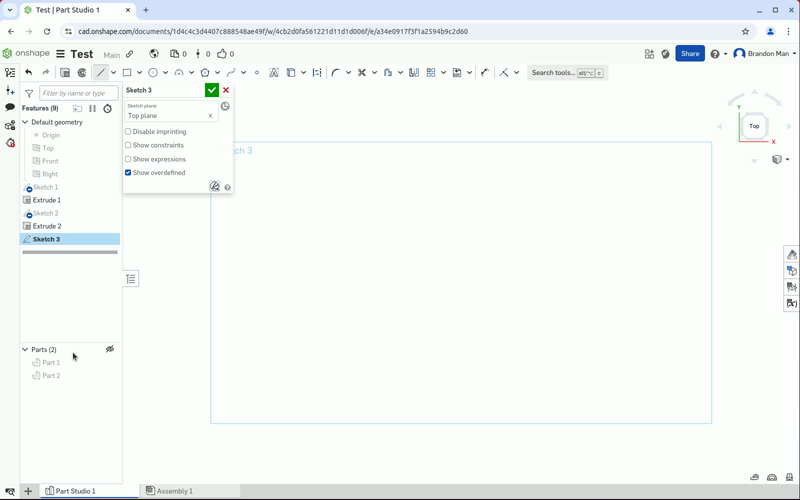
key_down(shift)
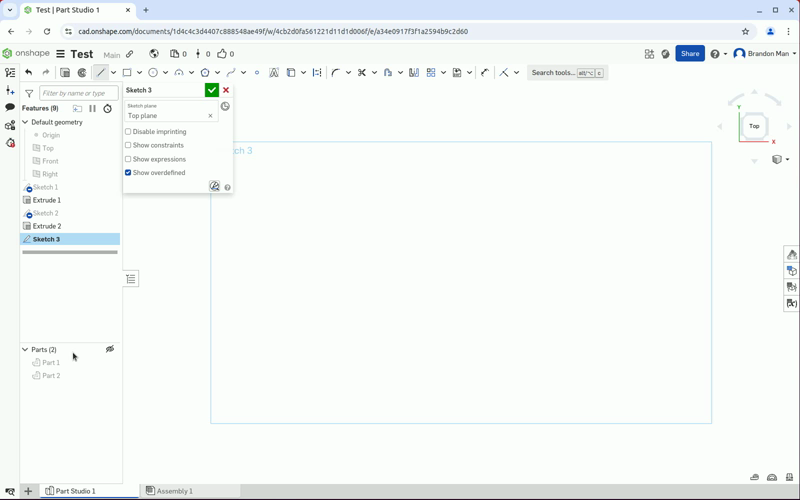
mouse_move(357, 393)
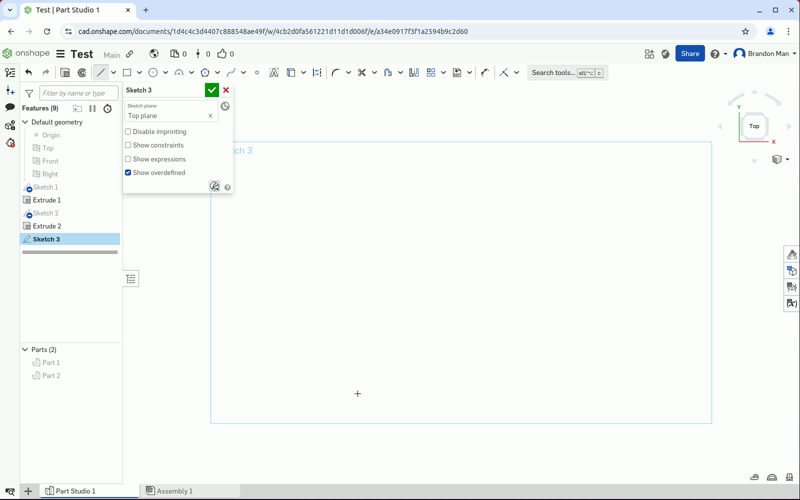
click(357, 393)
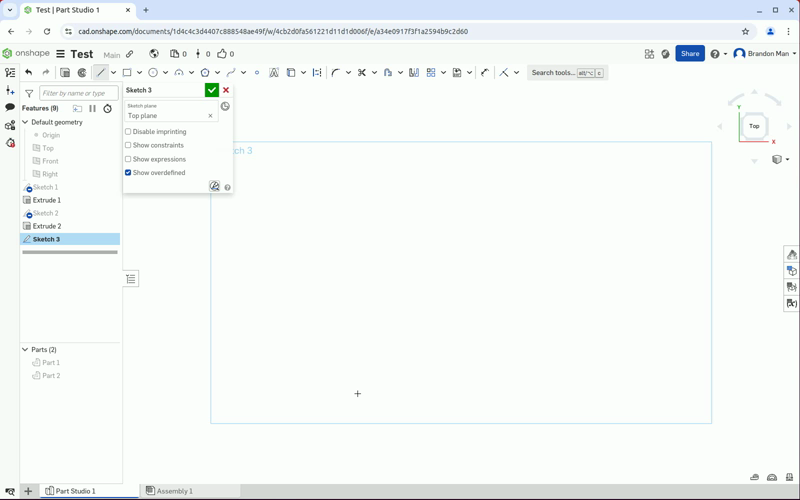
key_up(shift)
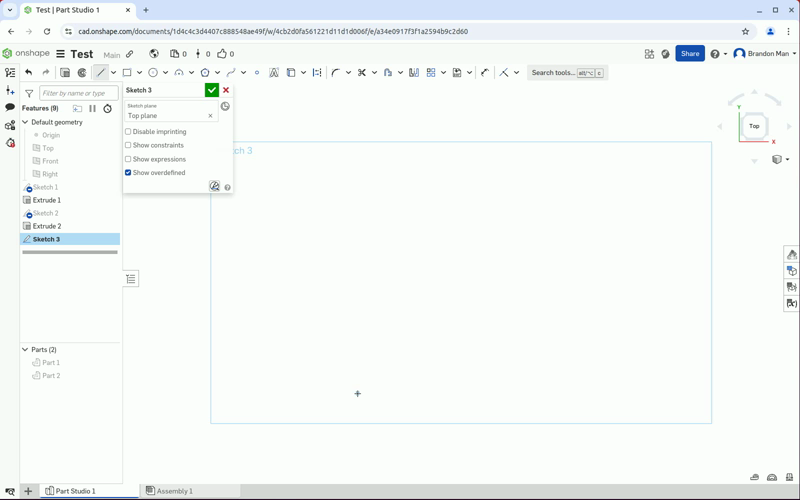
key_down(shift)
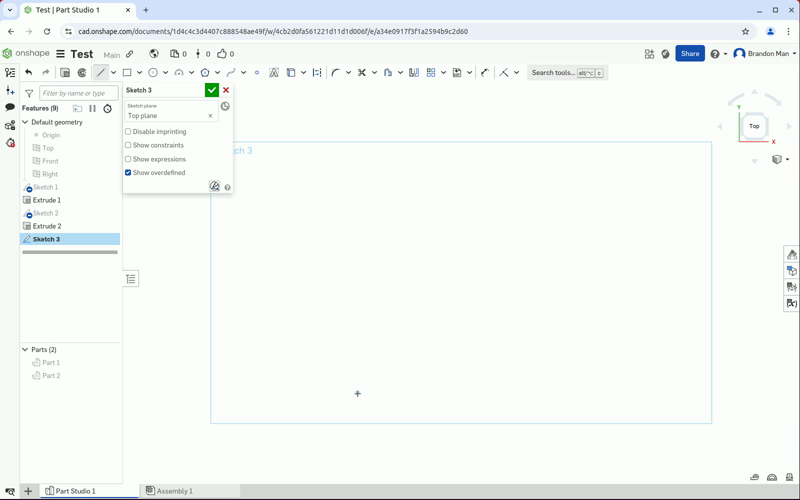
mouse_move(530, 393)
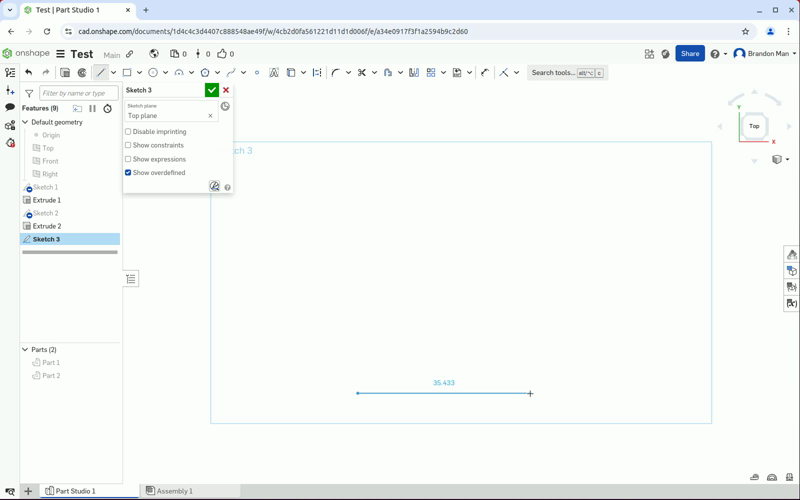
click(530, 393)
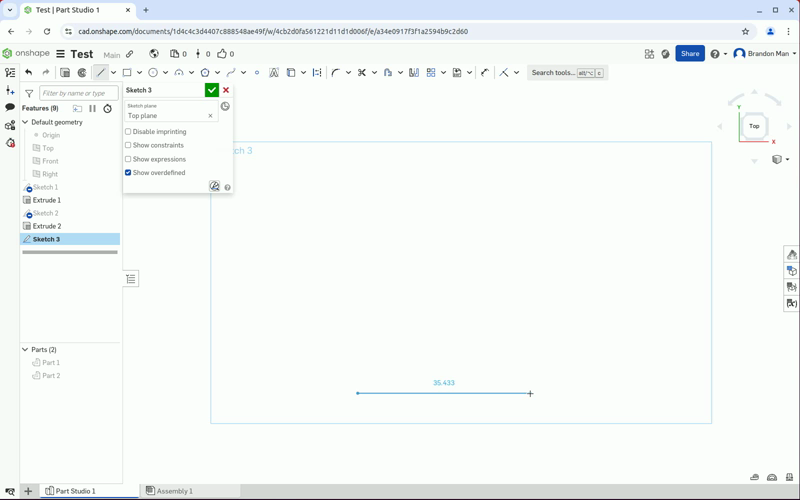
key_up(shift)
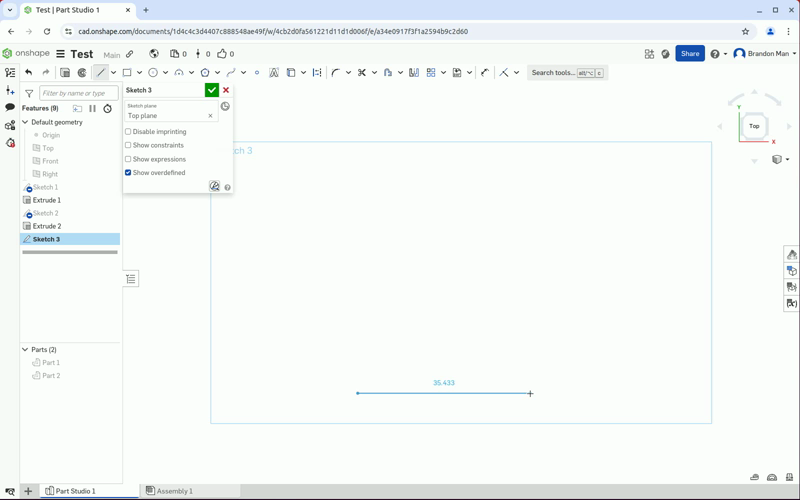
key_down(shift)
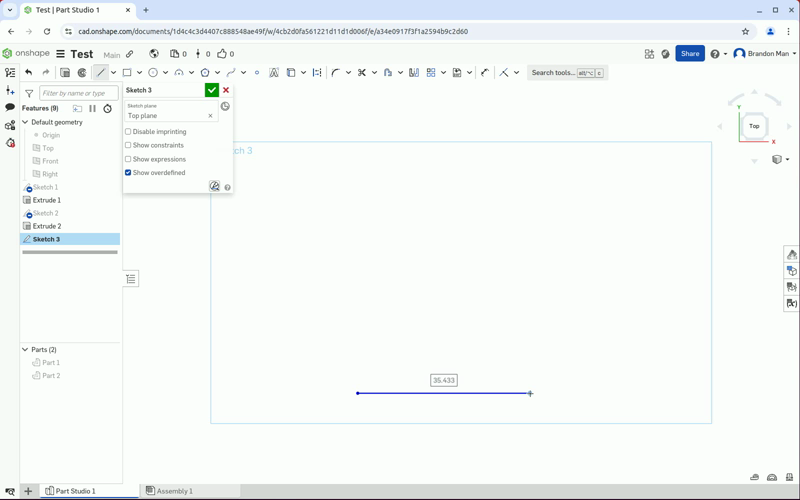
mouse_move(560, 393)
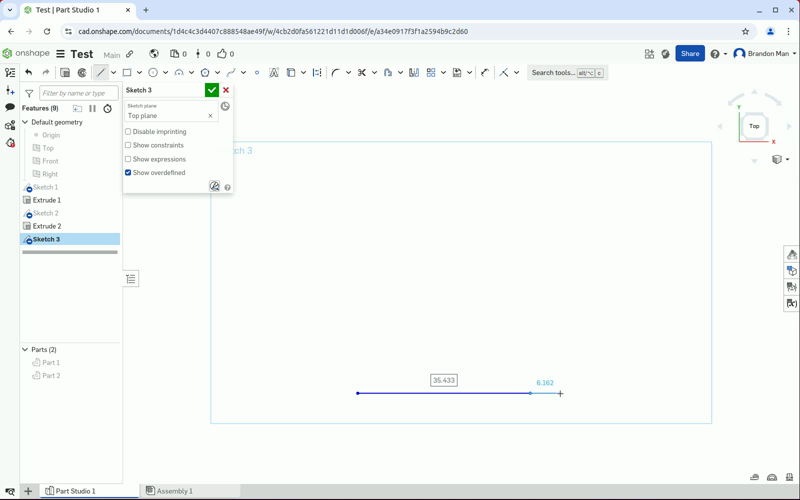
mouse_move(530, 369)
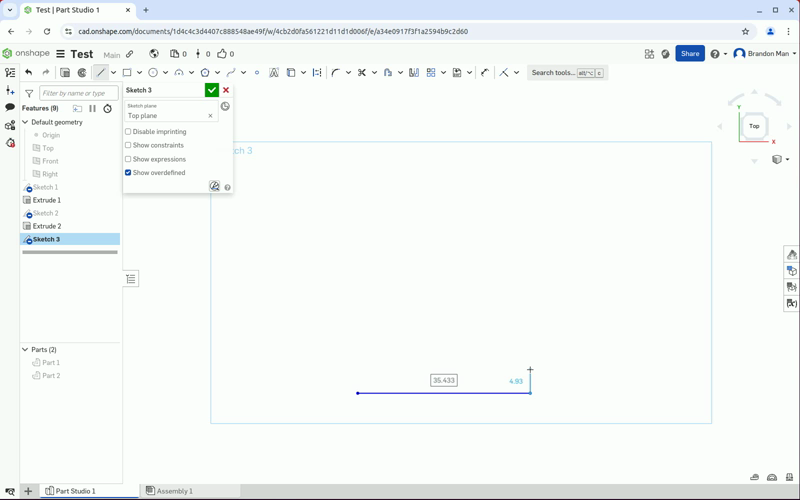
click(530, 369)
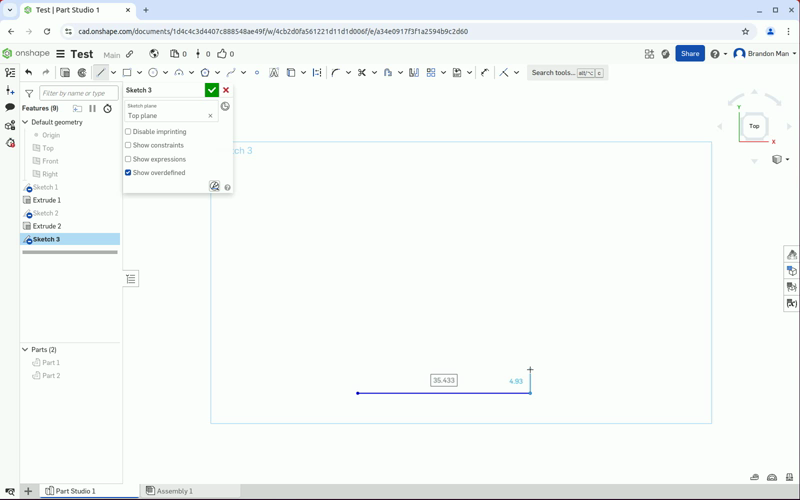
key_up(shift)
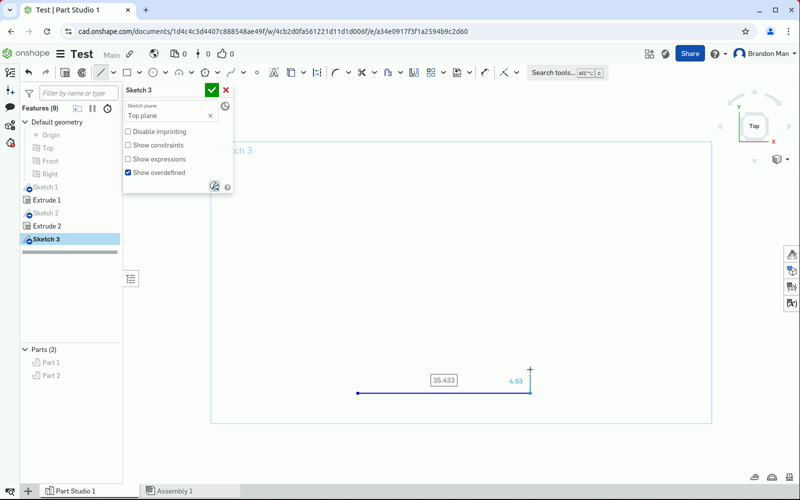
key_down(shift)
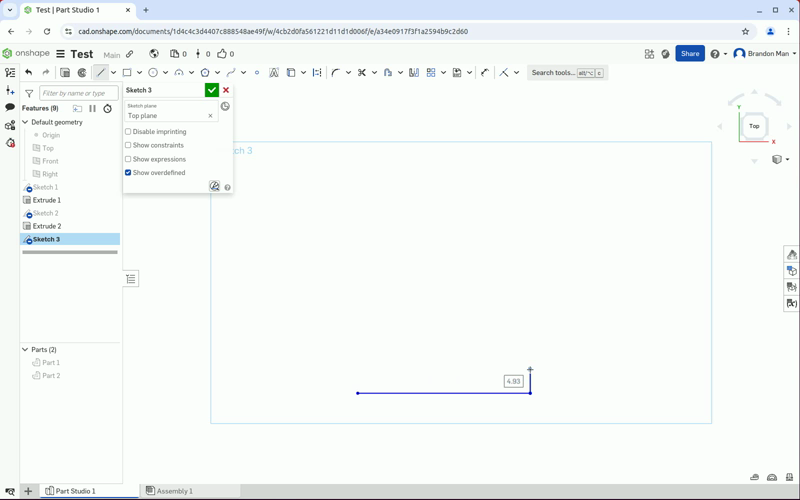
mouse_move(357, 369)
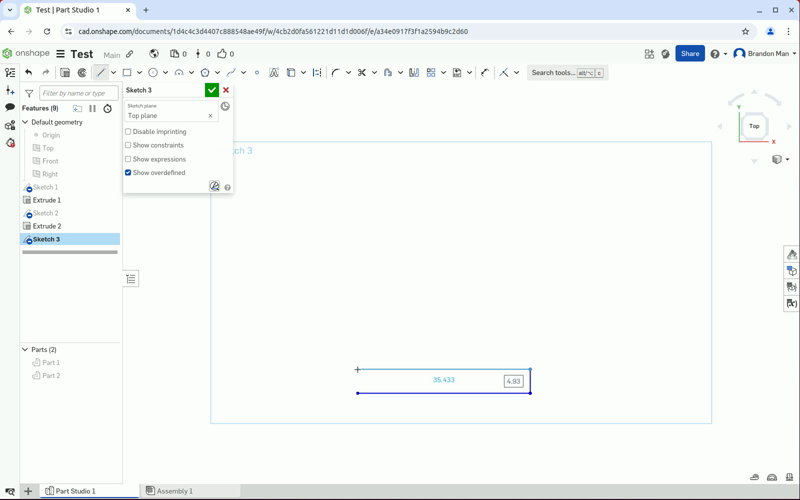
click(357, 369)
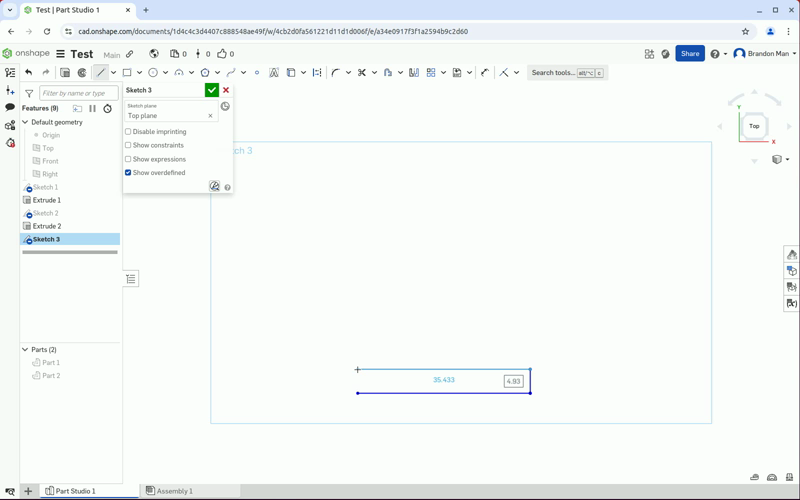
key_up(shift)
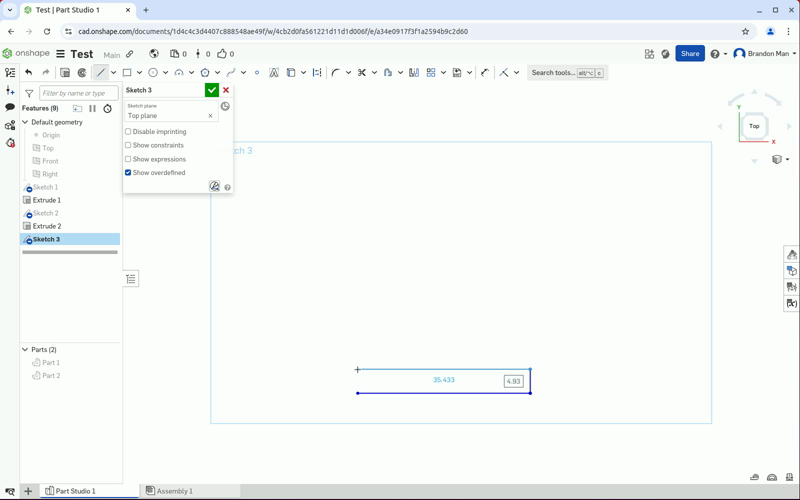
mouse_move(387, 369)
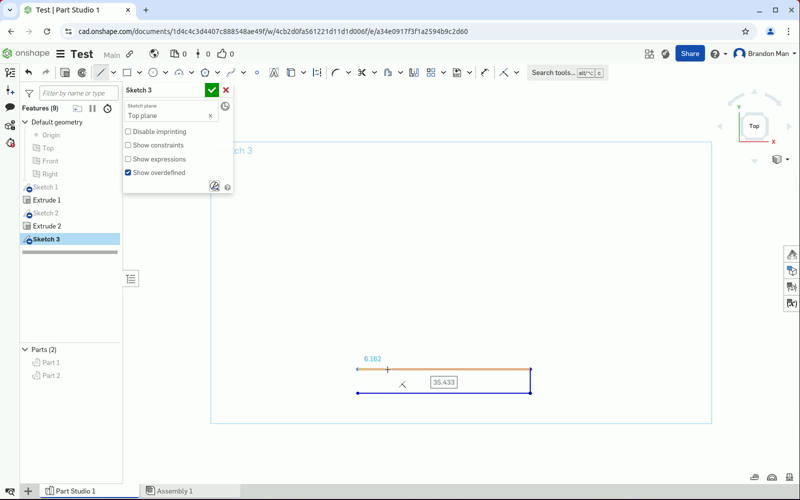
key_down(shift)
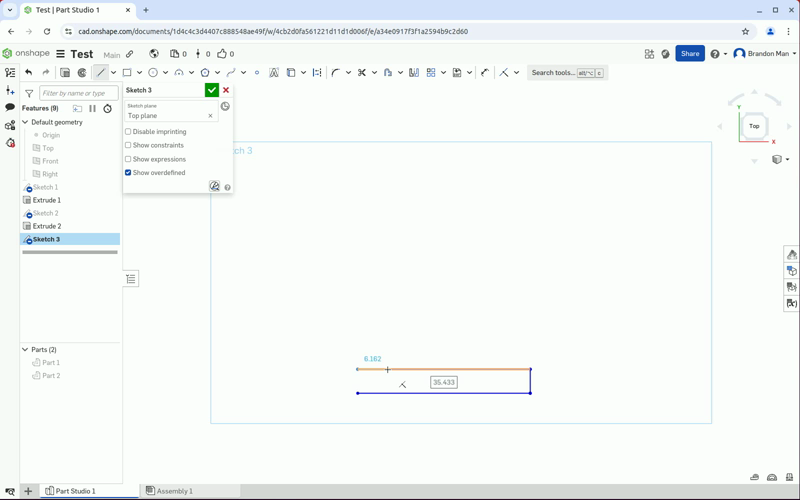
mouse_move(357, 393)
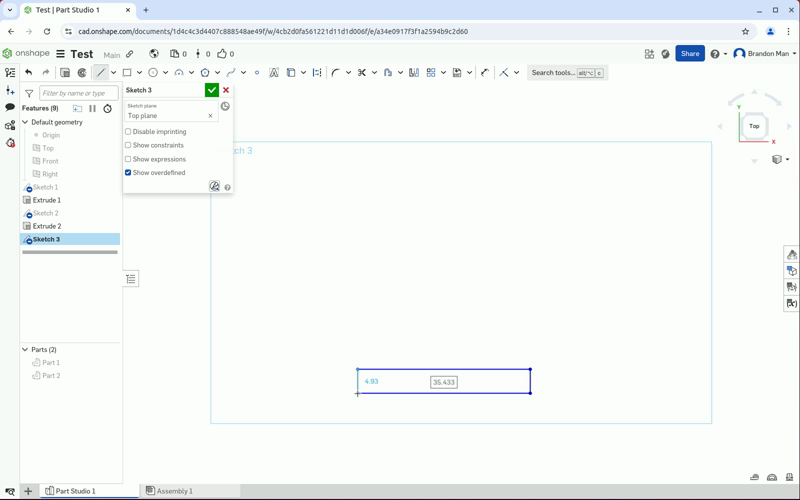
key_up(shift)
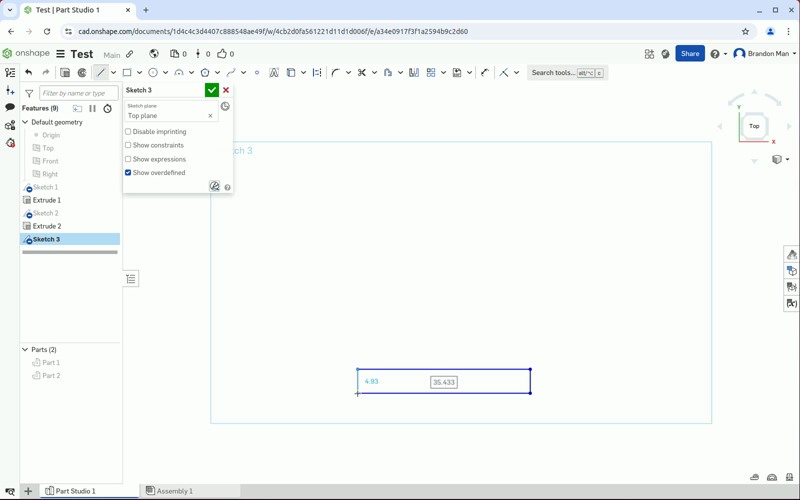
click(357, 393)
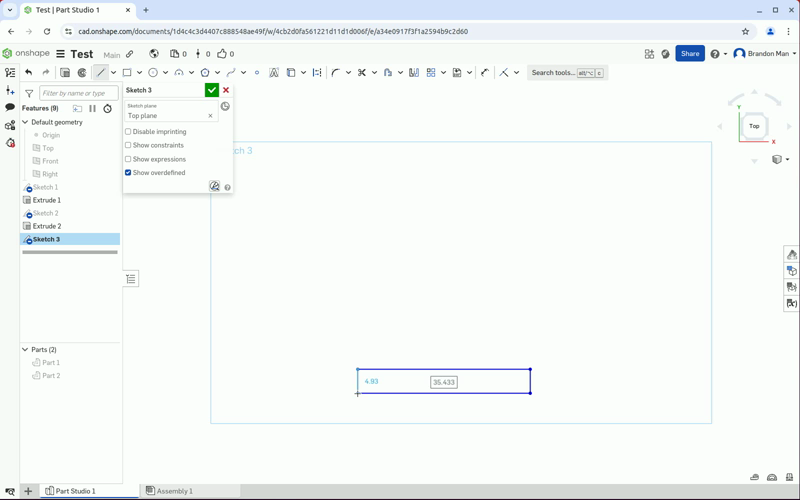
key(esc)
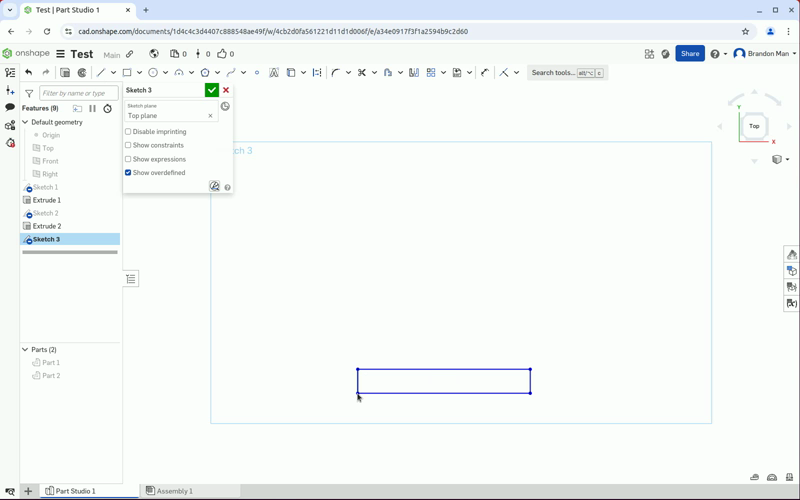
mouse_move(448, 377)
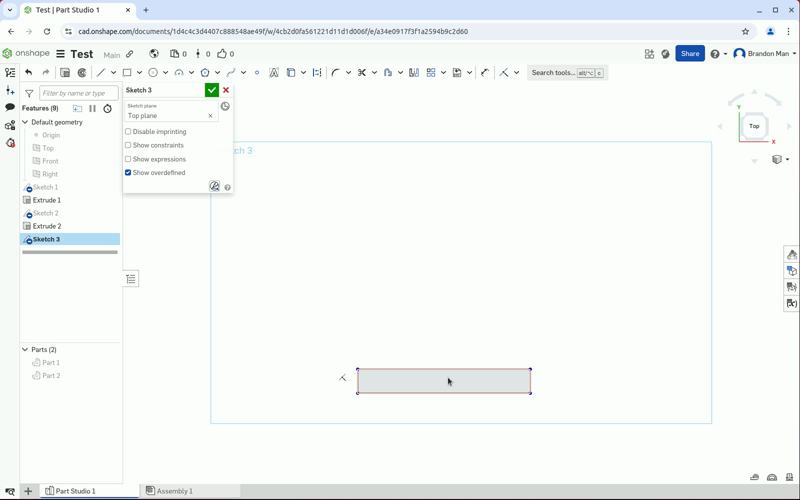
click(448, 377)
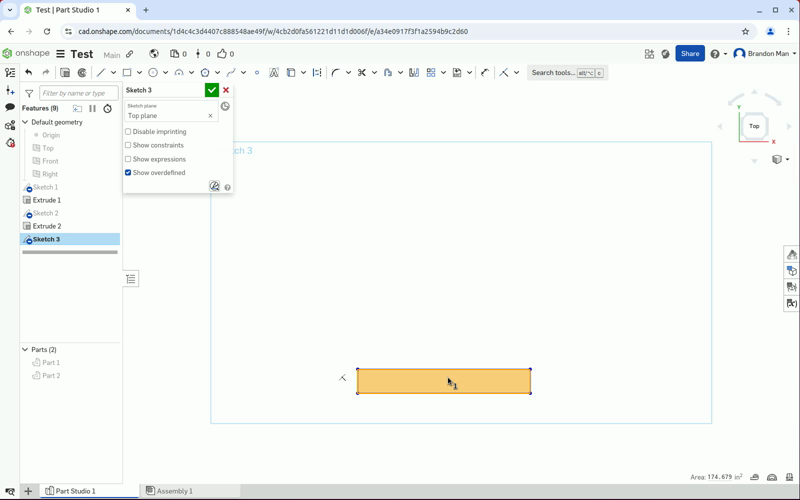
mouse_move(73, 352)
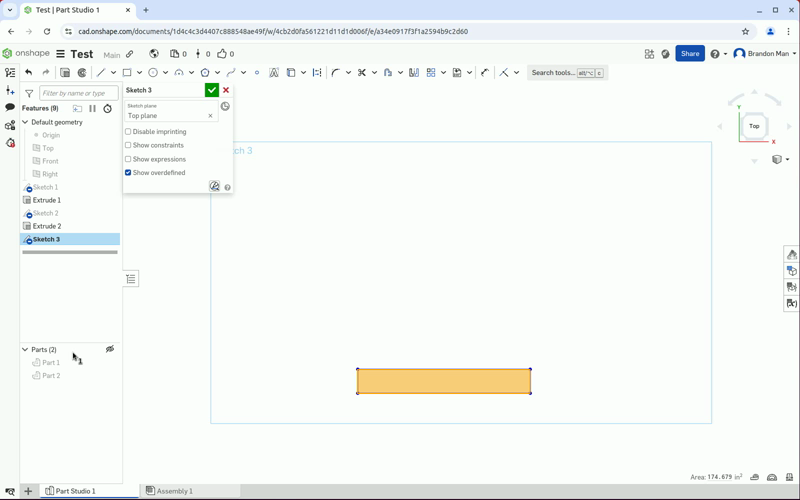
key(shift+y)
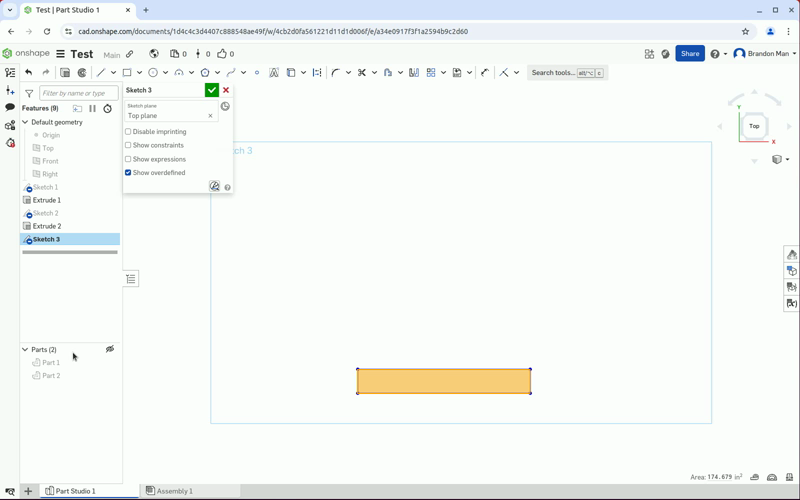
key(shift+e)
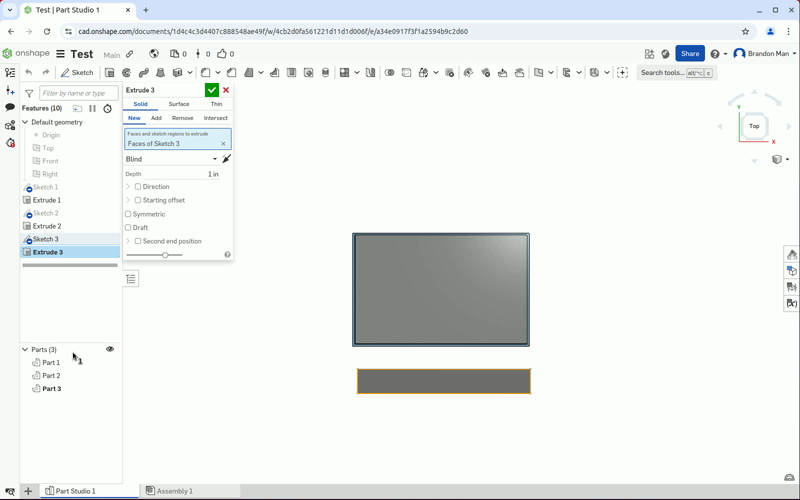
mouse_move(143, 106)
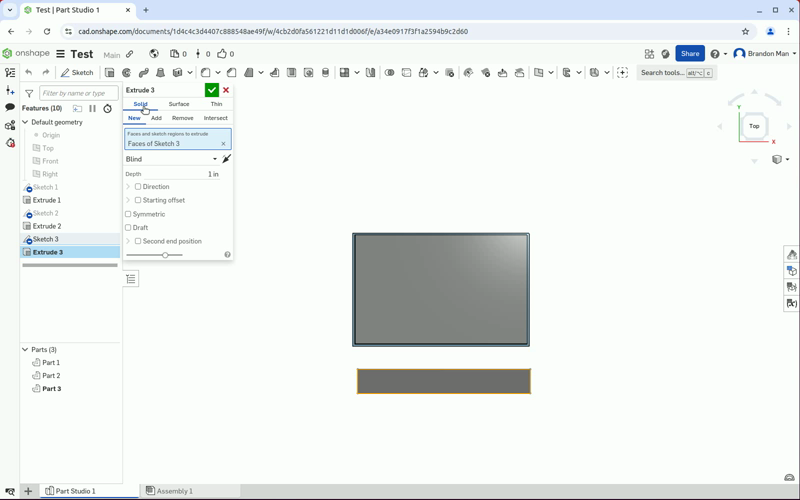
click(143, 106)
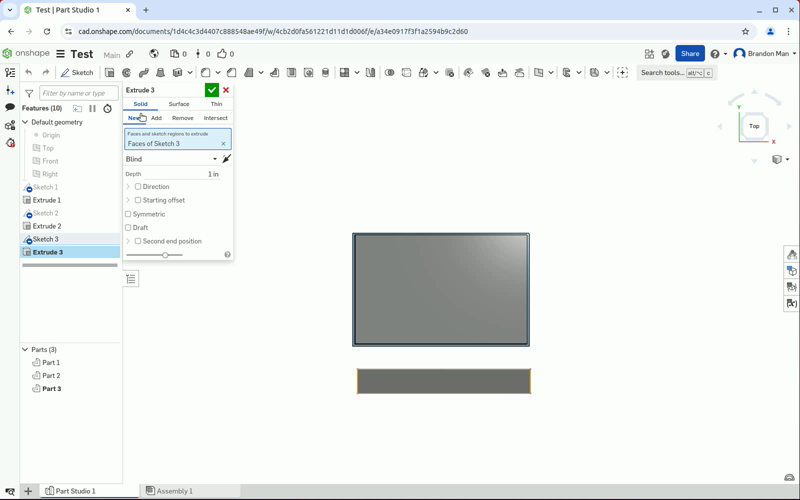
mouse_move(137, 120)
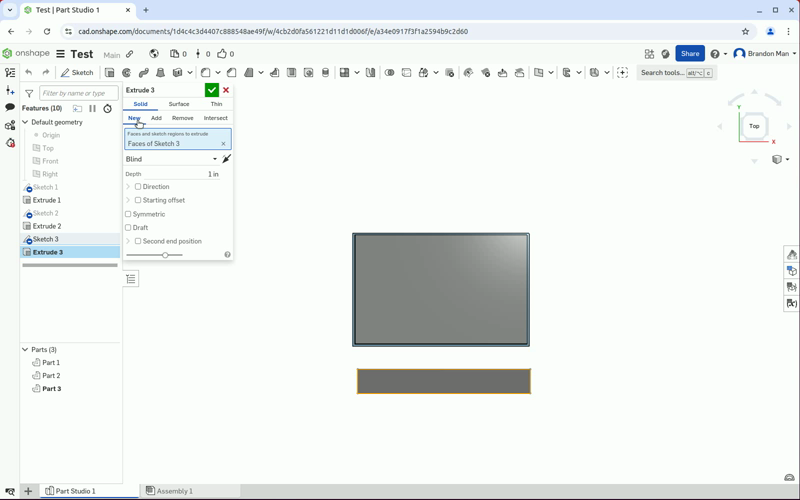
click(137, 120)
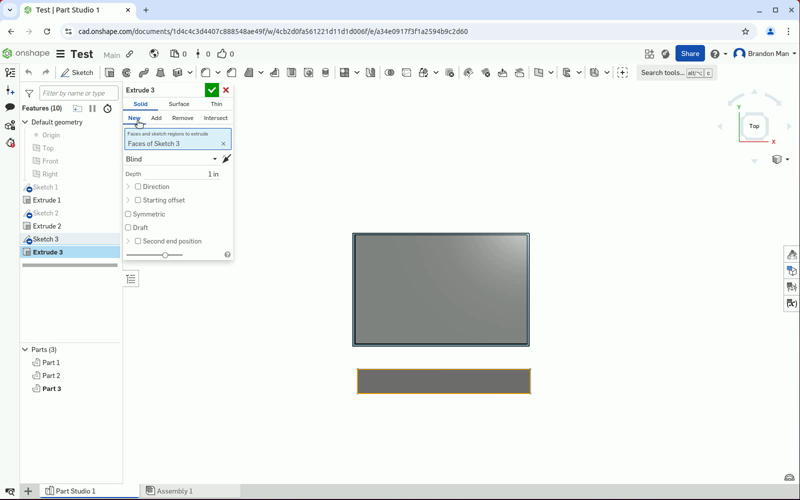
key(tab, 4)
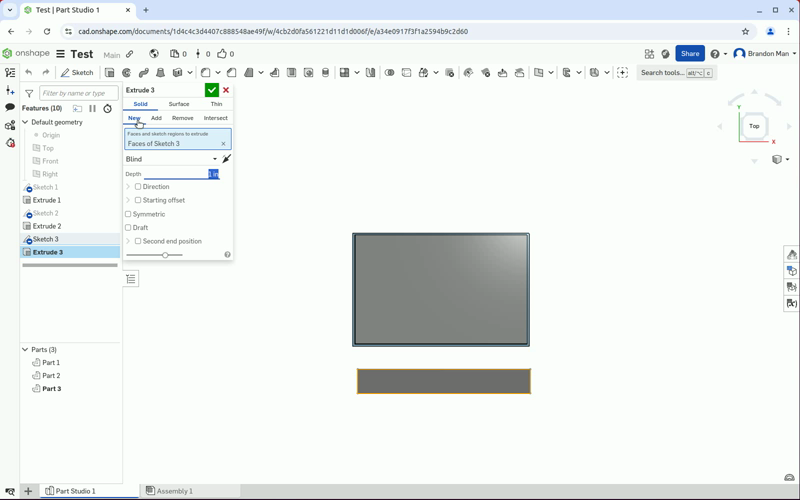
text(2.166)
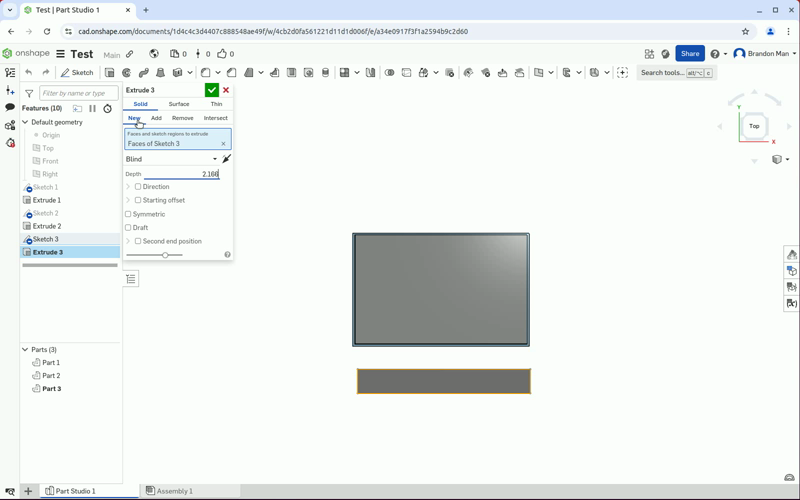
key(enter)
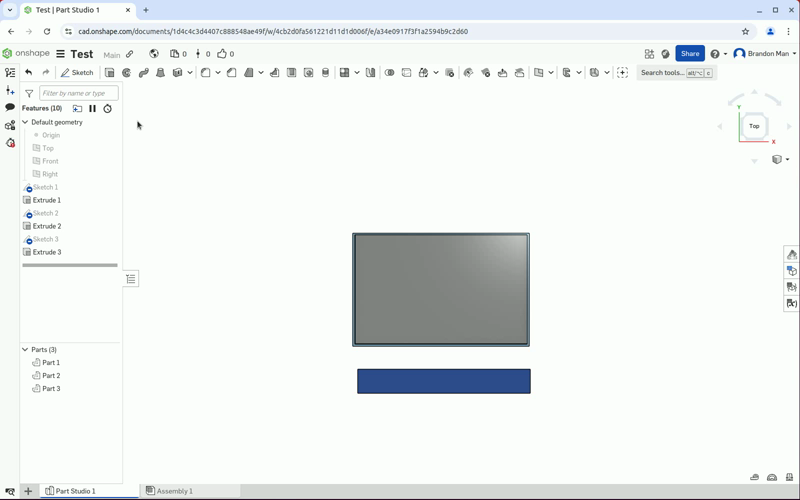
key(shift+h)
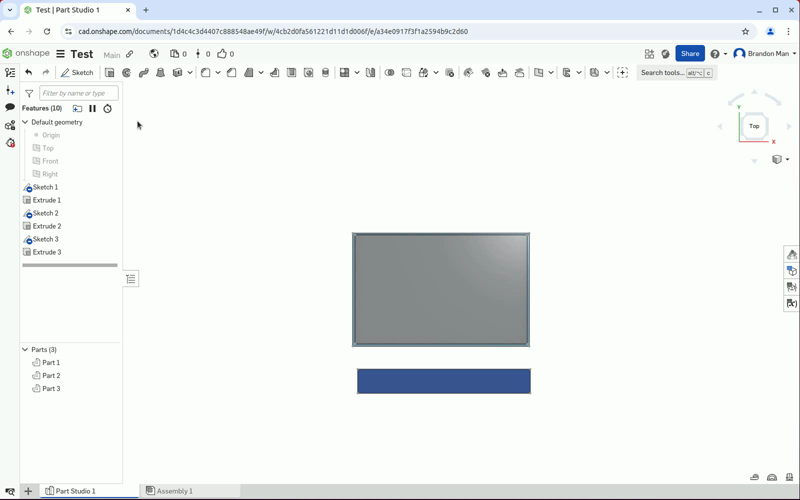
key(shift+h)
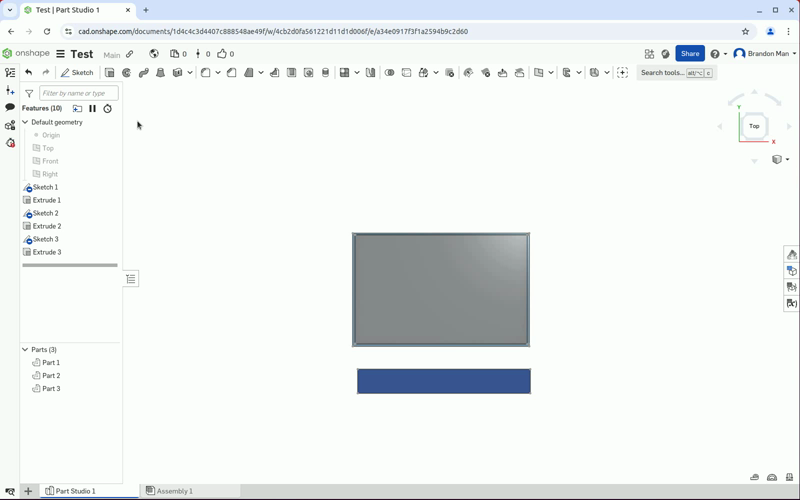
key(shift+7)
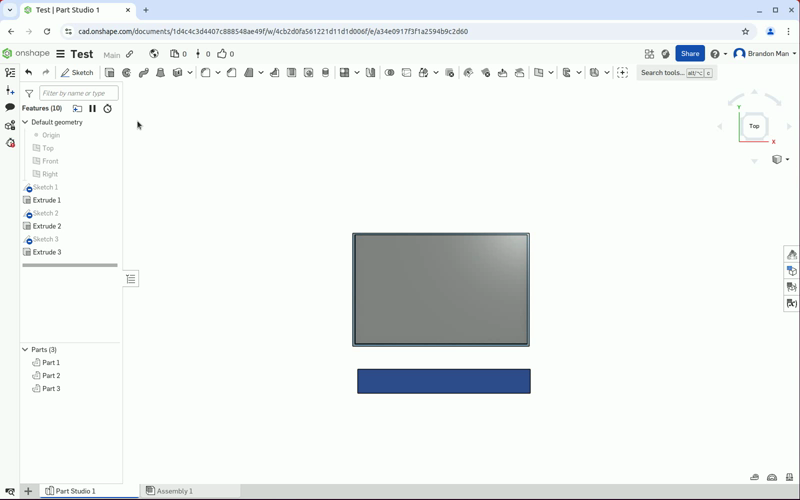
key(up, 3)
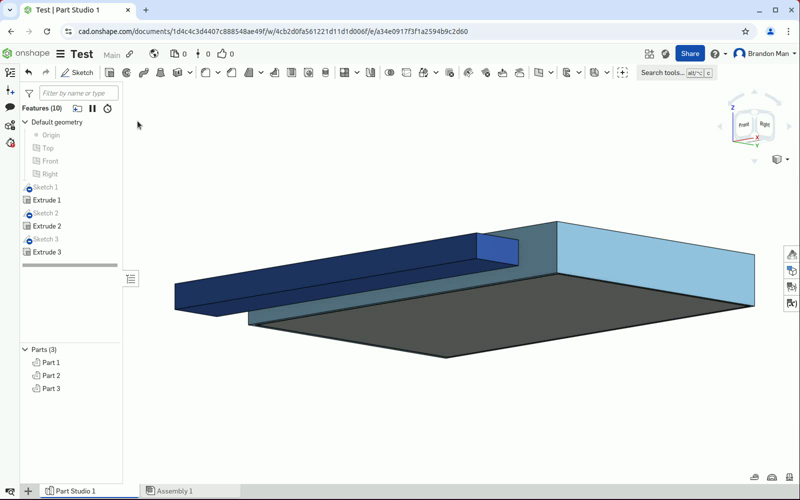
key(left, 3)
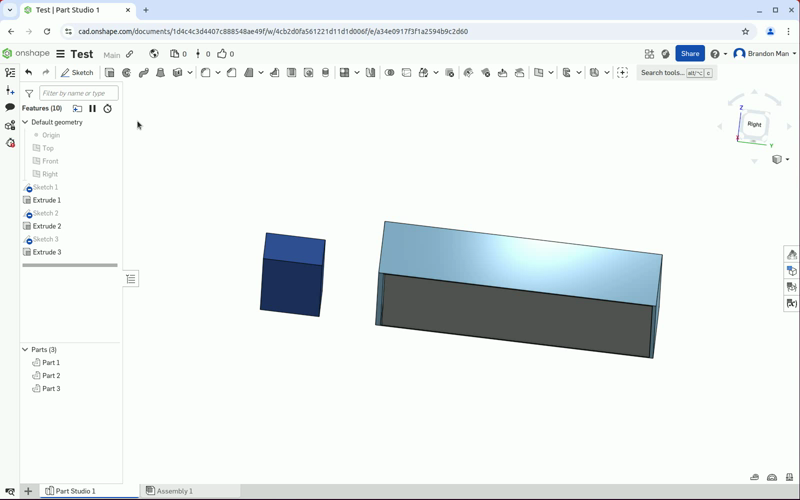
key(right, 3)
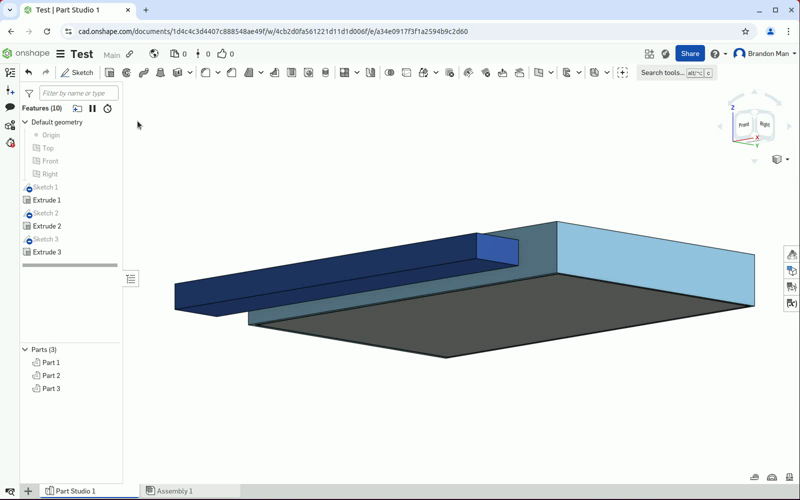
key(down, 3)
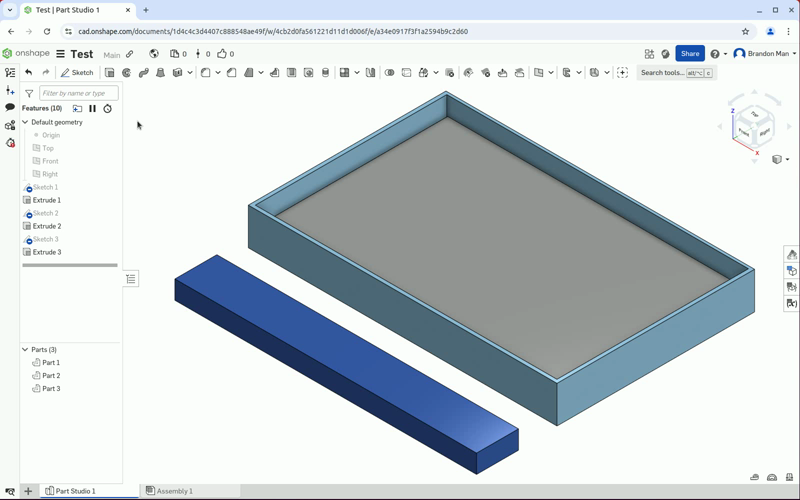
mouse_move(73, 189)
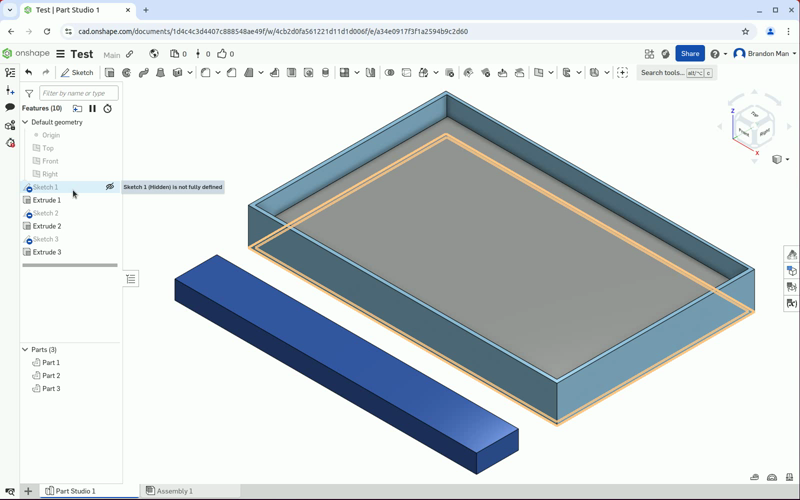
click(73, 189)